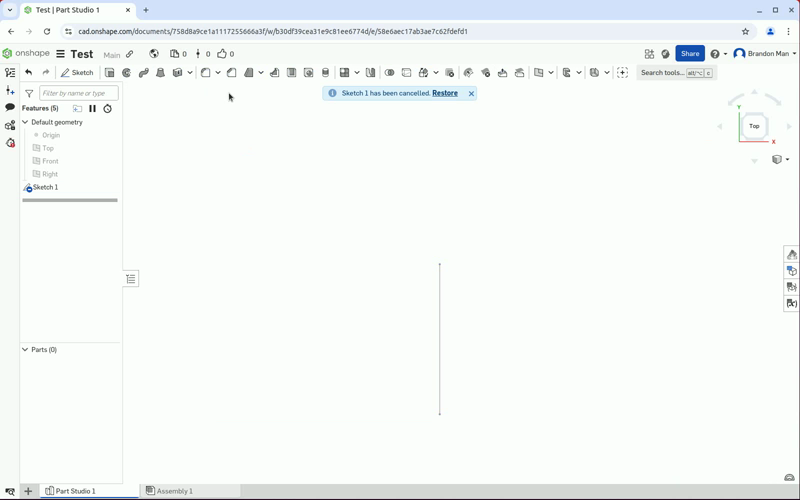
key(shift+h)
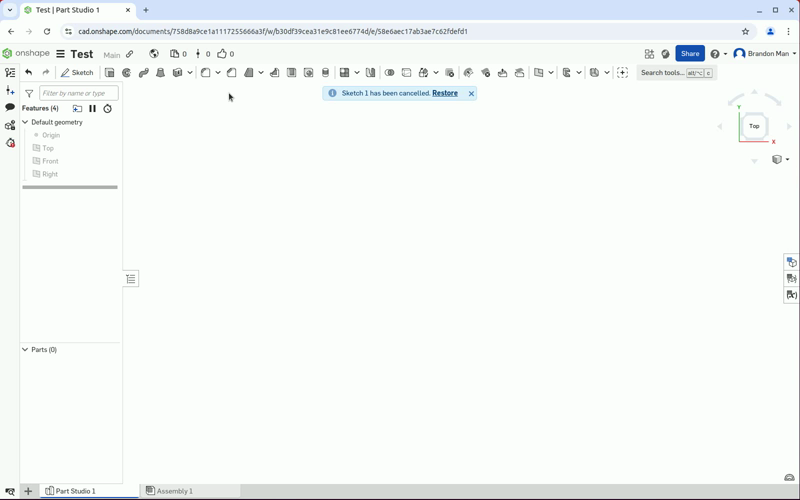
mouse_move(73, 352)
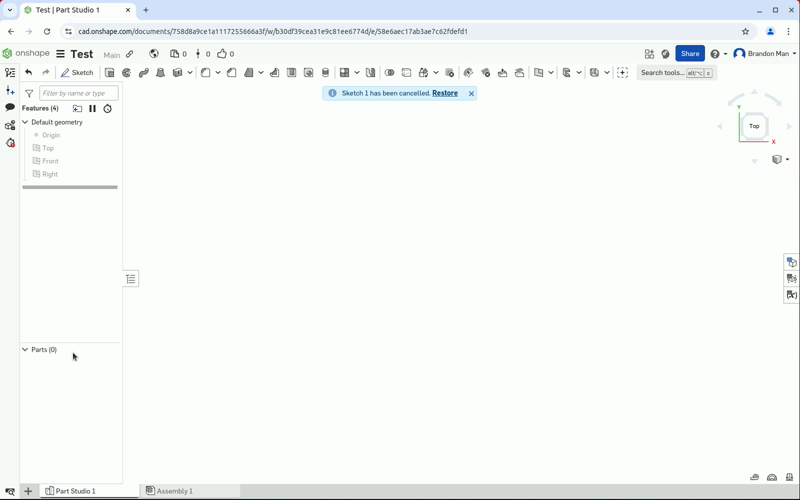
key(y)
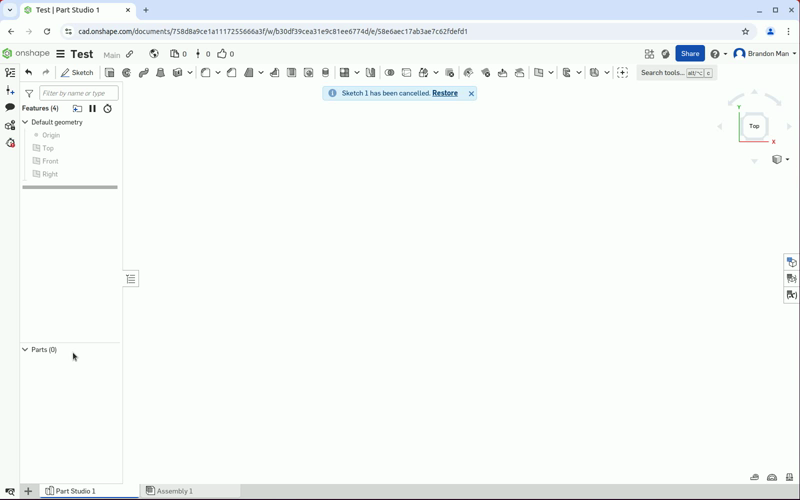
key(shift+p)
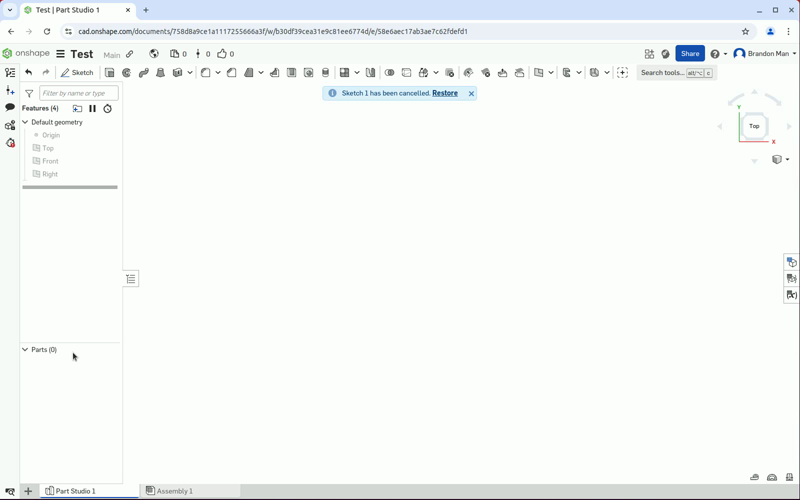
key(space)
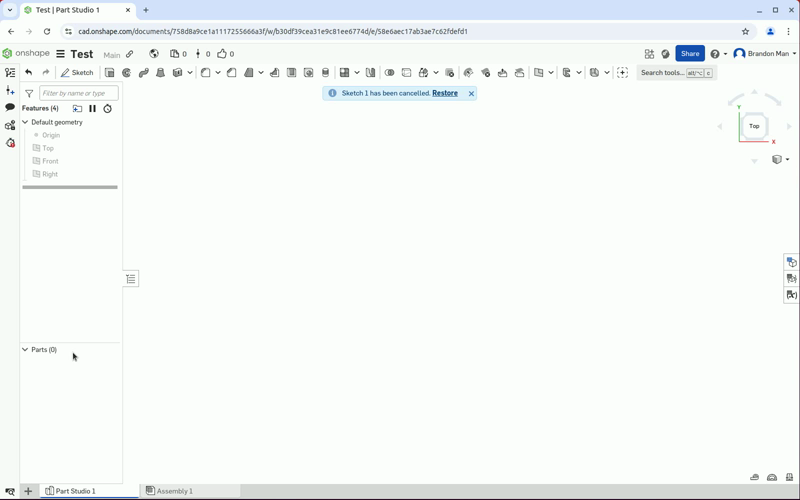
key_down(shift)
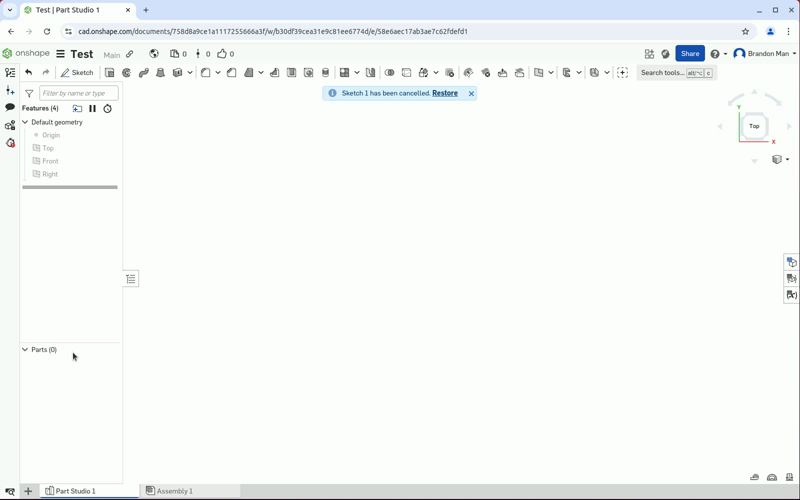
key(up)
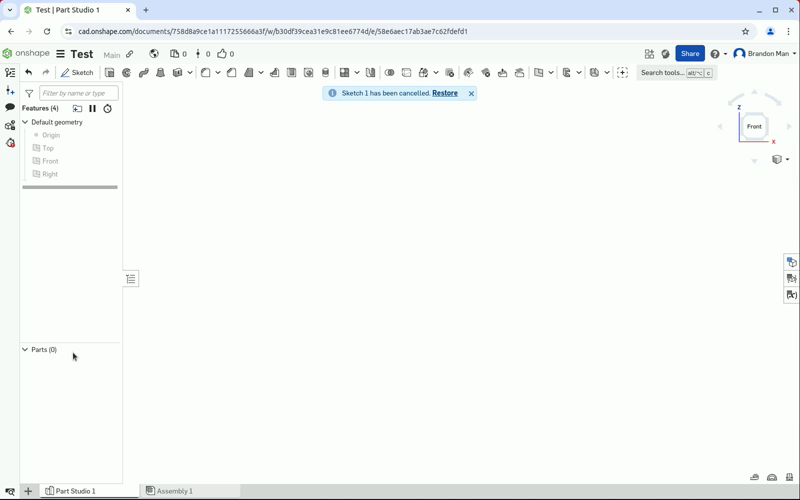
key_up(shift)
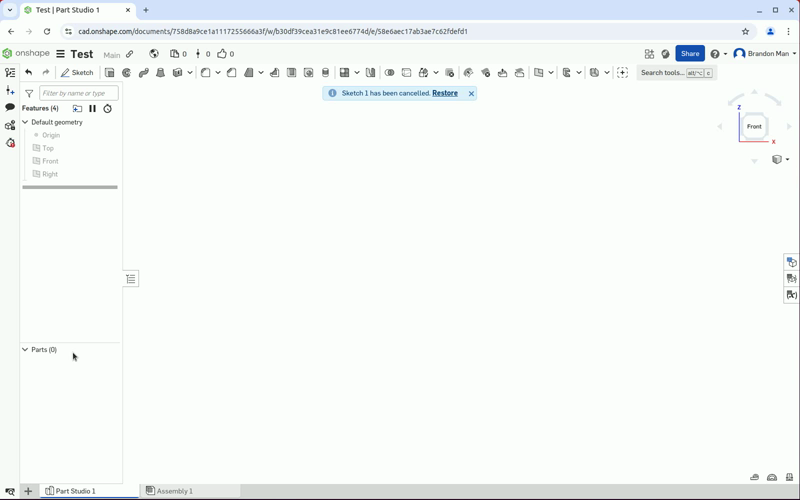
mouse_move(73, 352)
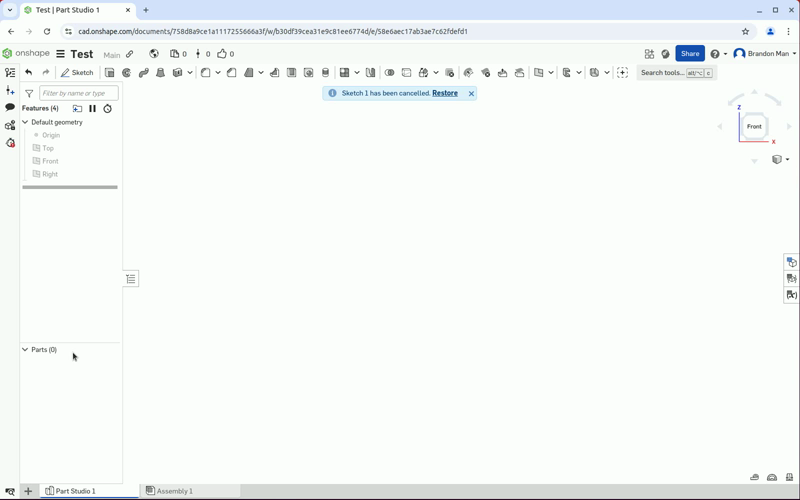
key(shift+y)
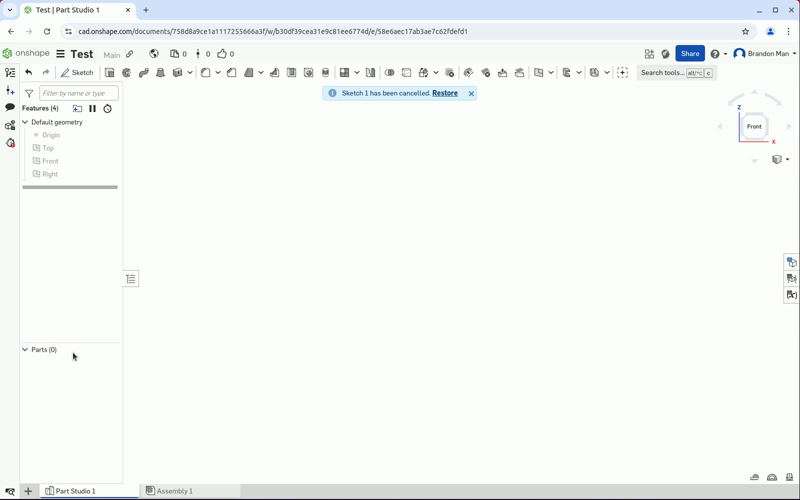
key(shift+s)
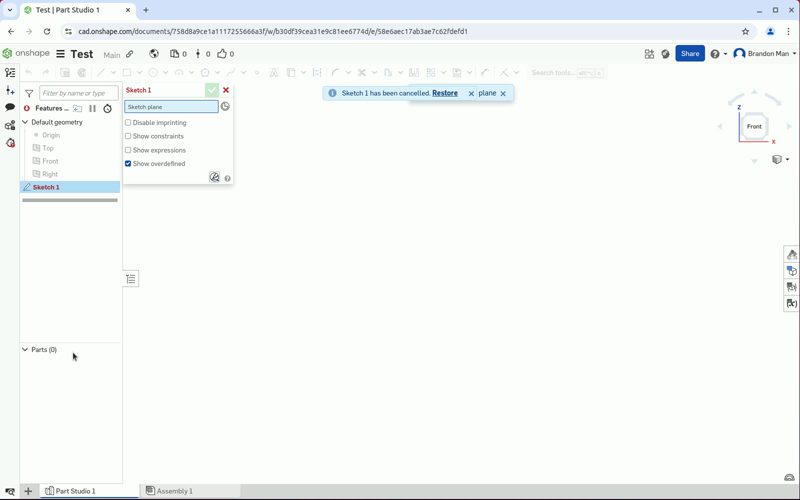
mouse_move(73, 163)
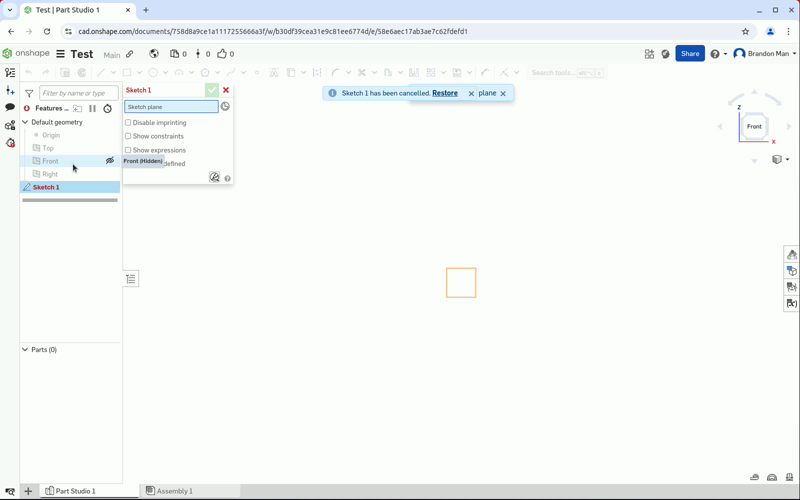
click(73, 163)
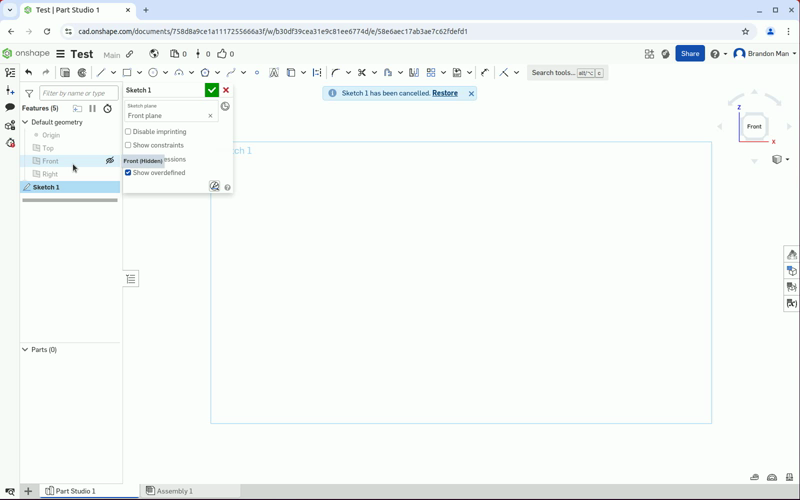
mouse_move(73, 352)
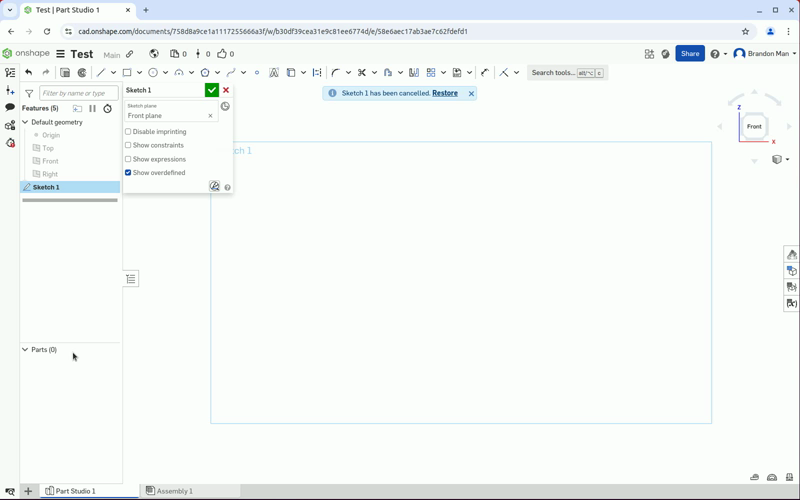
key(y)
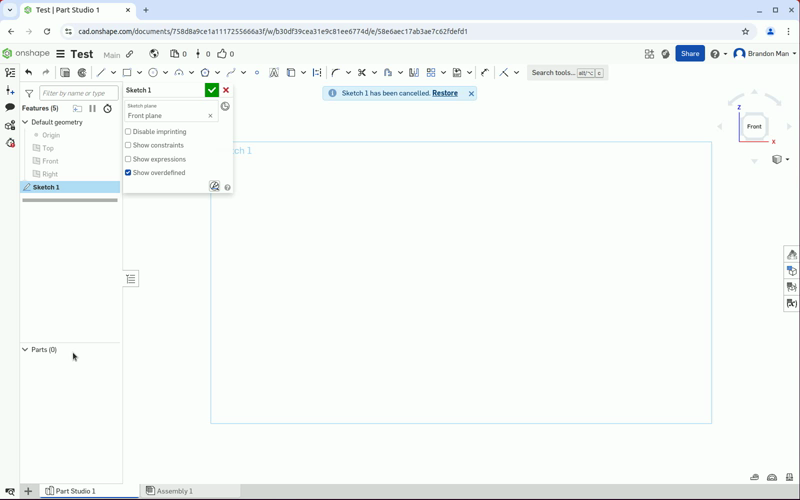
key(l)
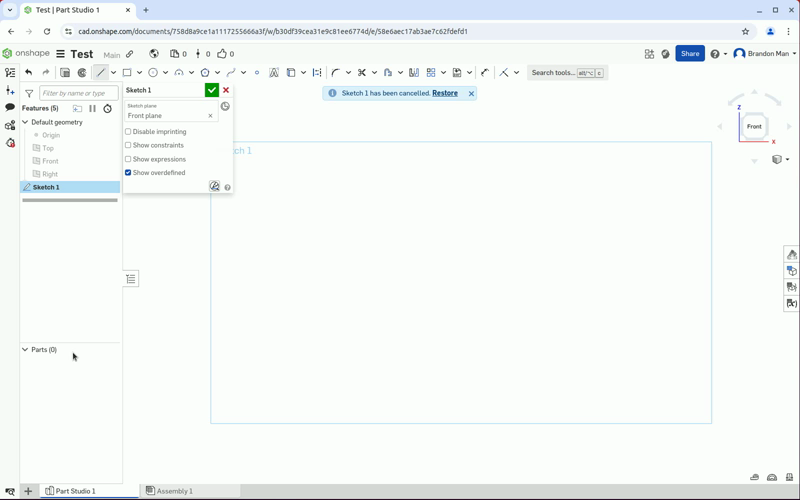
key_down(shift)
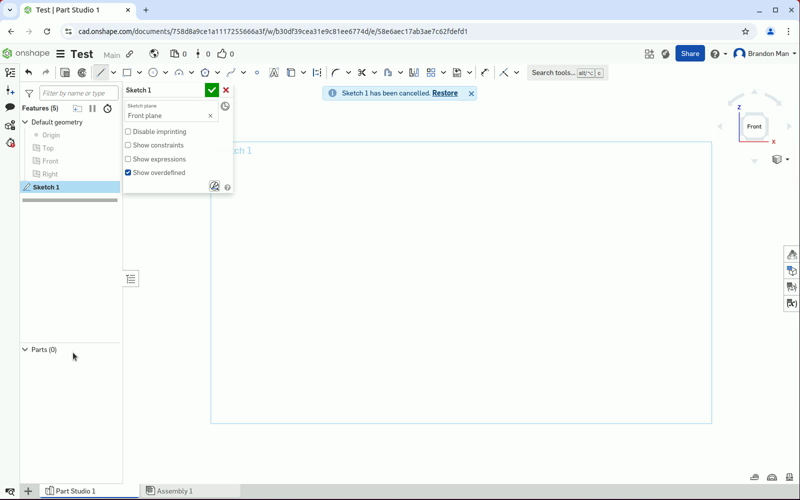
mouse_move(460, 282)
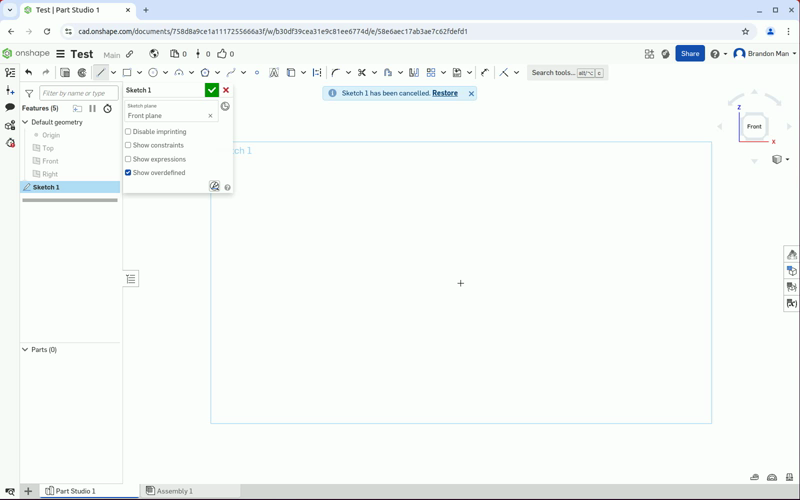
click(460, 282)
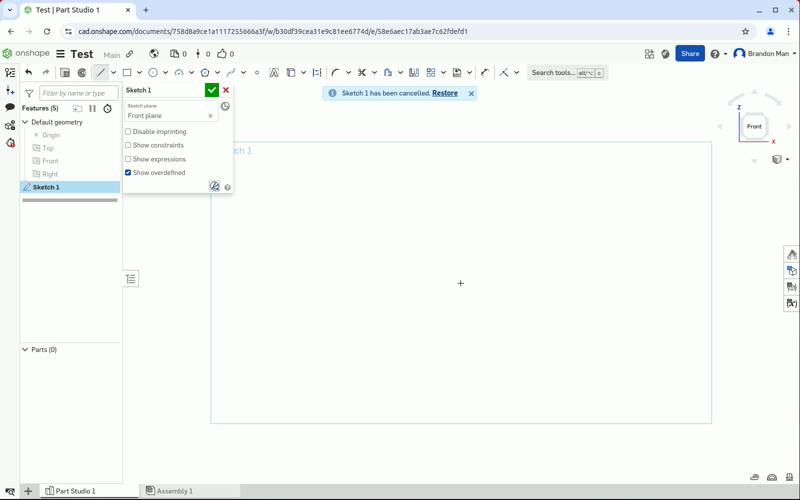
key_up(shift)
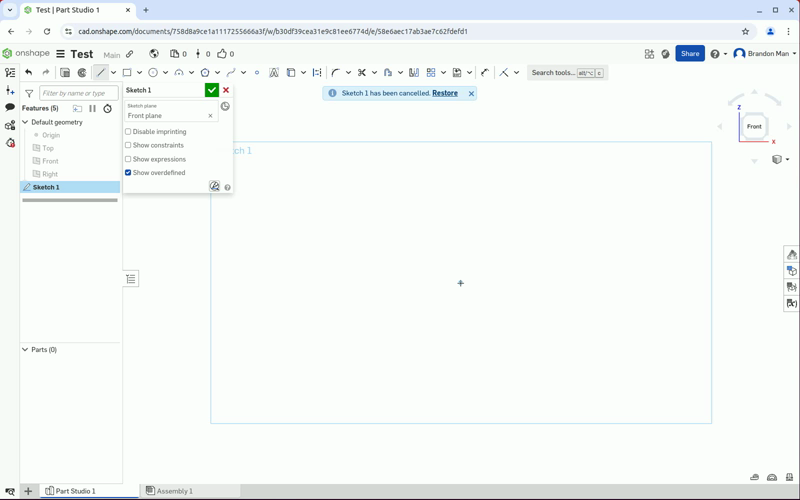
key_down(shift)
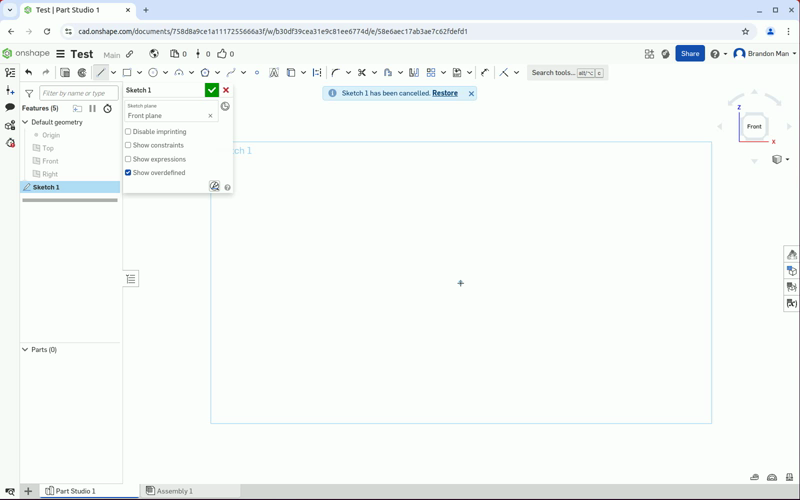
mouse_move(490, 282)
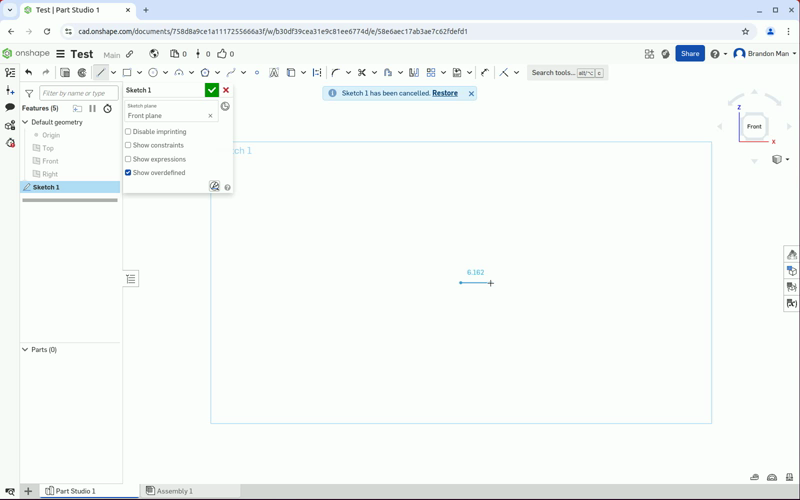
mouse_move(461, 293)
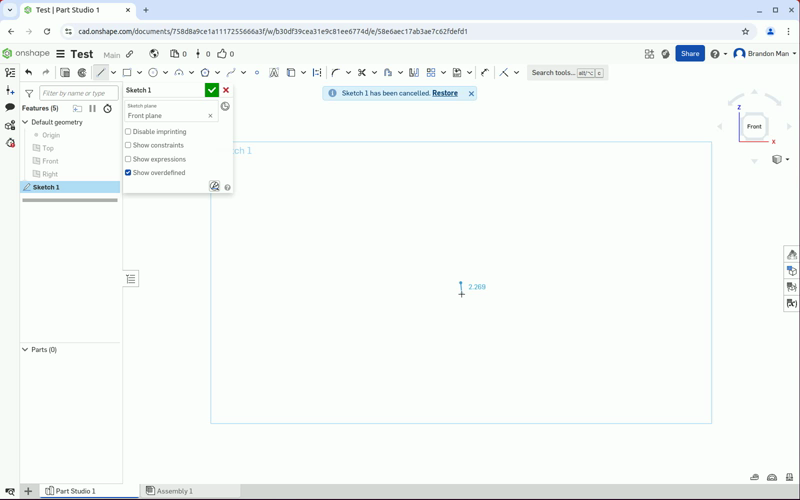
click(461, 293)
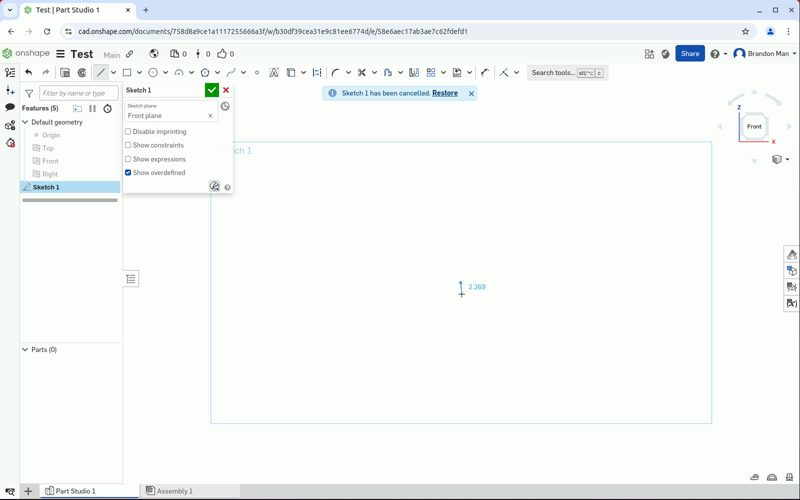
key_up(shift)
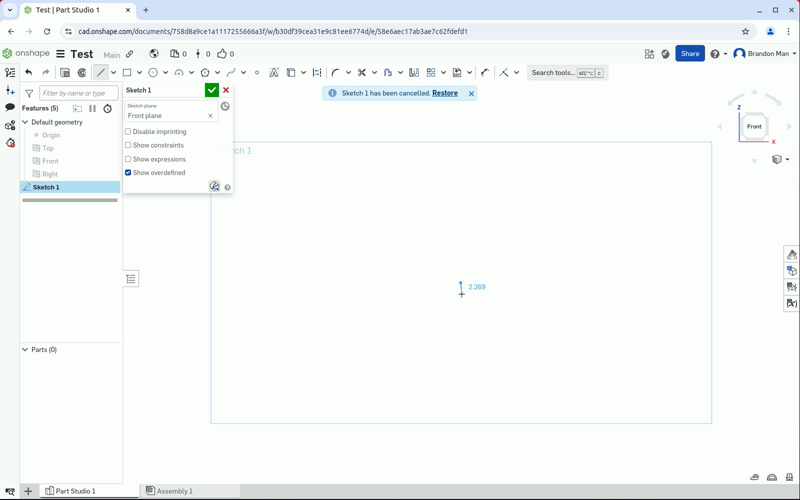
key_down(shift)
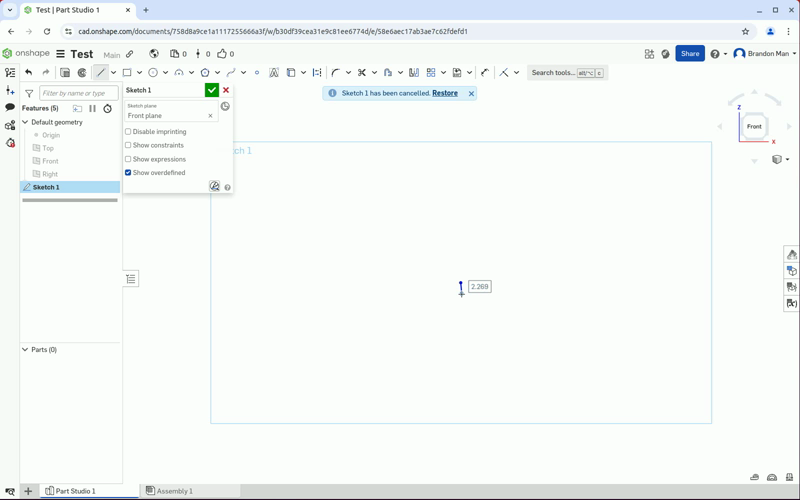
mouse_move(573, 293)
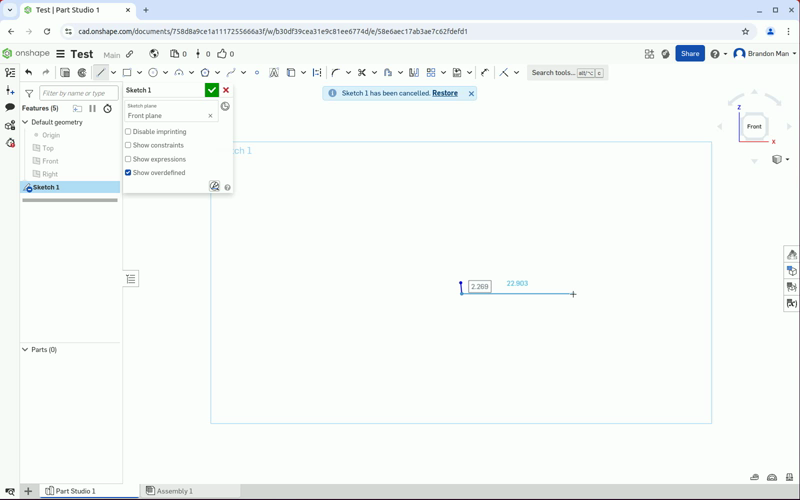
click(573, 293)
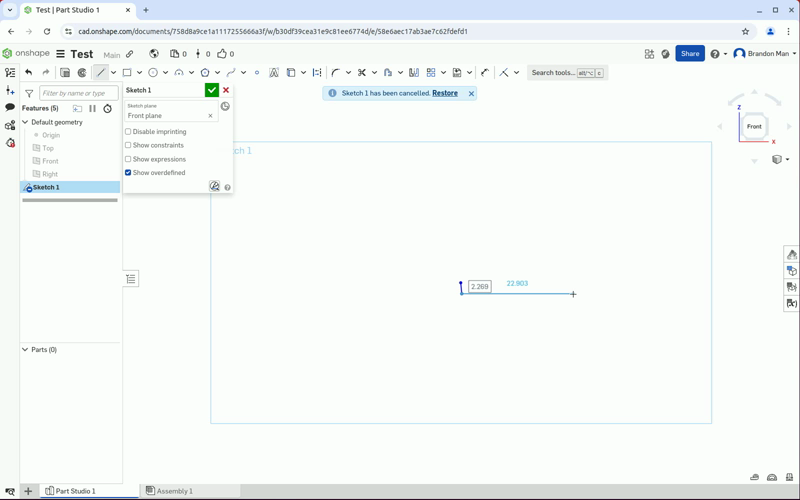
key_up(shift)
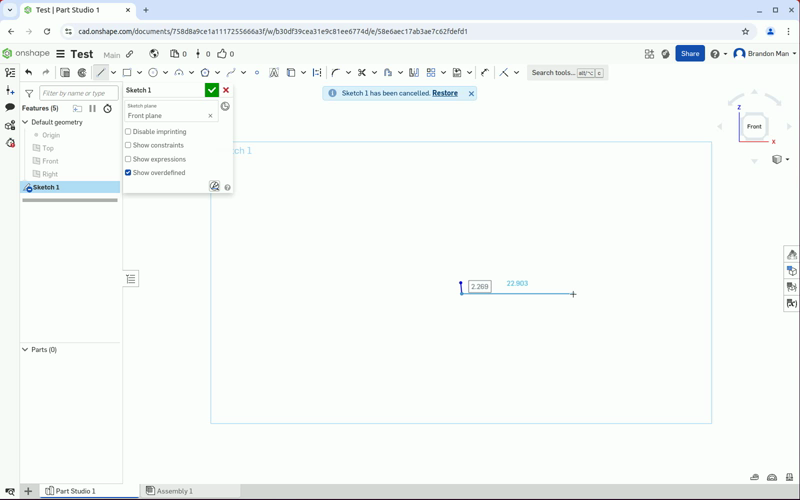
key_down(shift)
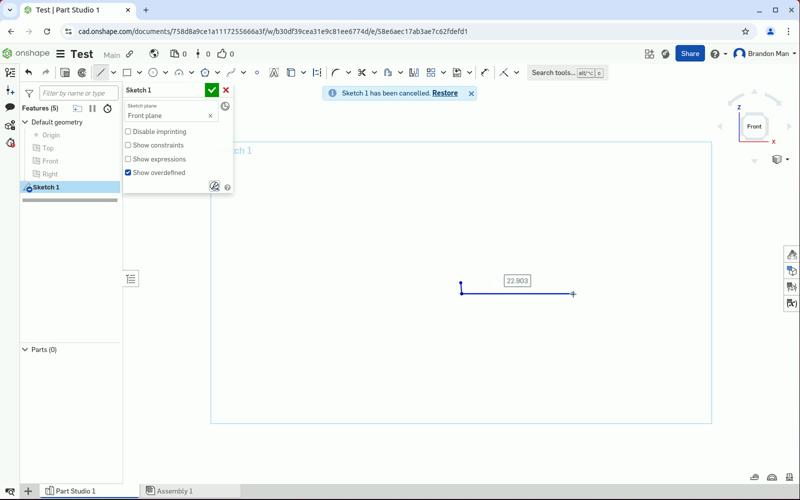
mouse_move(589, 293)
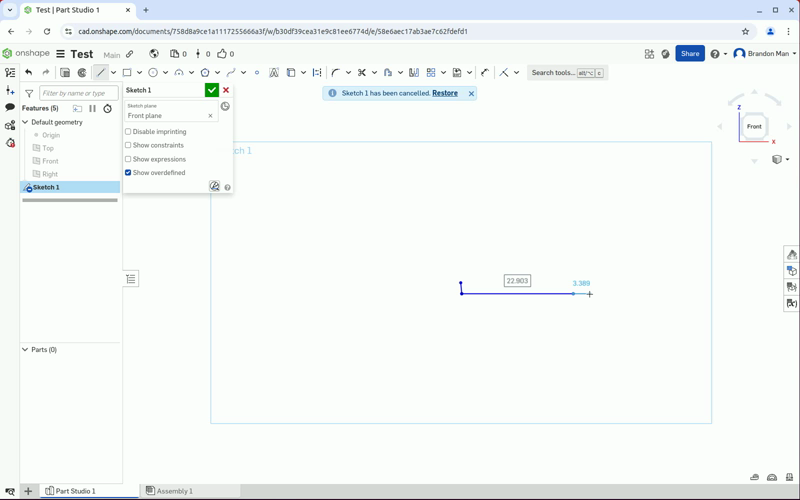
mouse_move(572, 282)
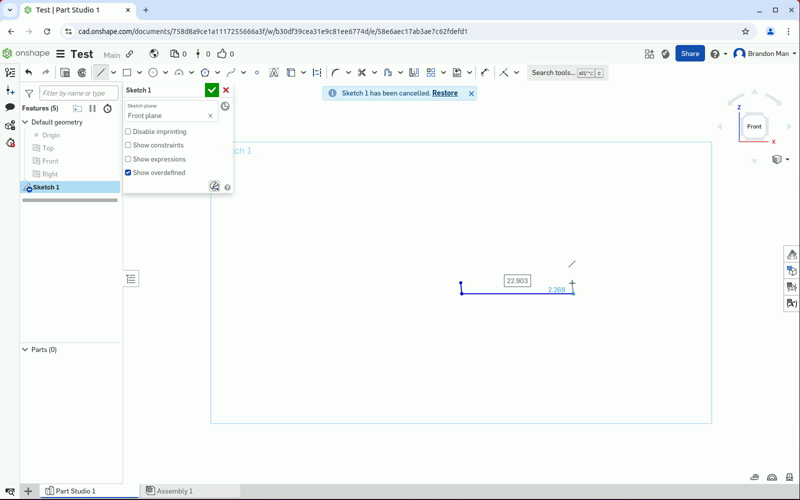
click(572, 282)
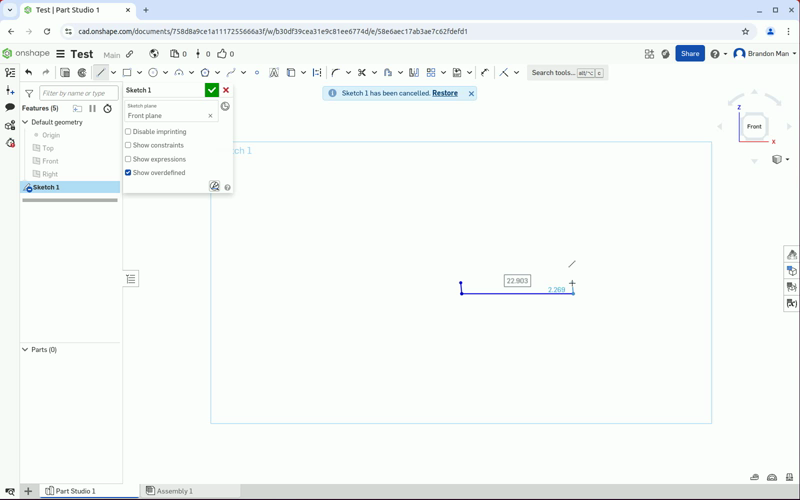
key_up(shift)
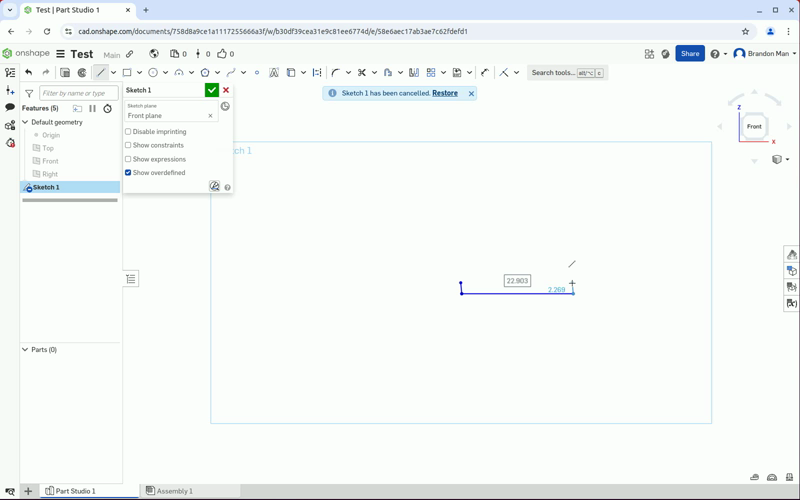
key_down(shift)
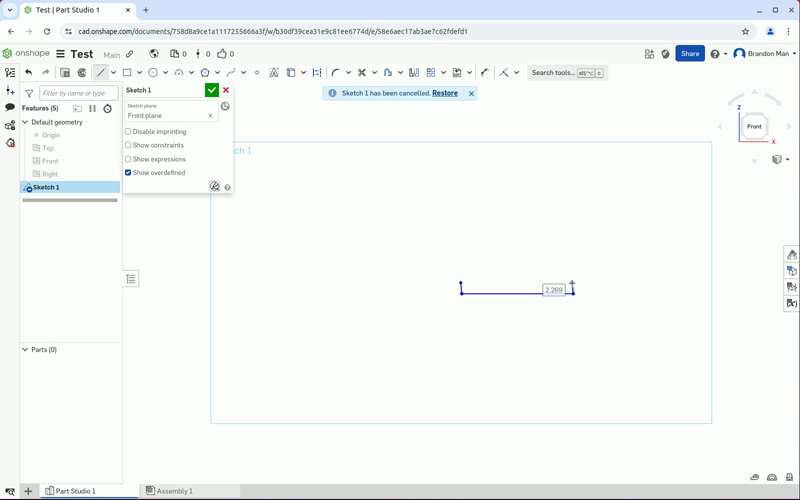
mouse_move(460, 282)
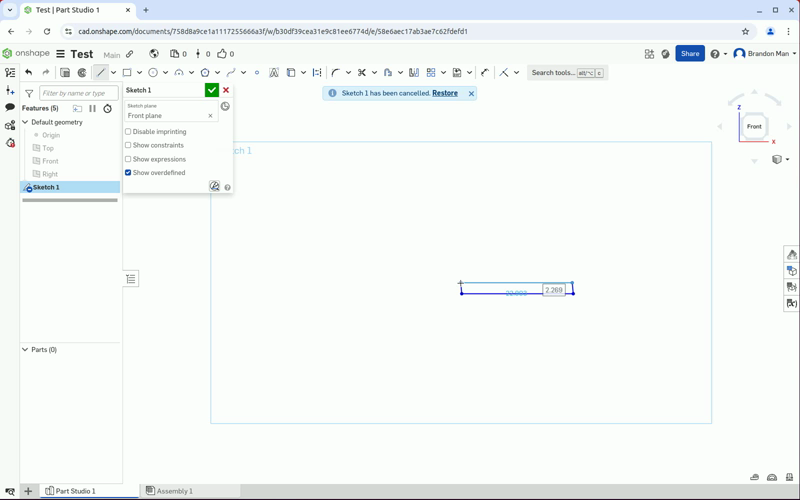
key_up(shift)
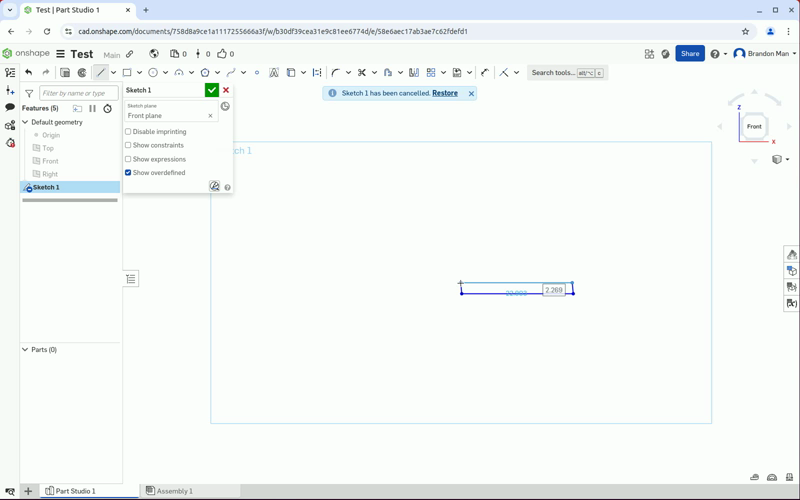
click(460, 282)
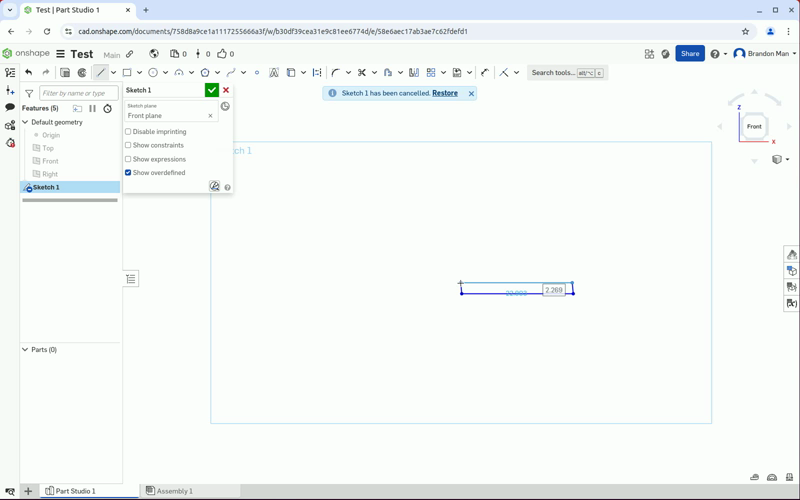
key(esc)
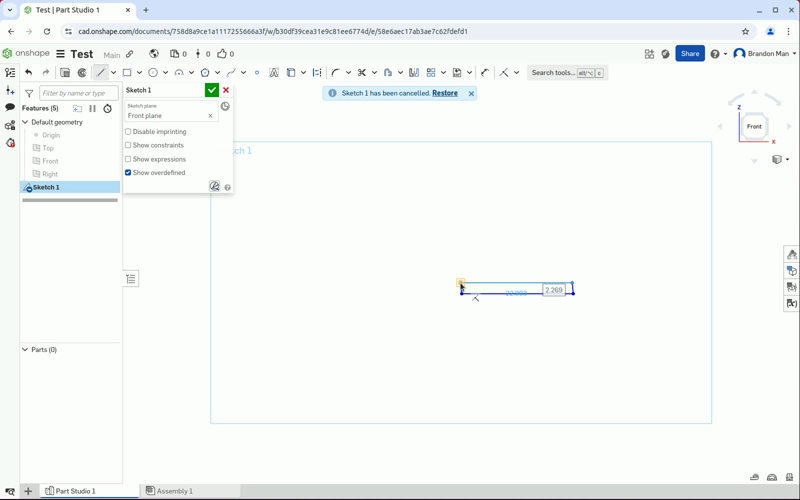
mouse_move(562, 288)
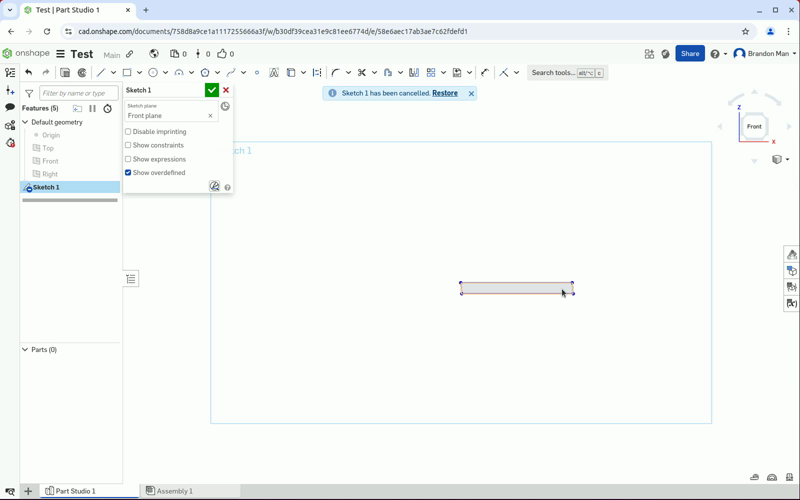
scroll(6)
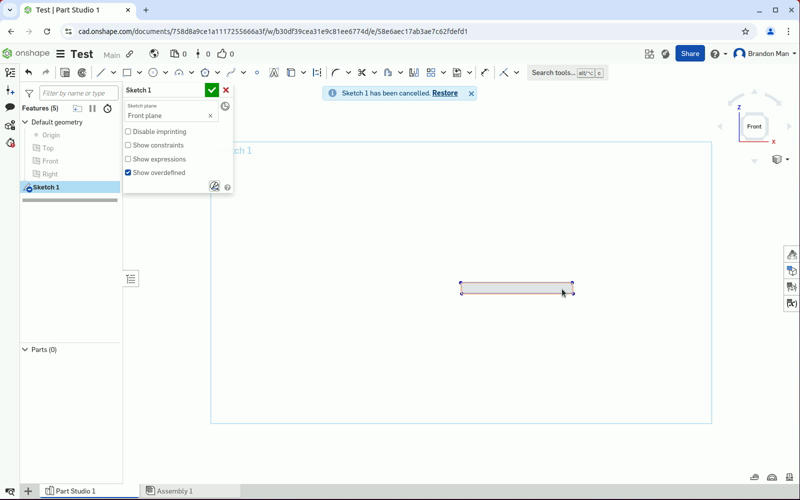
scroll(6)
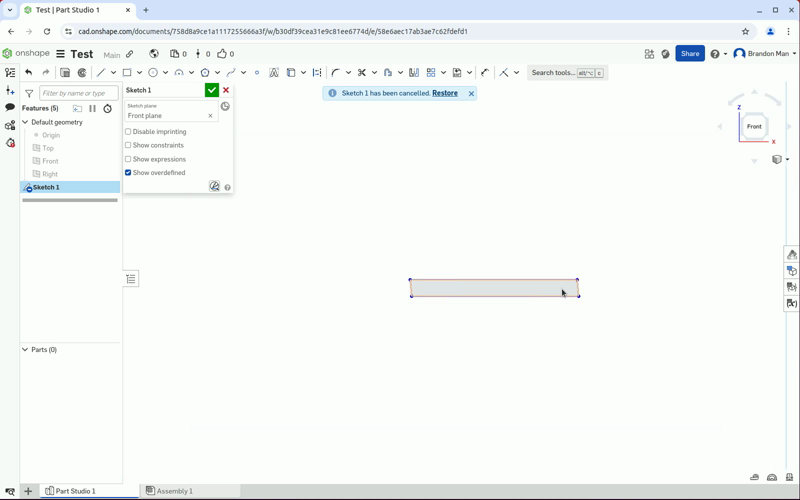
scroll(6)
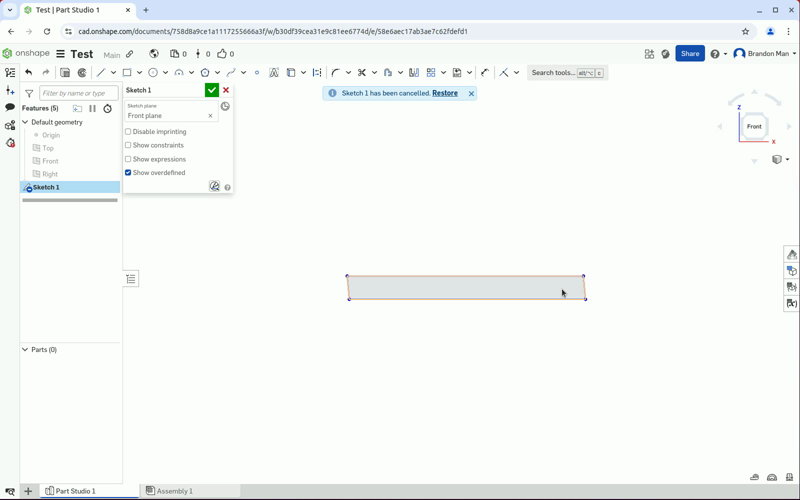
scroll(6)
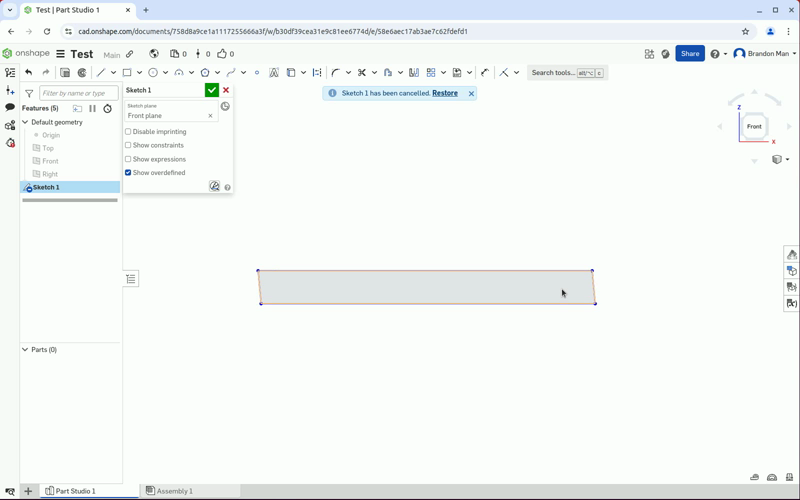
scroll(6)
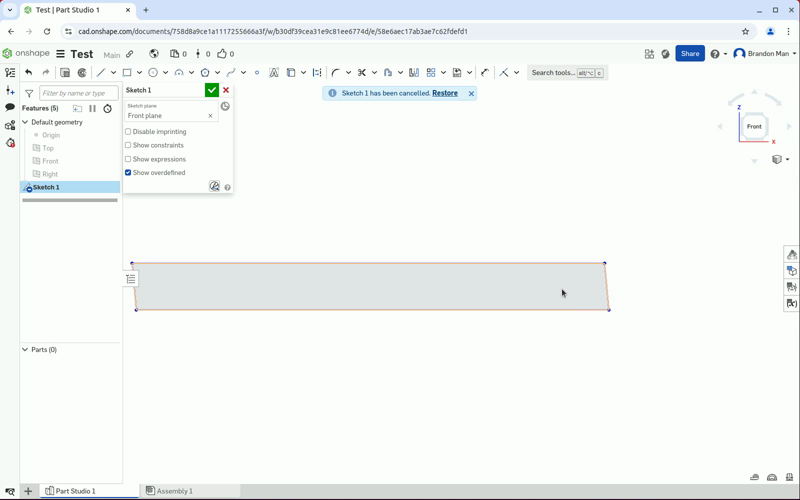
scroll(6)
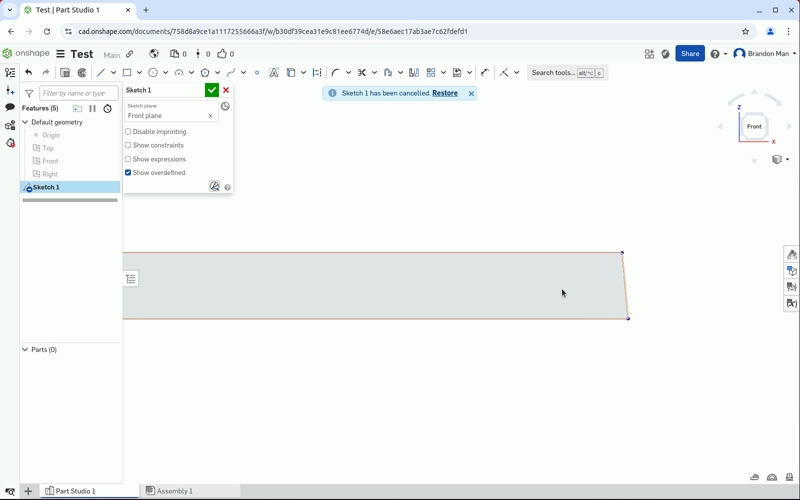
scroll(6)
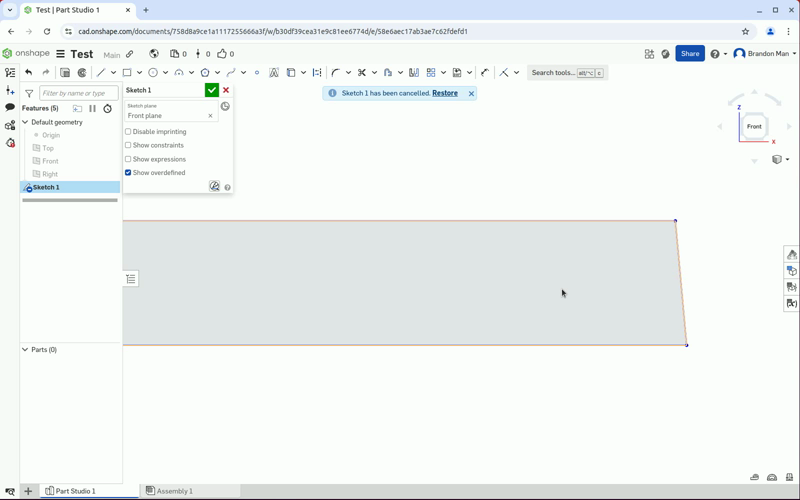
click(562, 288)
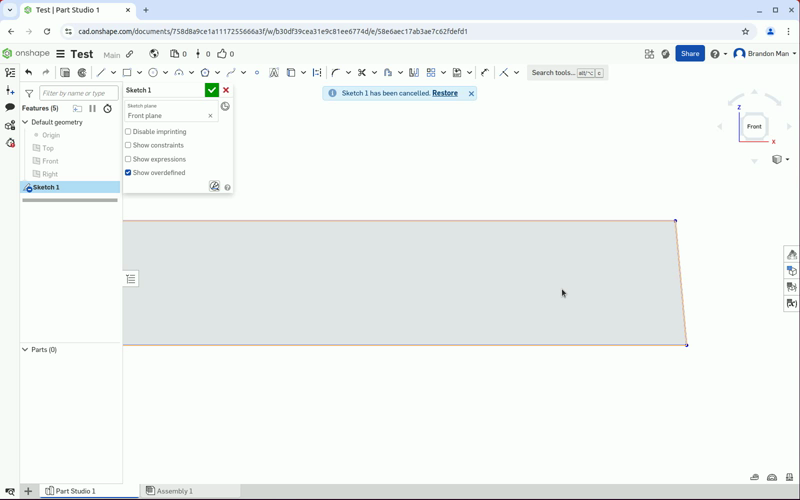
scroll(-6)
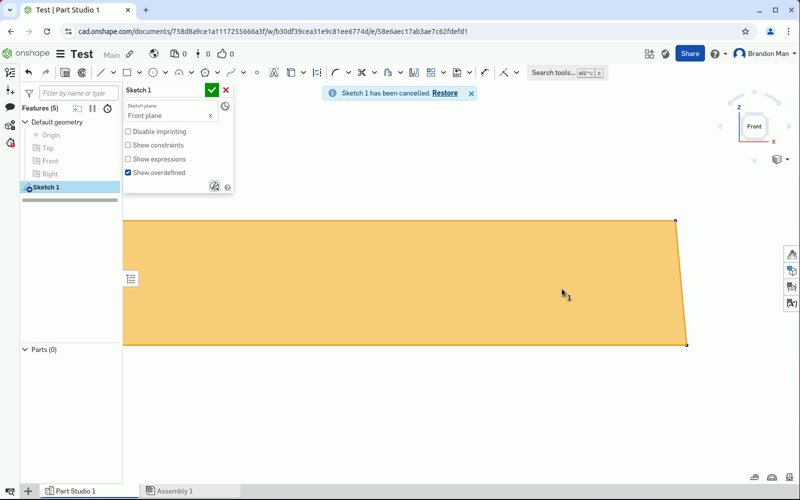
scroll(-6)
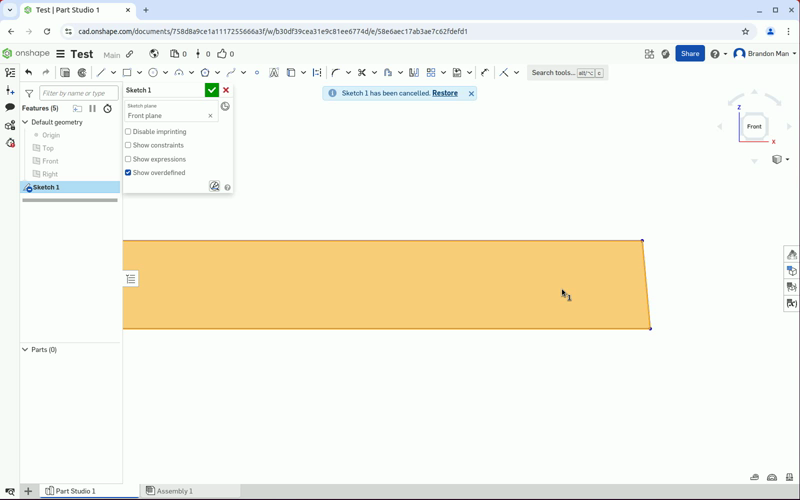
scroll(-6)
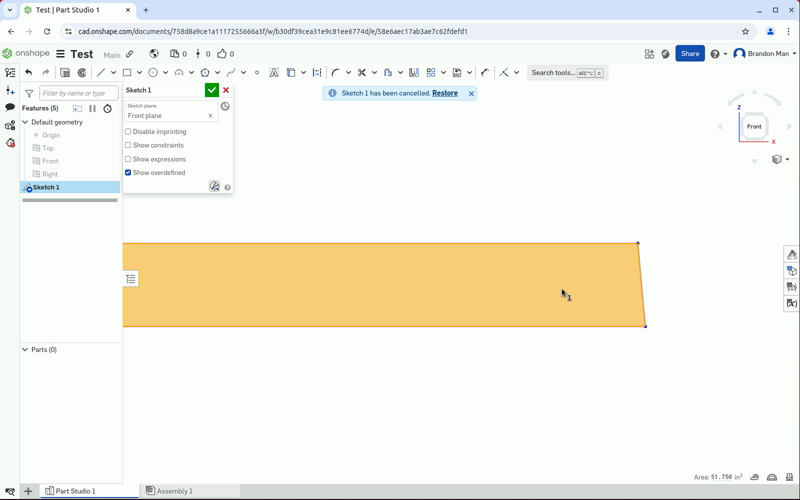
scroll(-6)
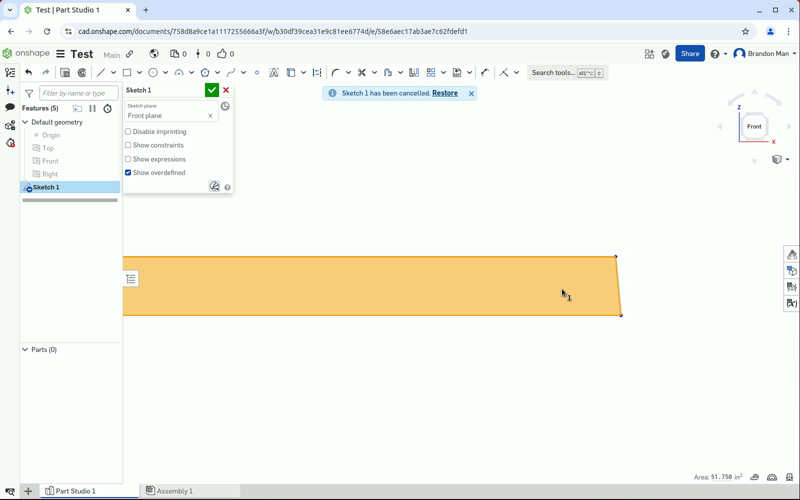
scroll(-6)
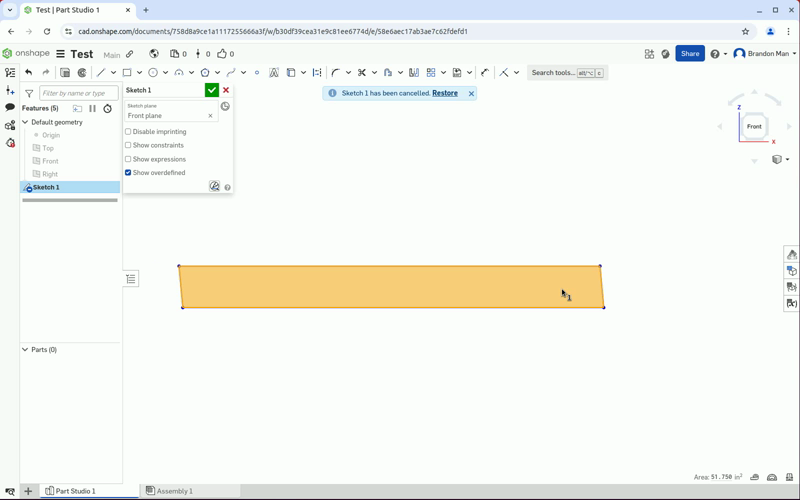
scroll(-6)
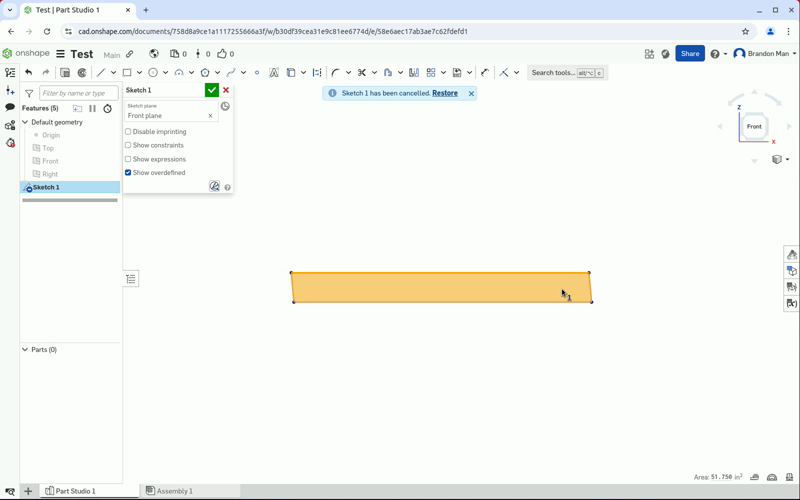
scroll(-6)
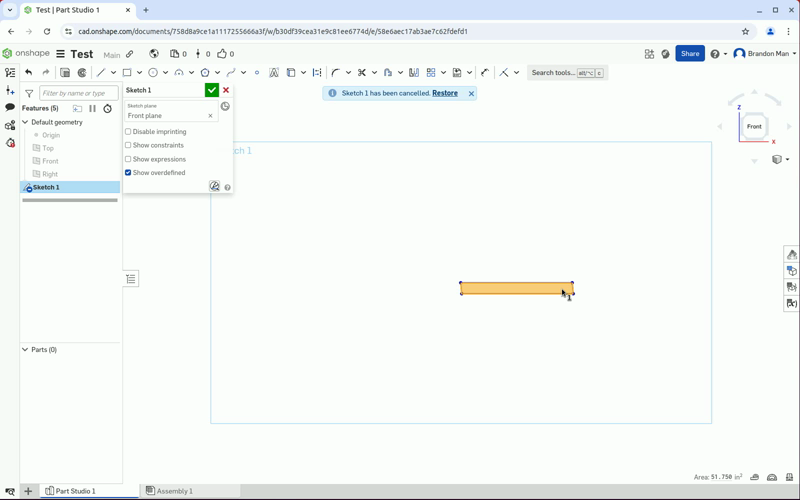
mouse_move(73, 352)
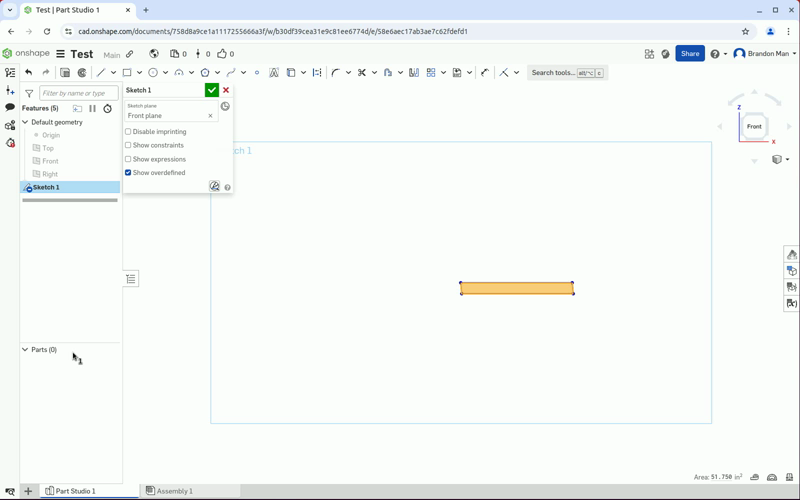
key(shift+y)
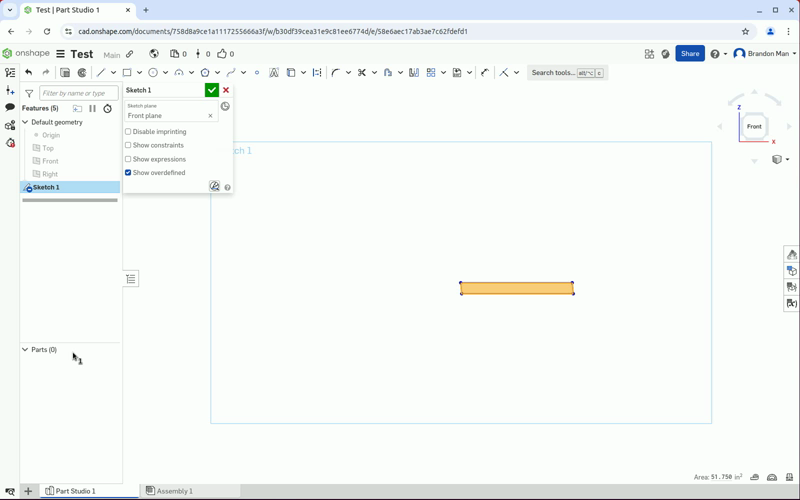
key(shift+e)
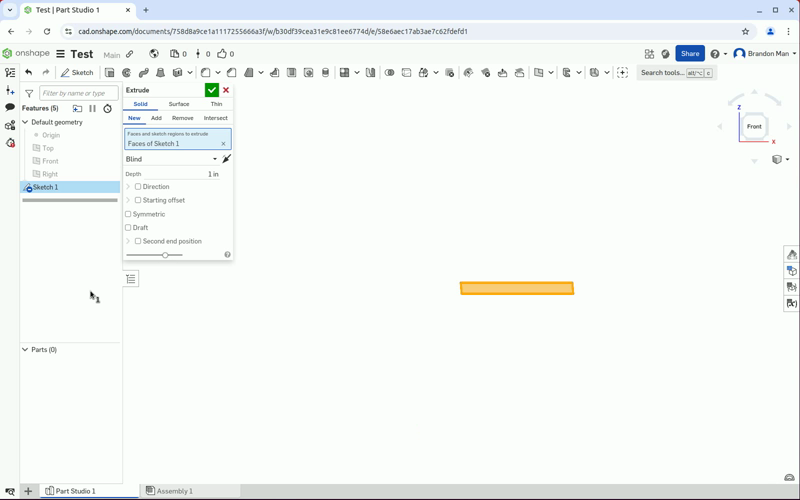
mouse_move(143, 106)
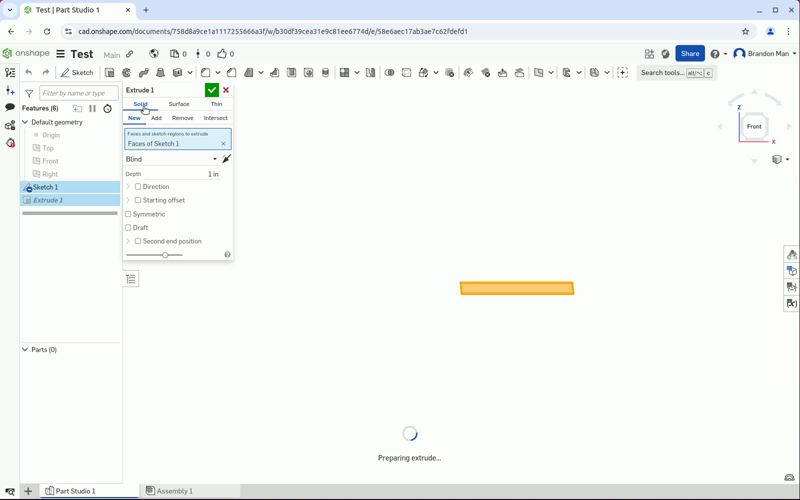
click(143, 106)
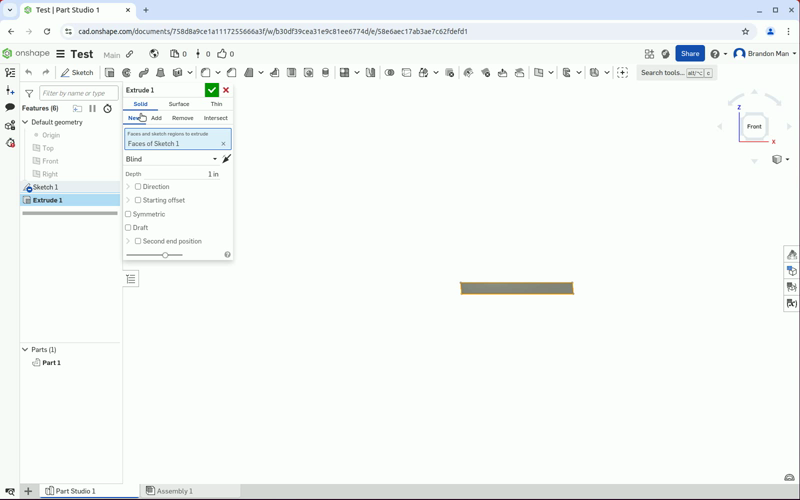
mouse_move(137, 120)
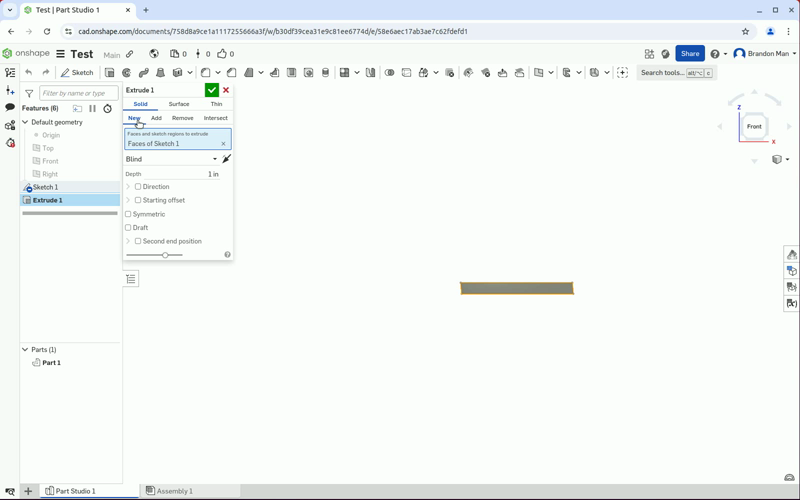
click(137, 120)
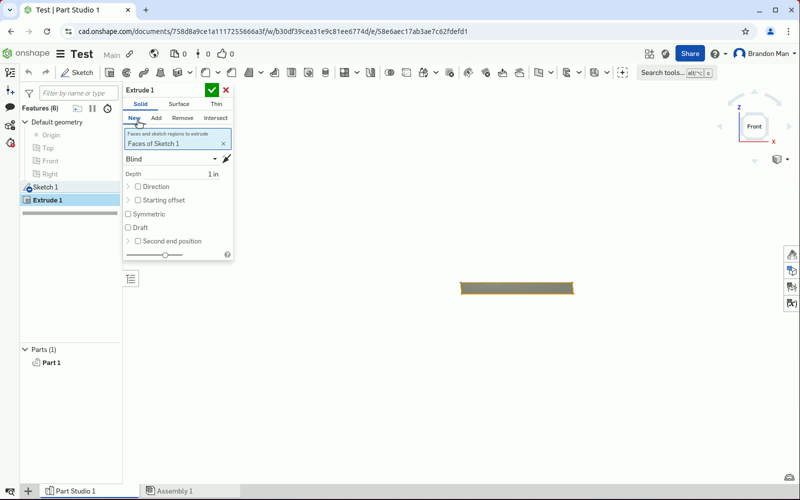
key(tab, 4)
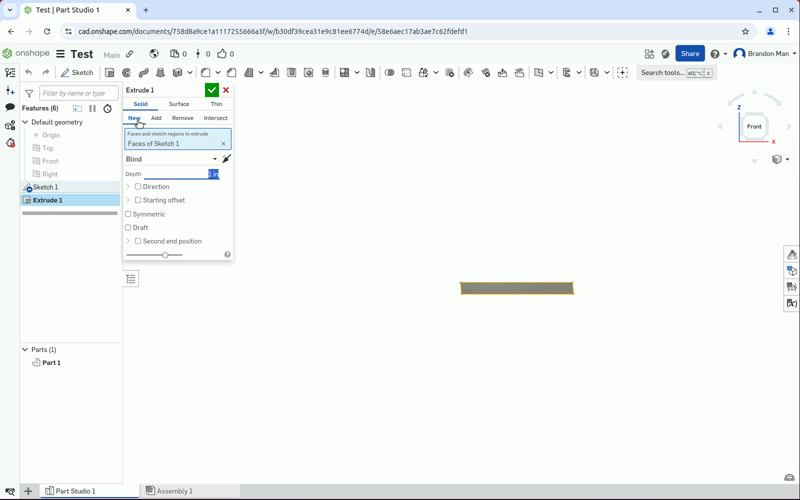
text(2.166)
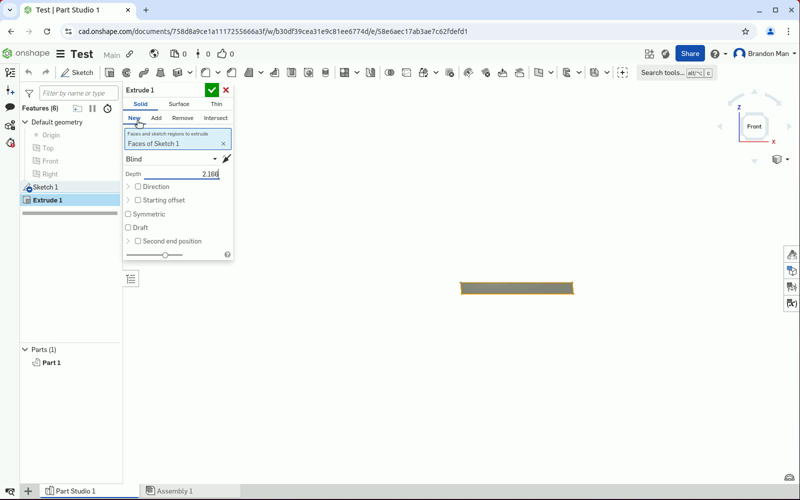
key(enter)
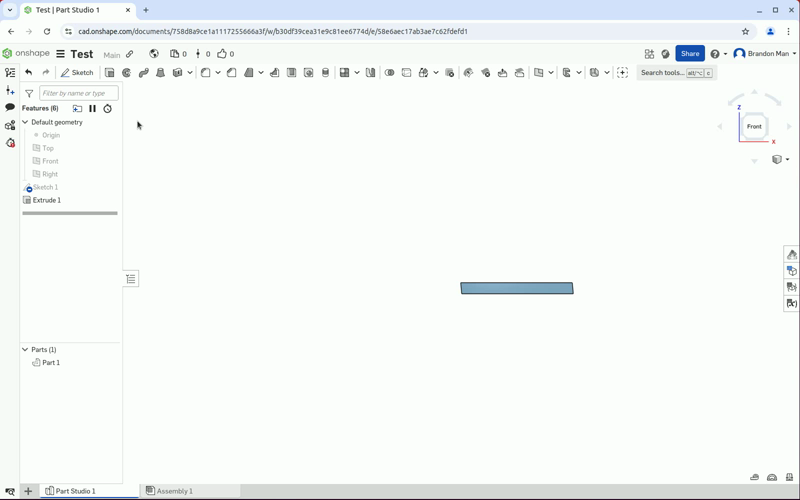
key(shift+h)
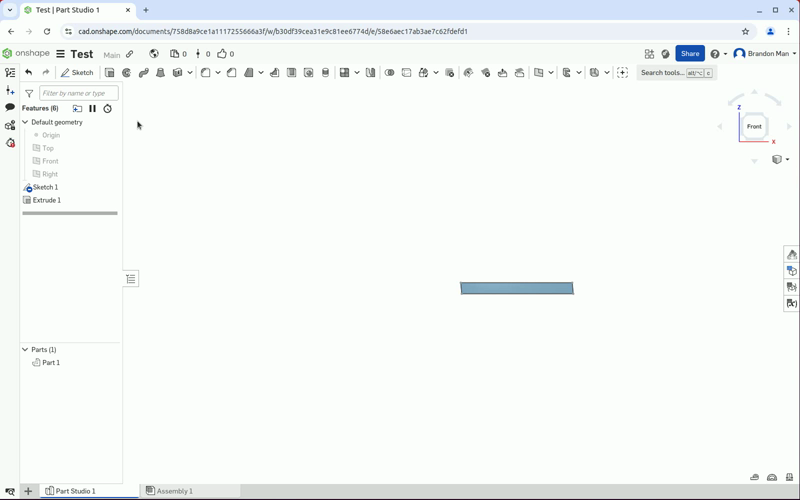
key(shift+h)
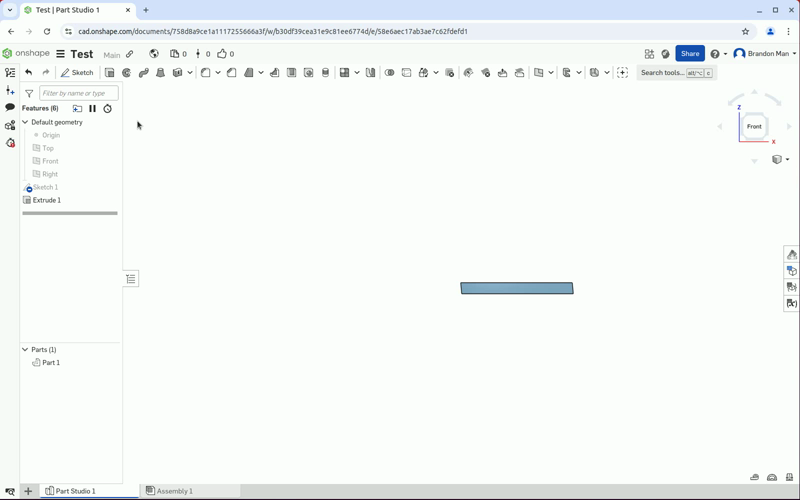
mouse_move(73, 189)
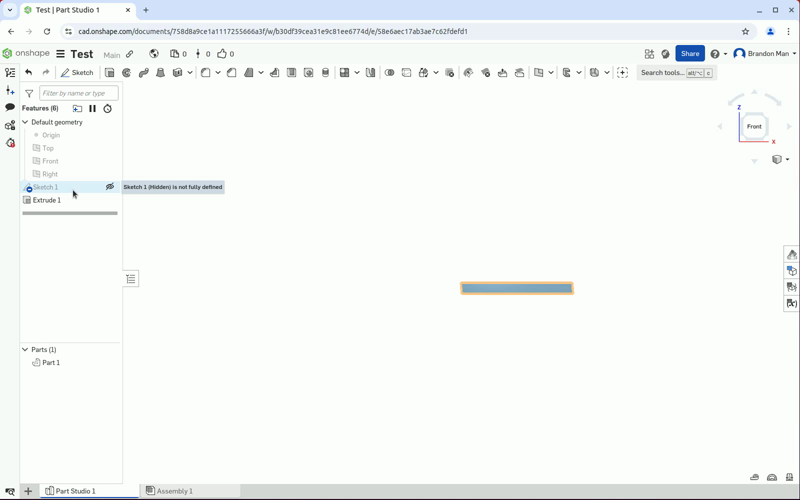
click(73, 189)
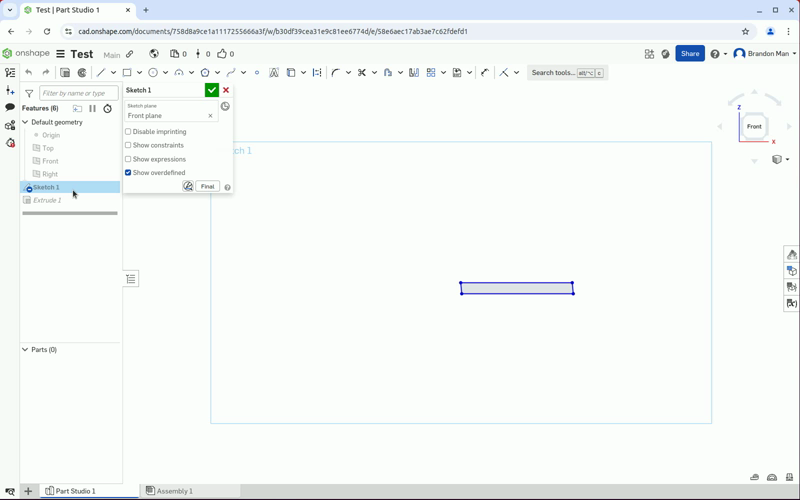
mouse_move(229, 92)
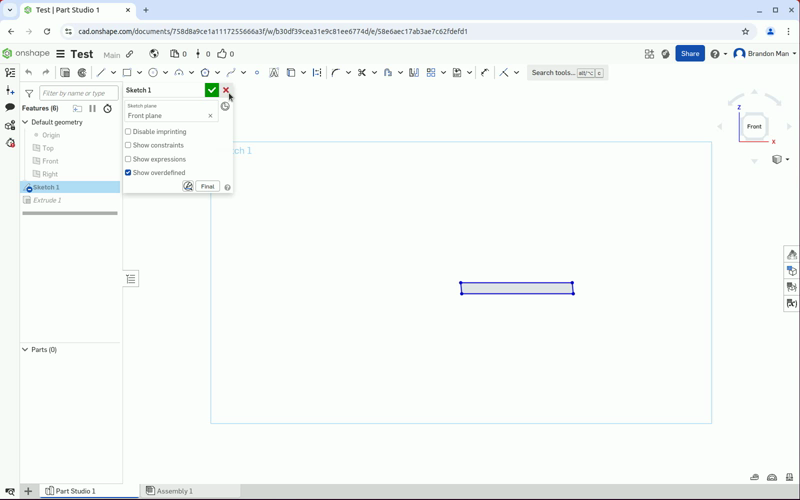
click(229, 92)
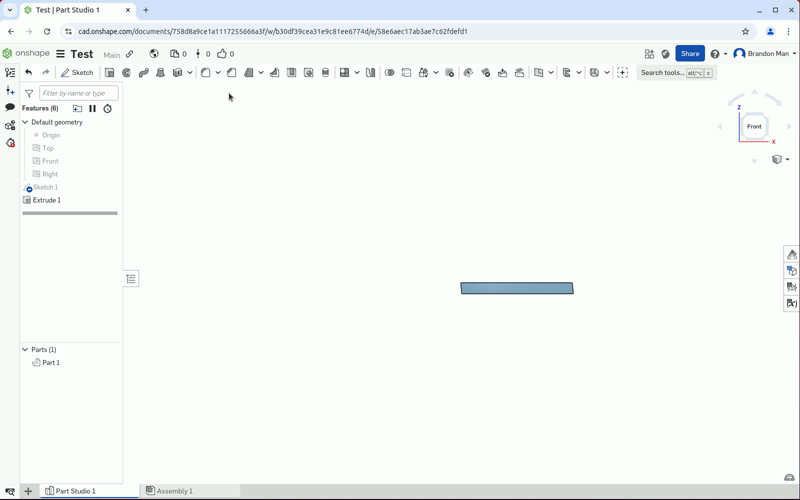
mouse_move(541, 75)
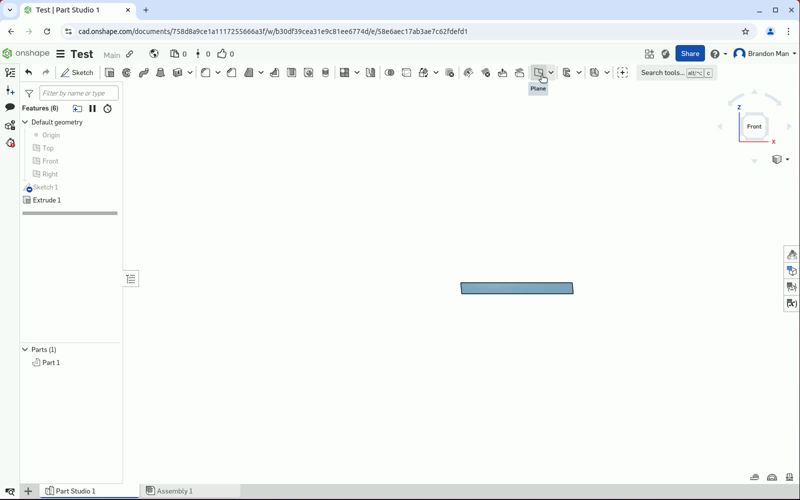
click(541, 75)
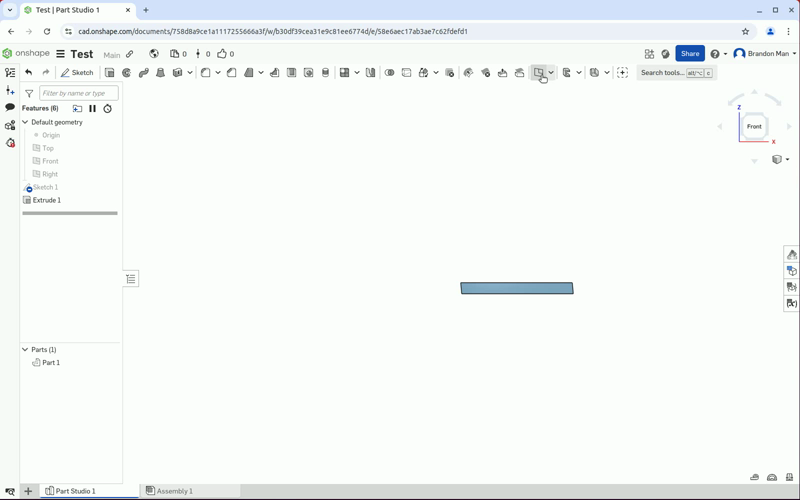
mouse_move(73, 163)
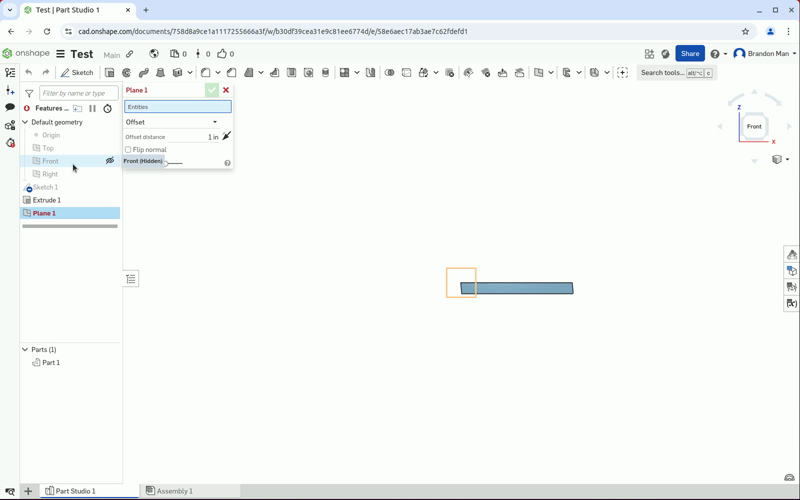
click(73, 163)
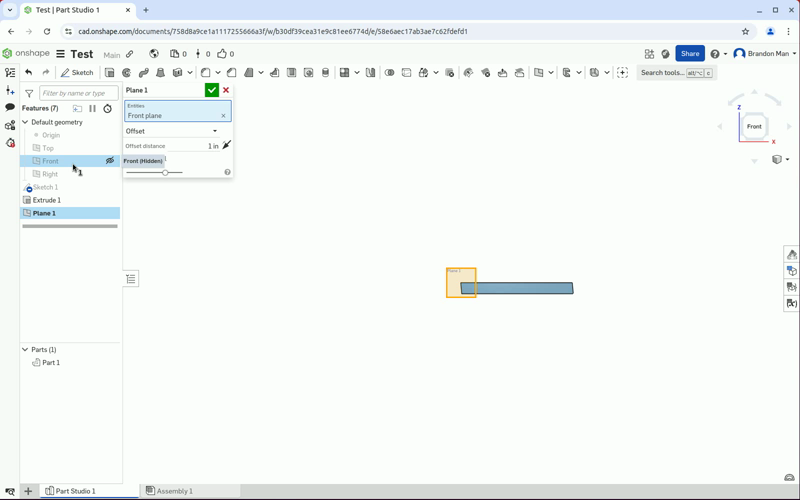
key(tab, 2)
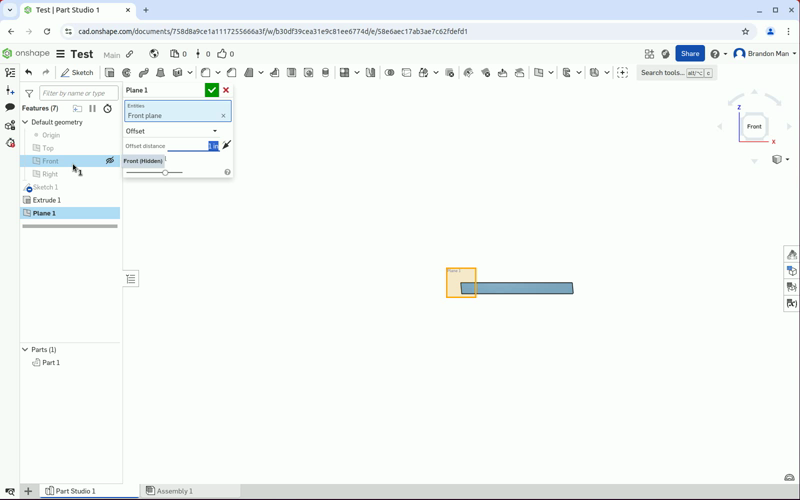
text(2.157)
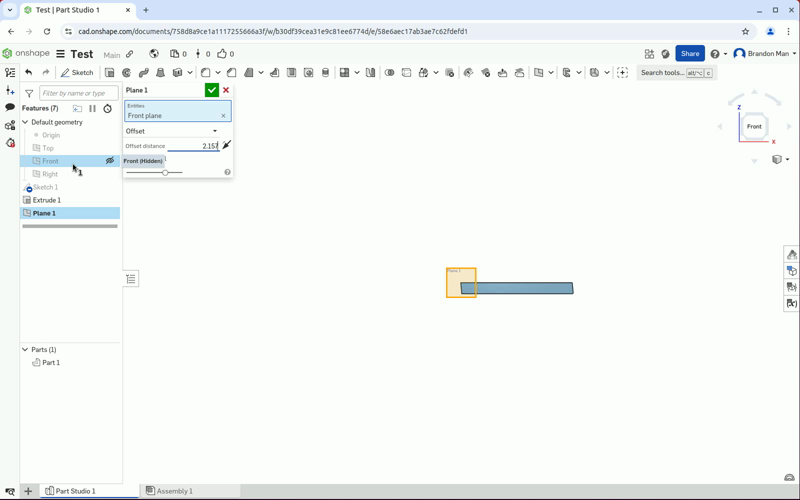
key(enter, 2)
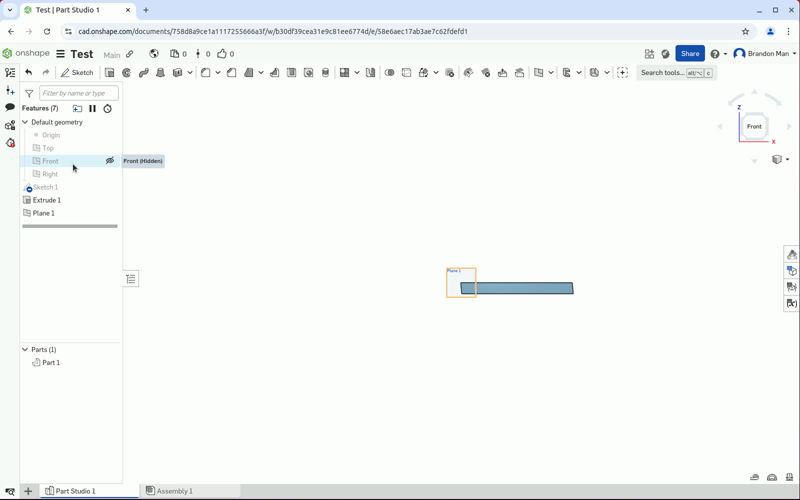
key(shift+s)
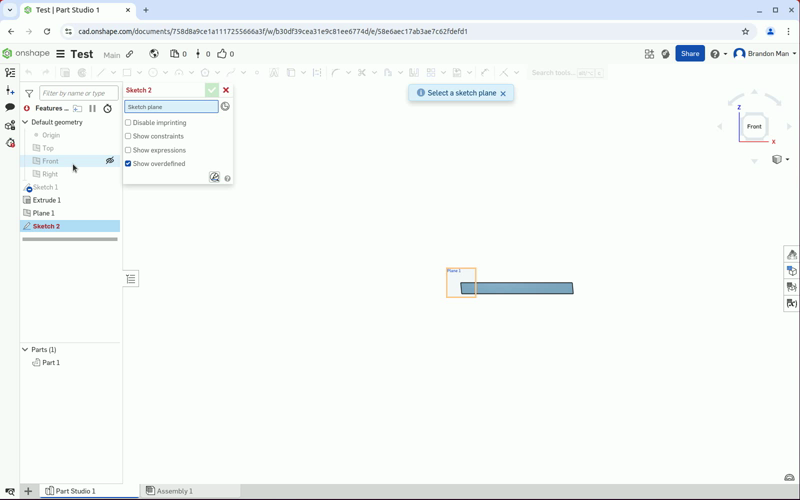
mouse_move(73, 215)
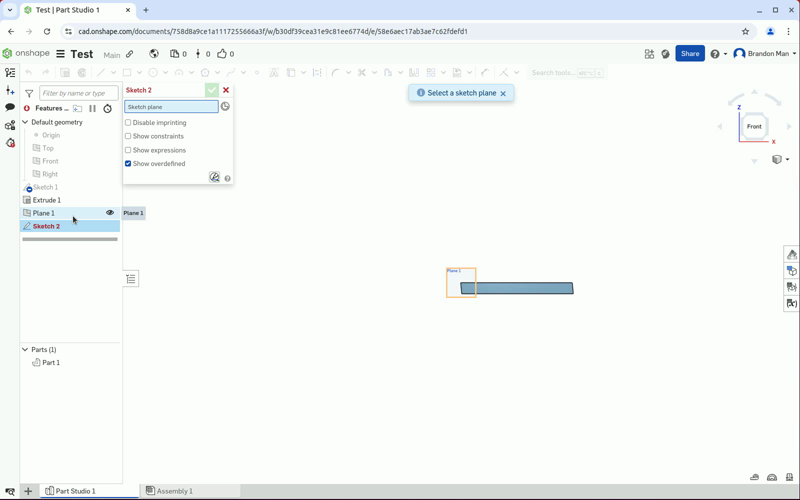
click(73, 215)
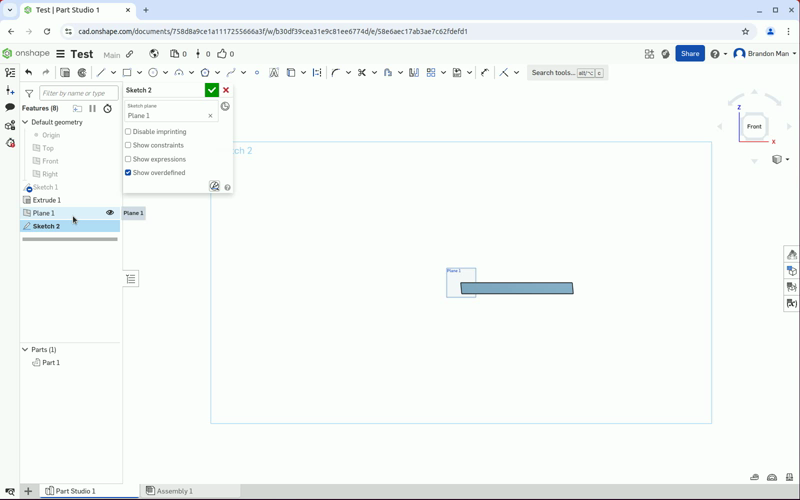
mouse_move(73, 352)
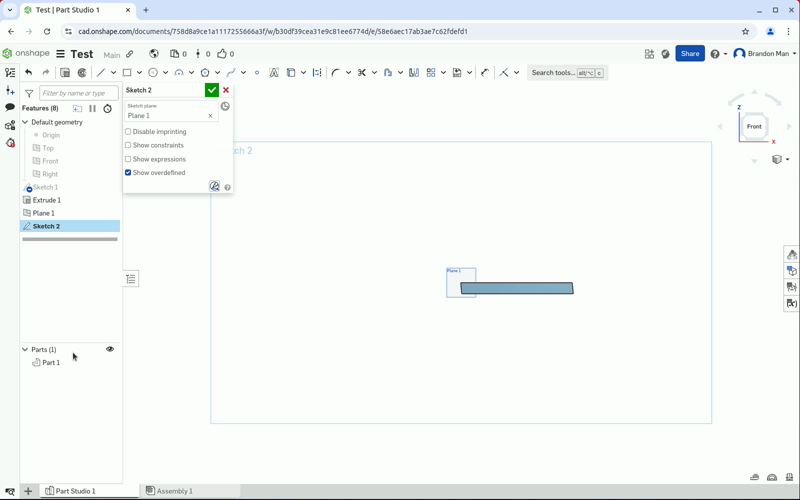
key(y)
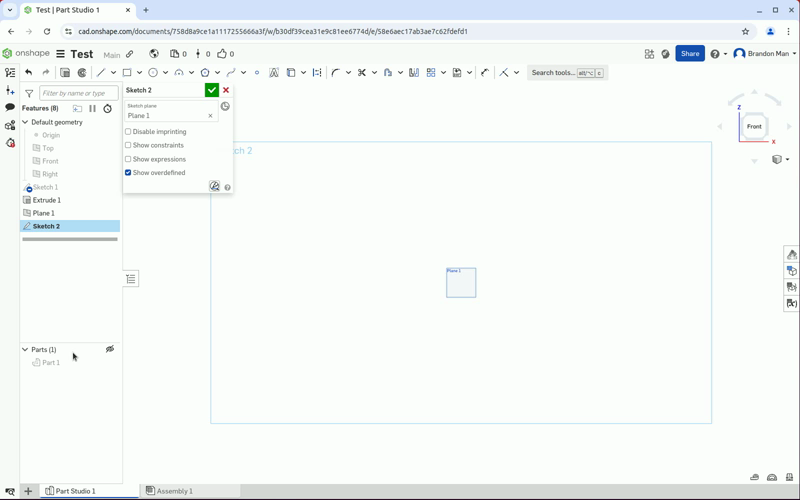
key(l)
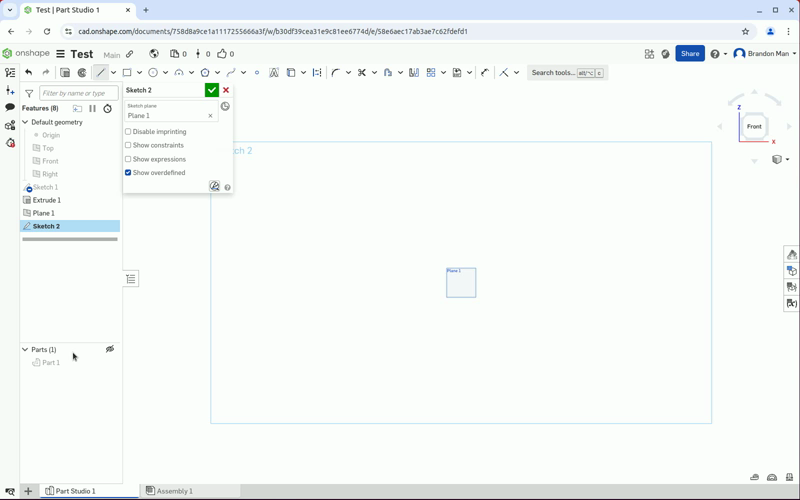
key_down(shift)
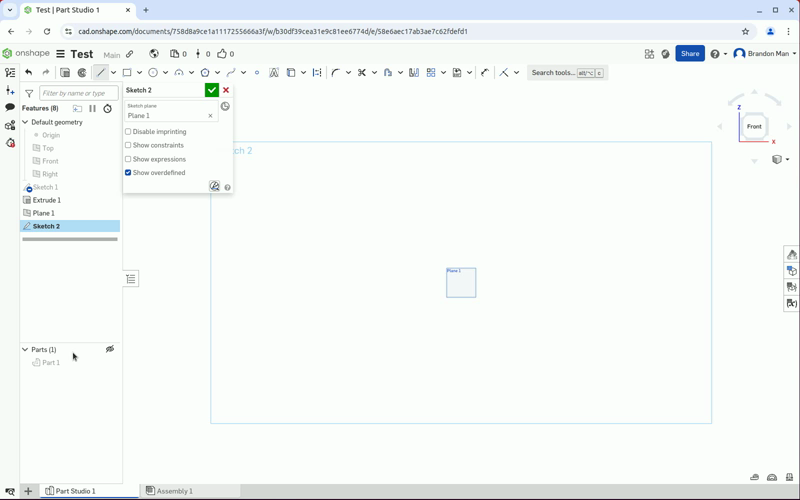
mouse_move(561, 282)
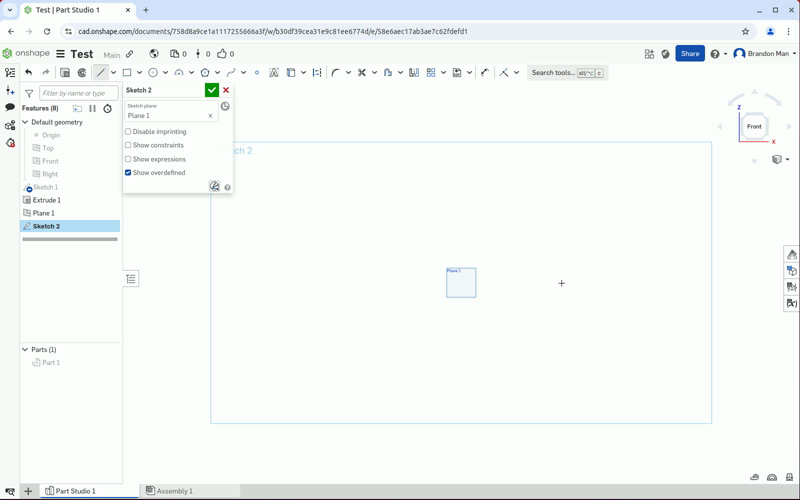
click(561, 282)
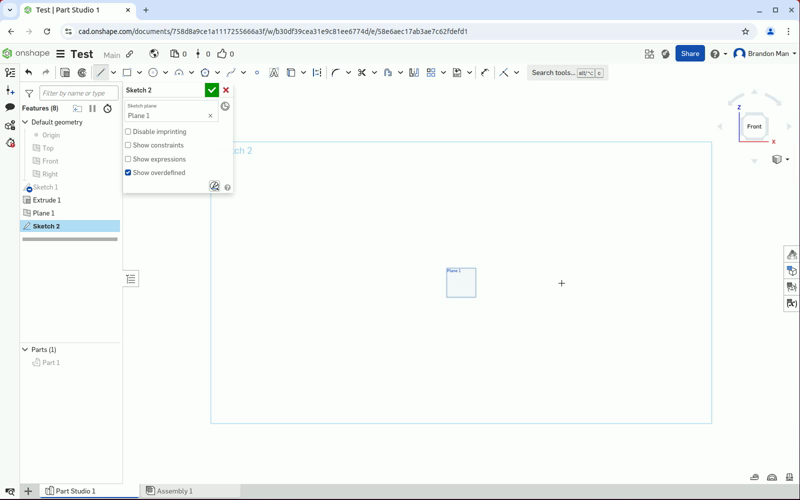
key_up(shift)
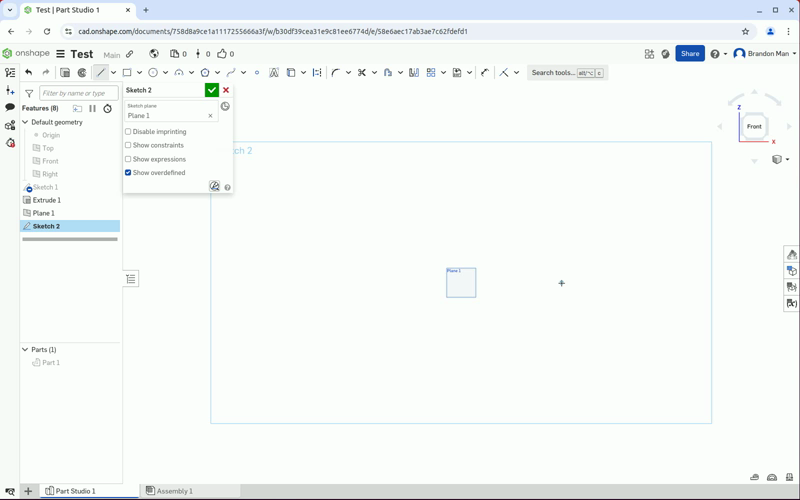
key_down(shift)
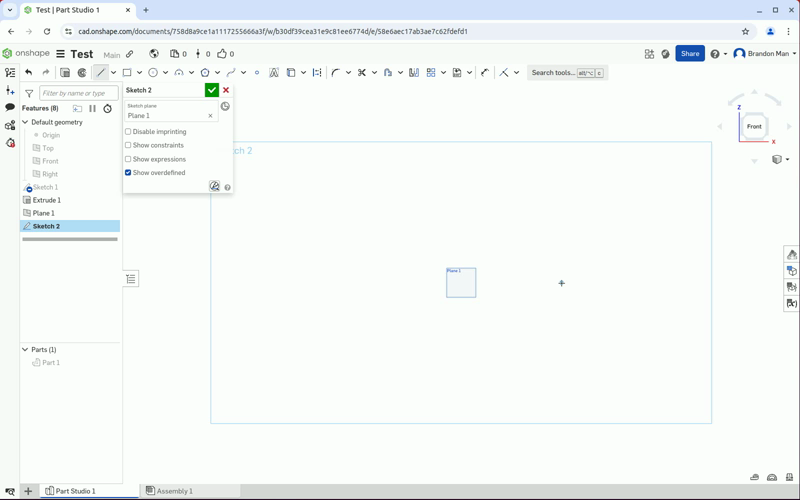
mouse_move(589, 282)
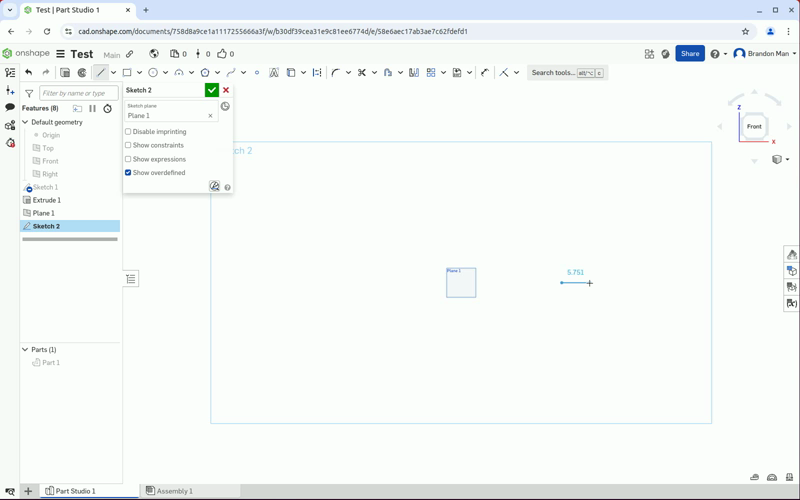
mouse_move(562, 294)
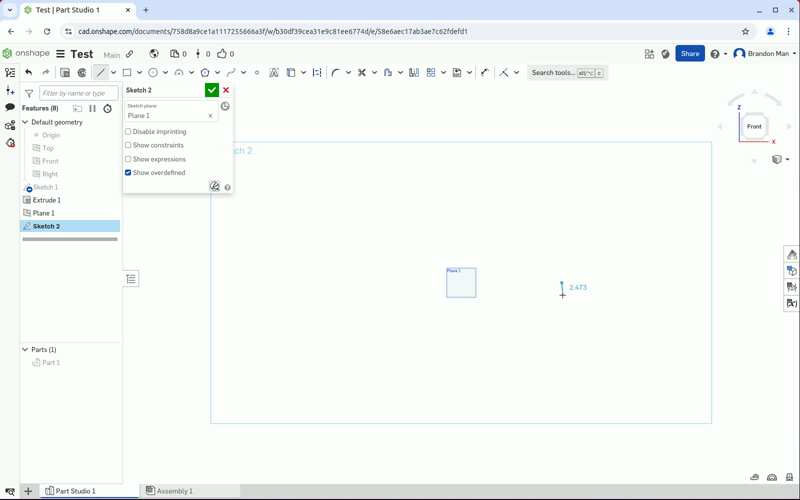
click(562, 294)
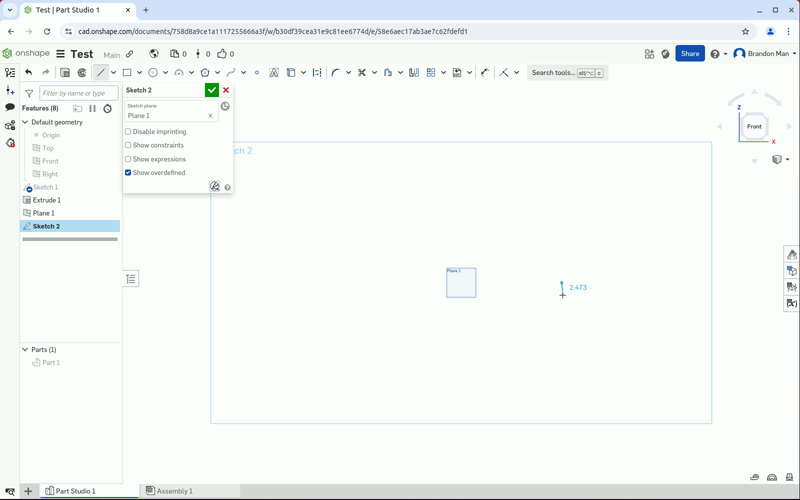
key_up(shift)
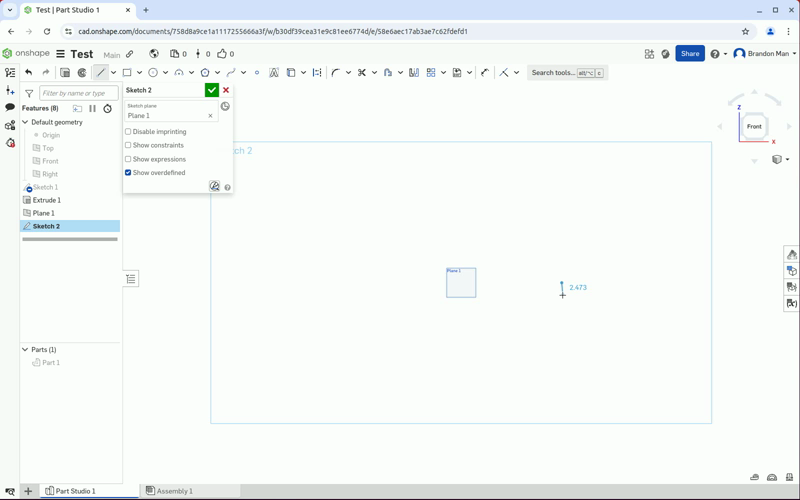
key_down(shift)
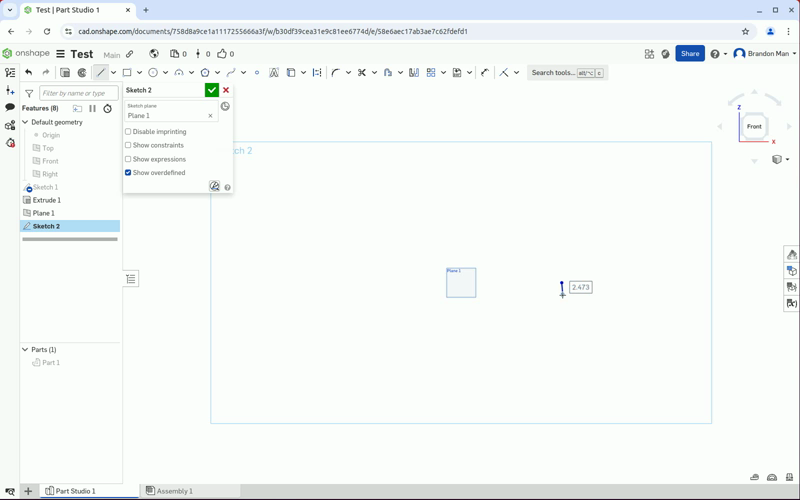
mouse_move(589, 294)
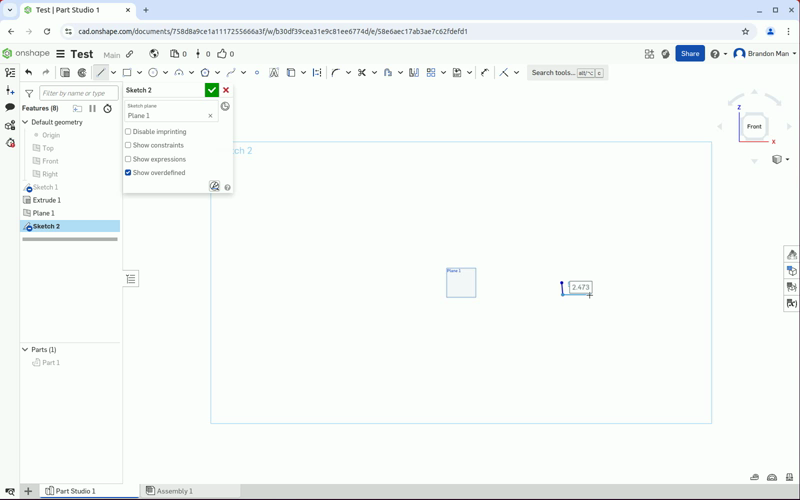
mouse_move(574, 294)
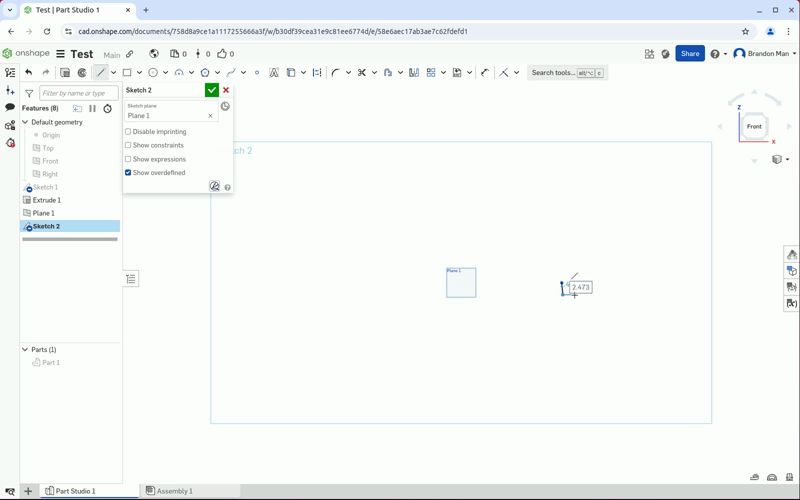
click(574, 294)
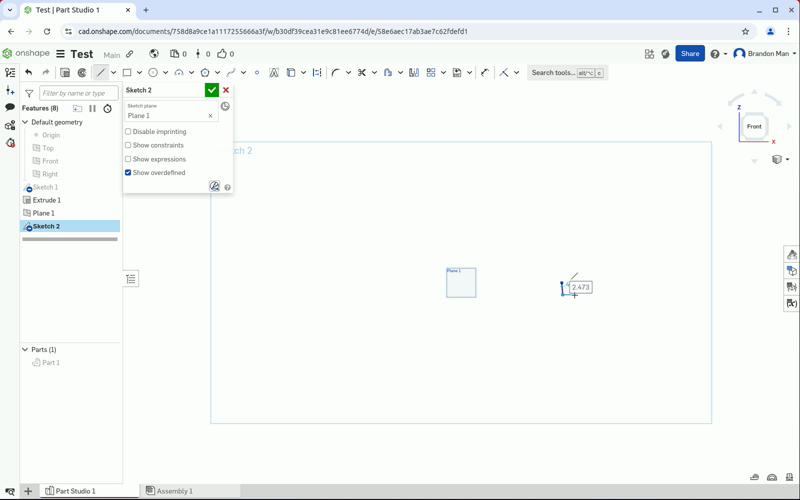
key_up(shift)
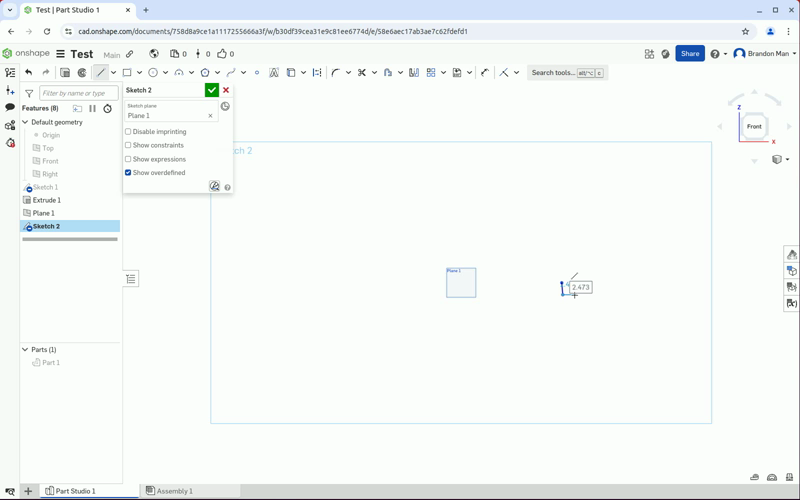
key_down(shift)
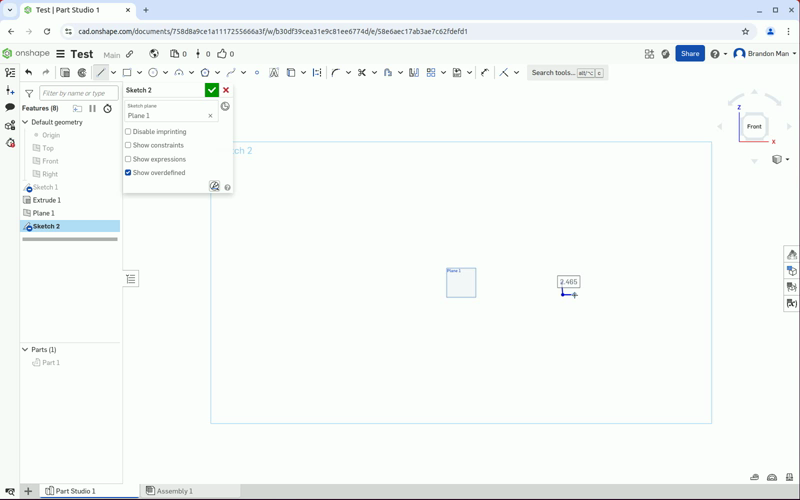
mouse_move(589, 294)
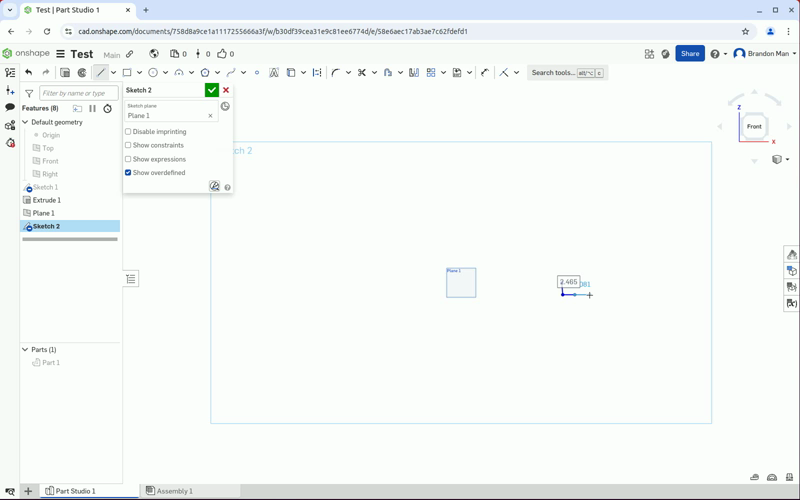
mouse_move(573, 282)
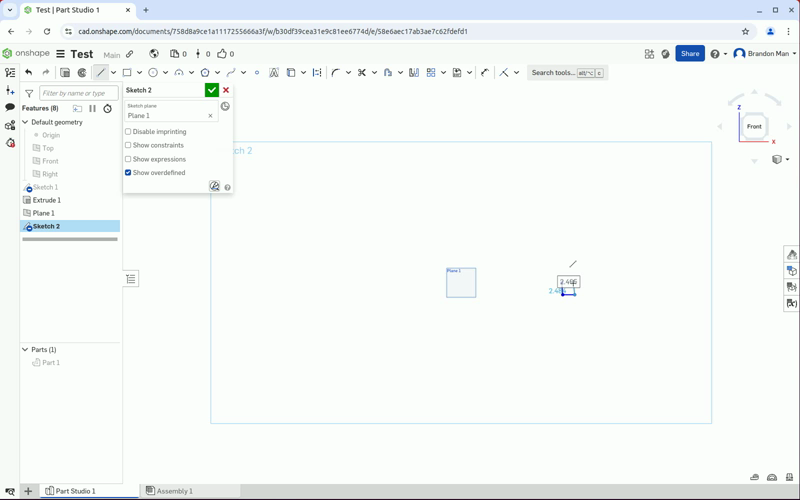
click(573, 282)
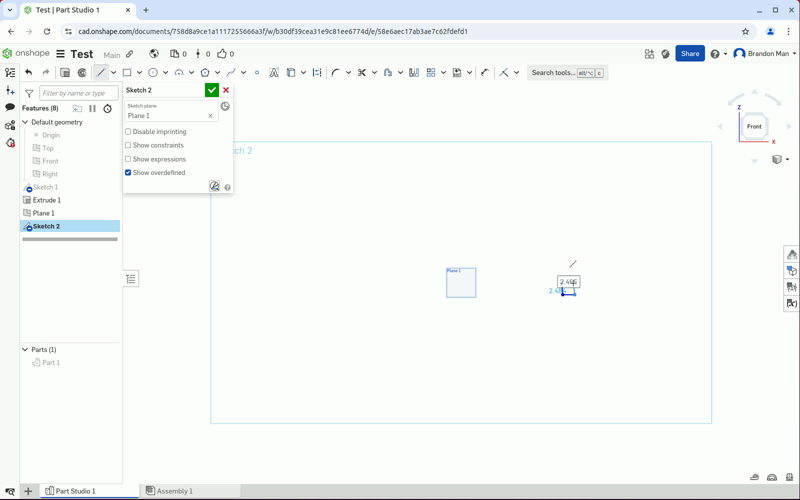
key_up(shift)
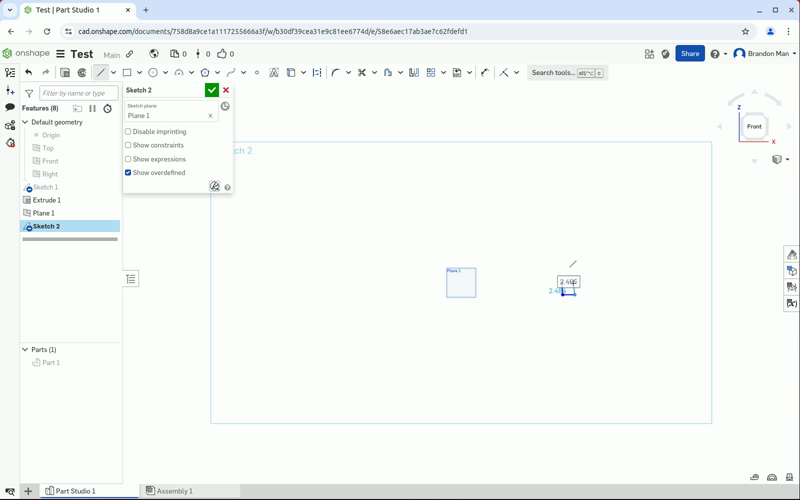
mouse_move(589, 282)
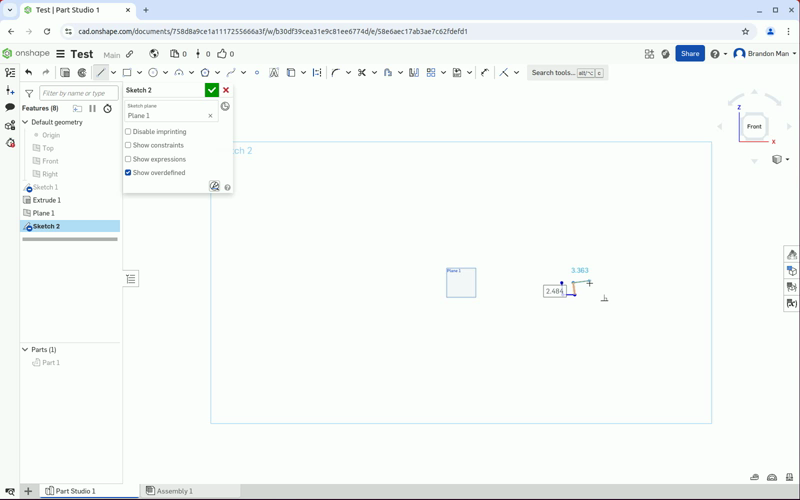
key_down(shift)
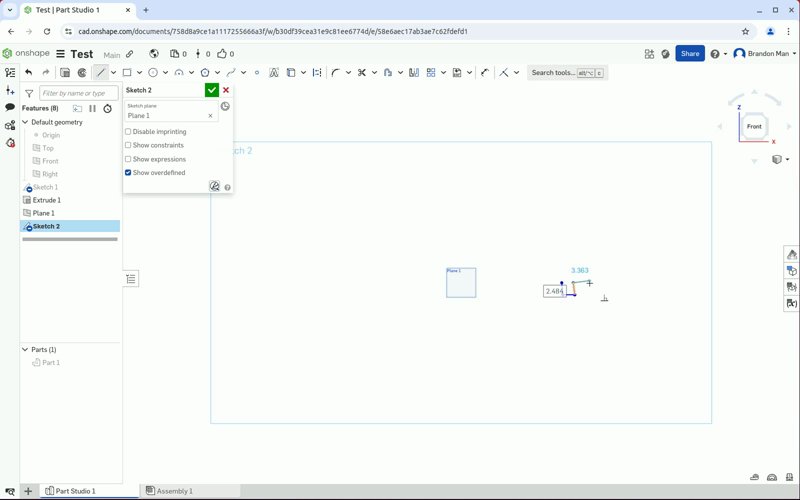
mouse_move(561, 282)
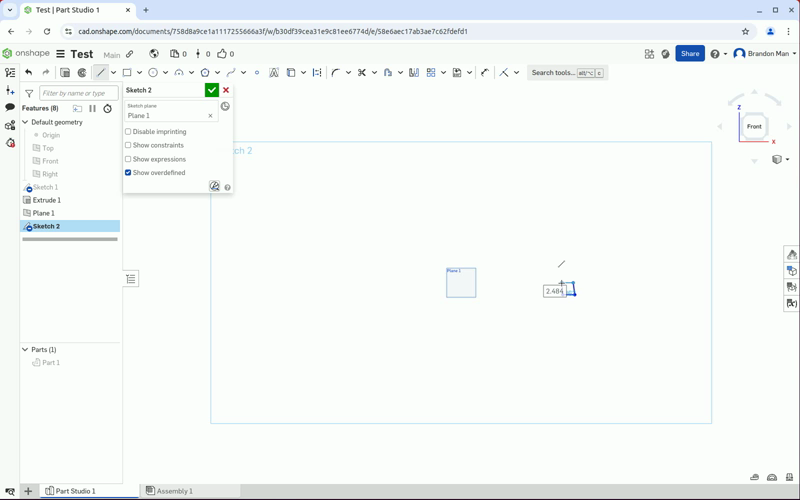
key_up(shift)
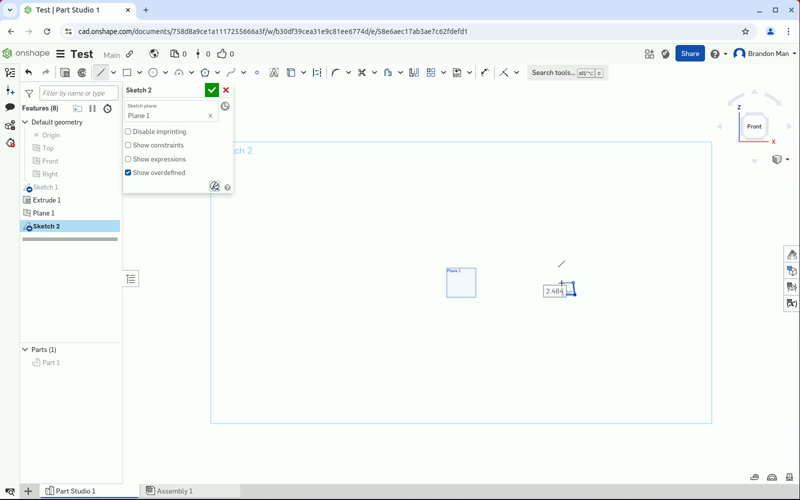
click(561, 282)
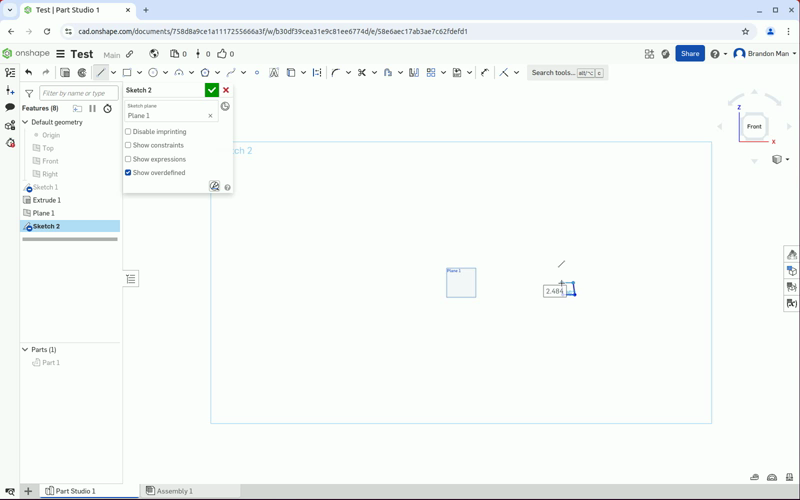
key(esc)
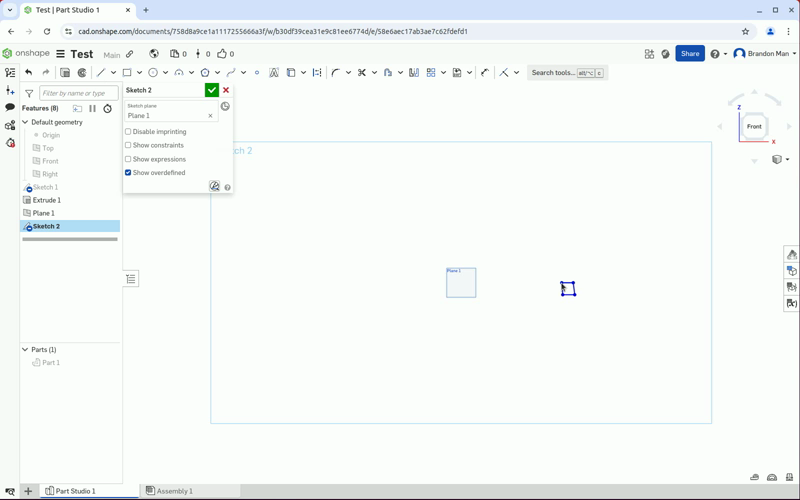
mouse_move(569, 284)
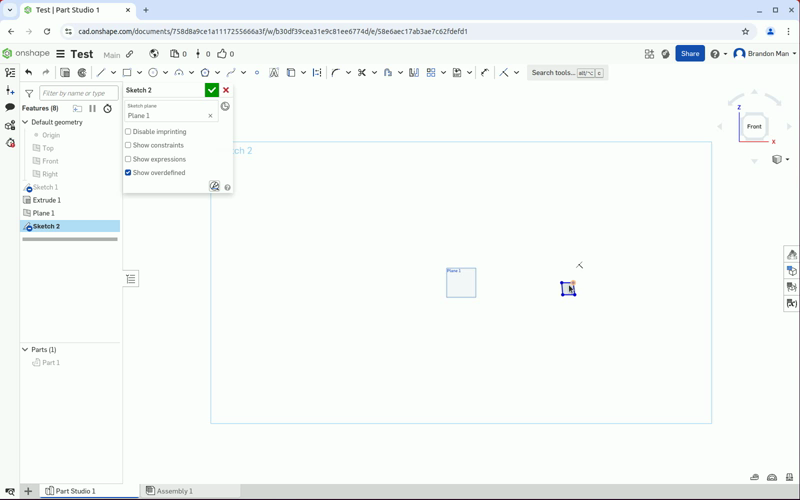
scroll(6)
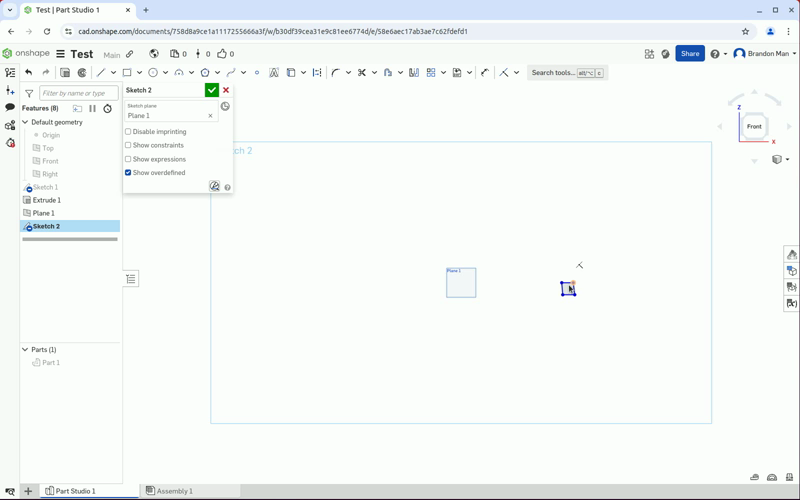
scroll(6)
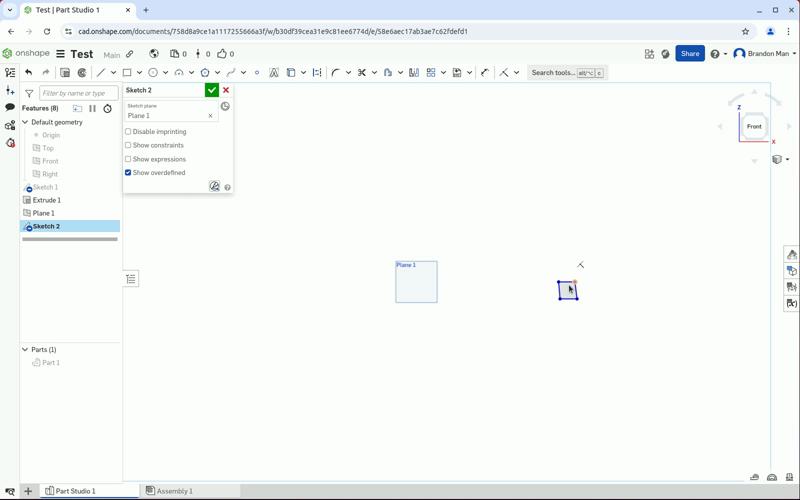
scroll(6)
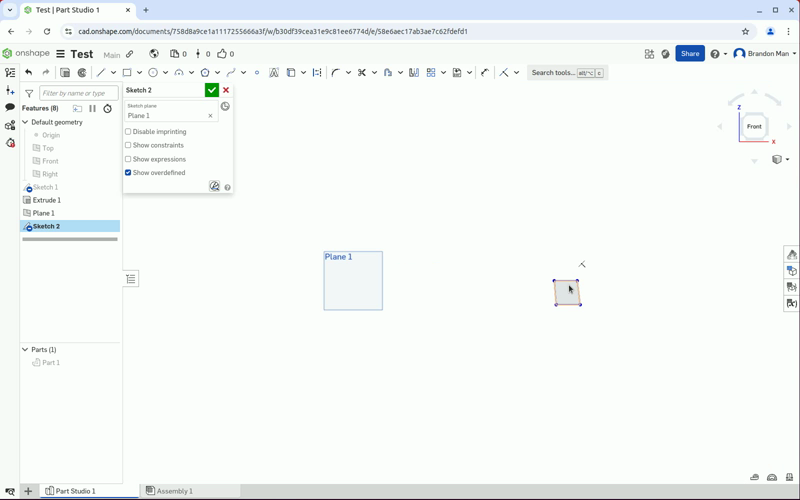
scroll(6)
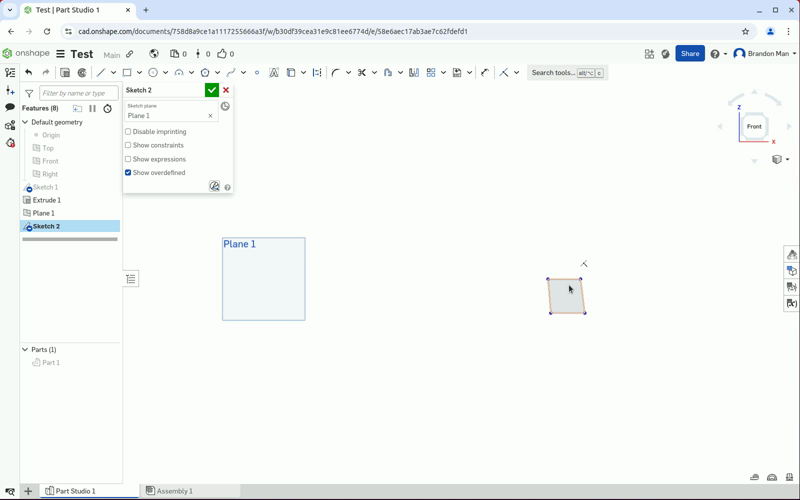
scroll(6)
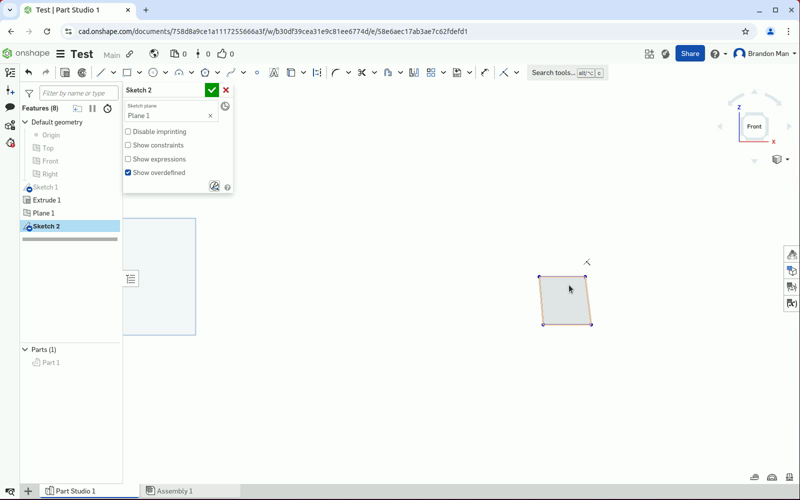
scroll(6)
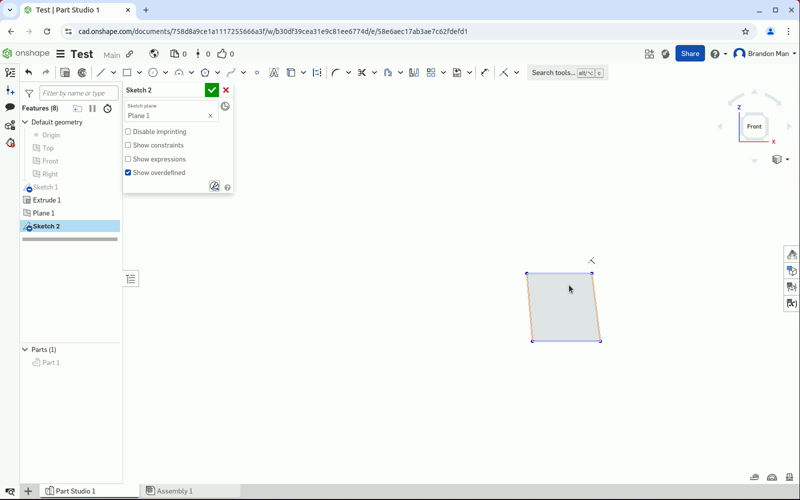
scroll(6)
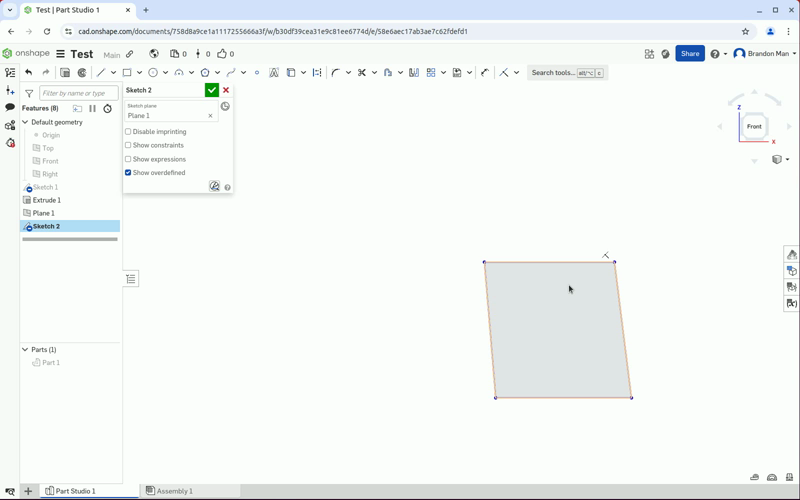
click(569, 284)
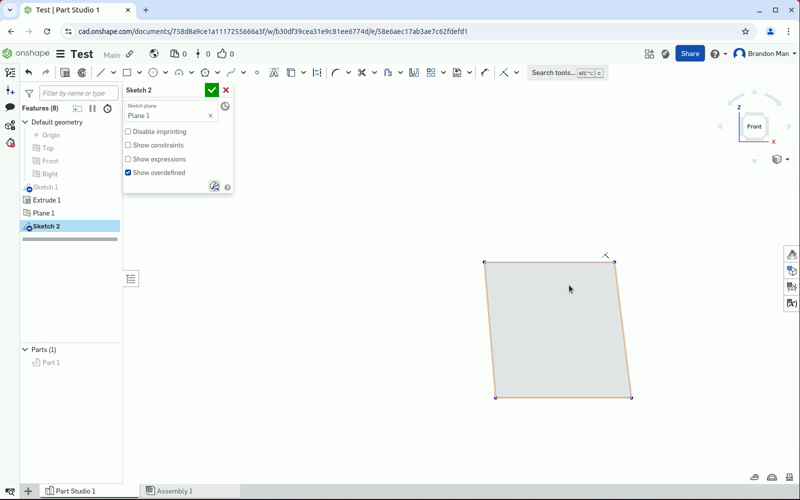
scroll(-6)
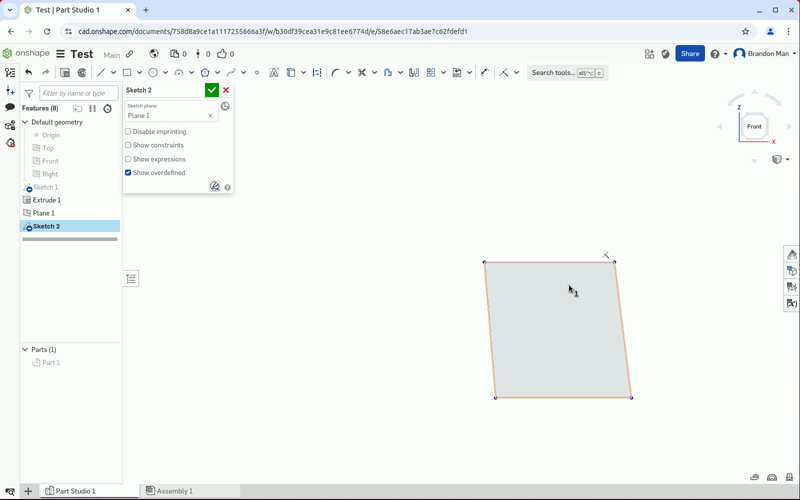
scroll(-6)
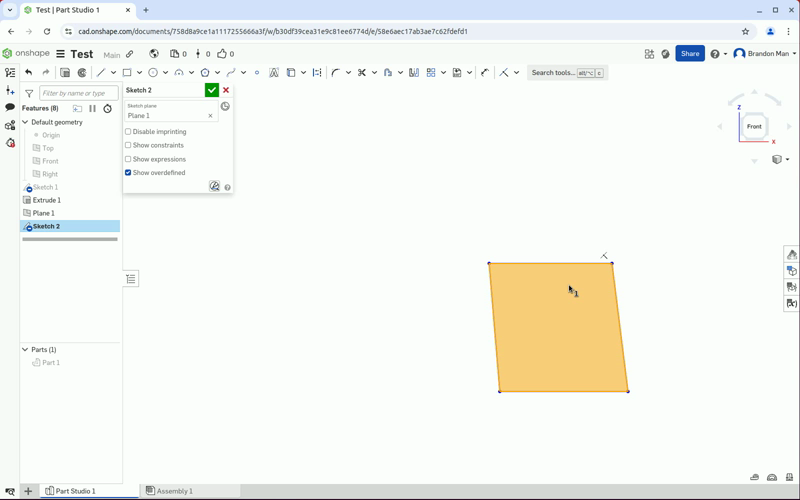
scroll(-6)
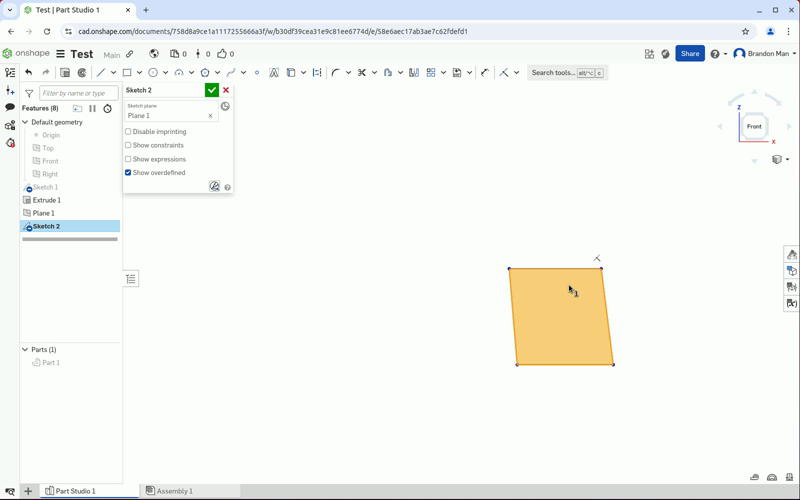
scroll(-6)
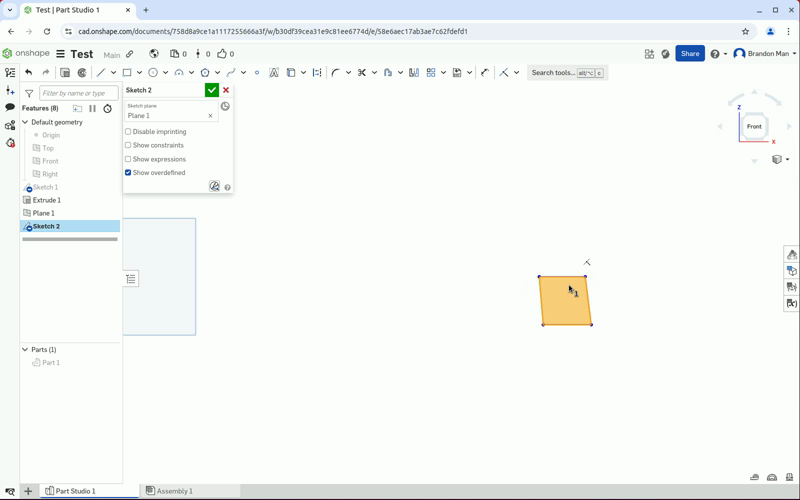
scroll(-6)
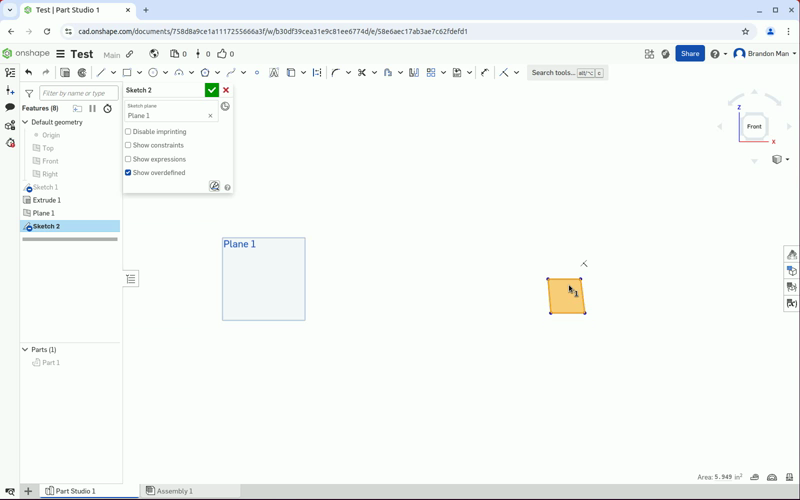
scroll(-6)
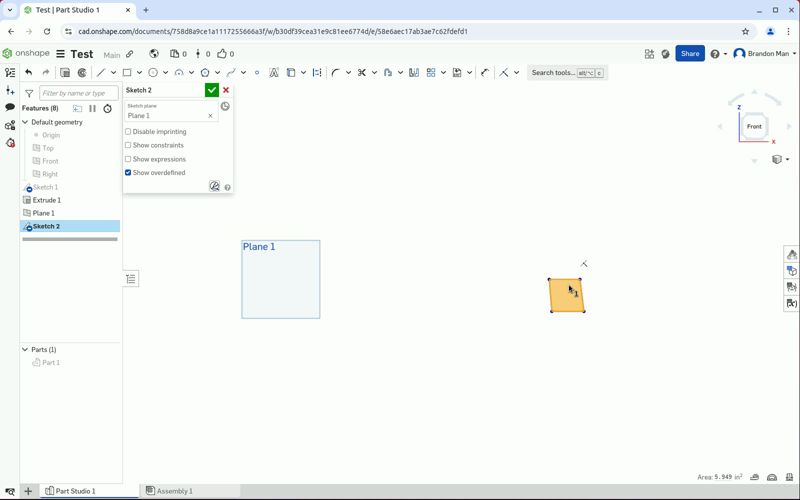
scroll(-6)
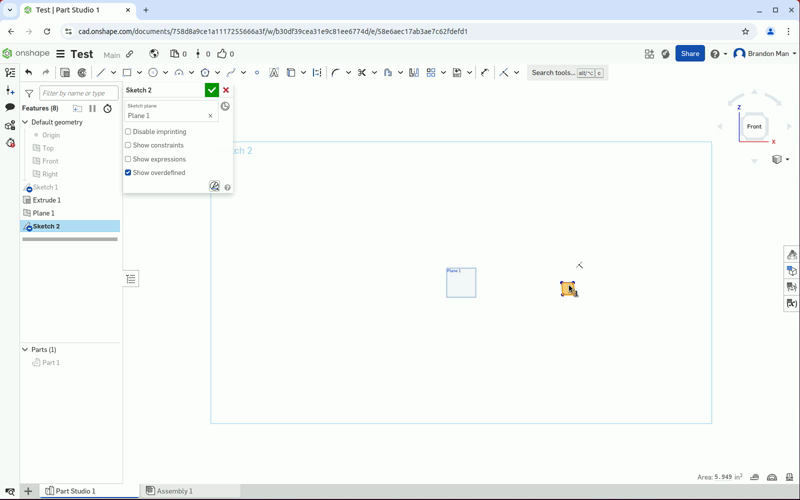
mouse_move(73, 352)
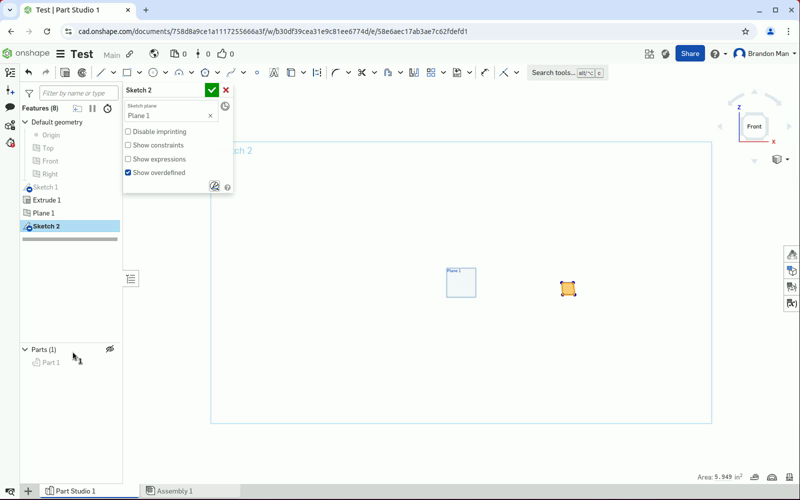
key(shift+y)
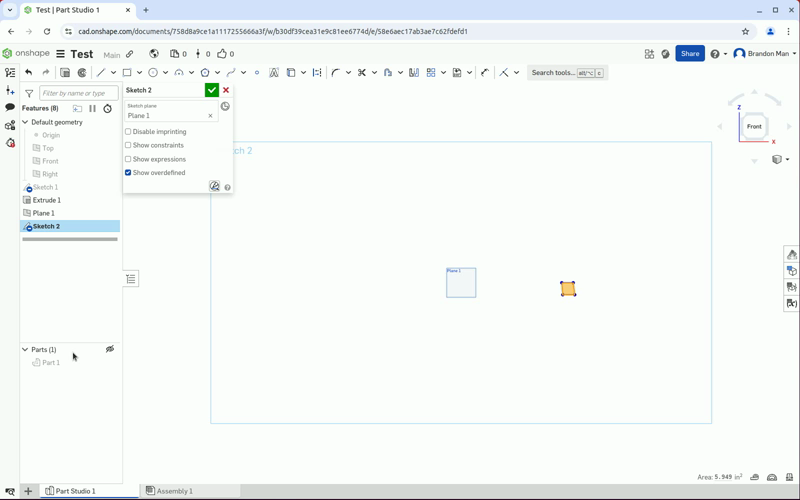
key(shift+e)
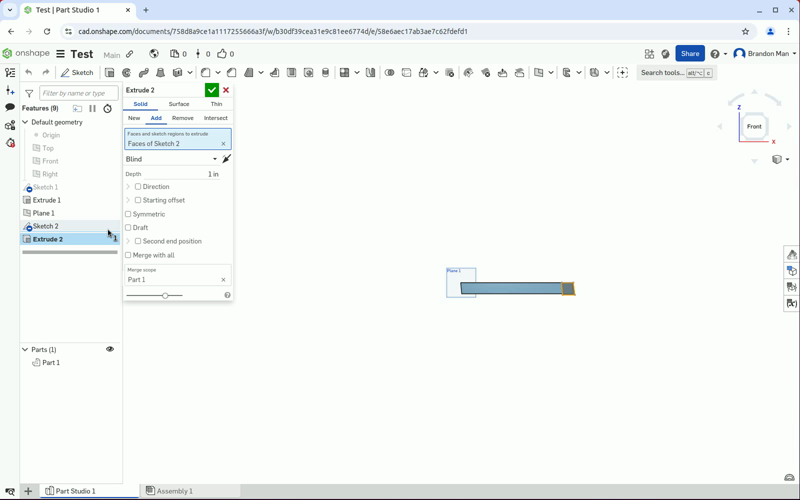
mouse_move(143, 106)
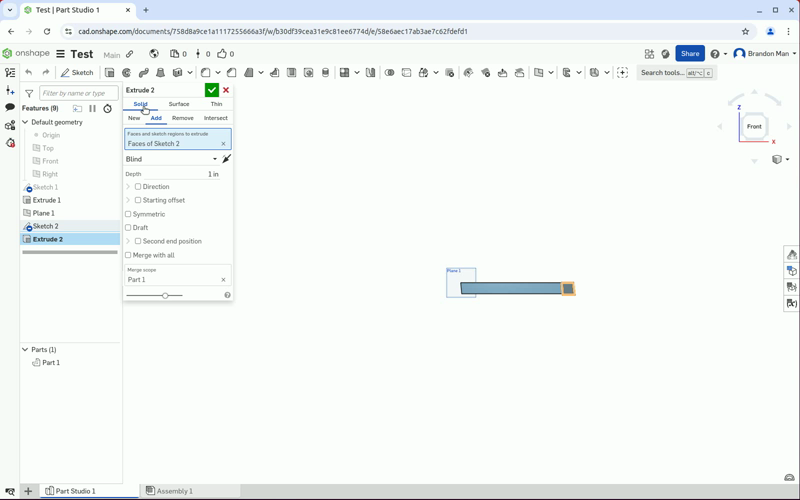
click(143, 106)
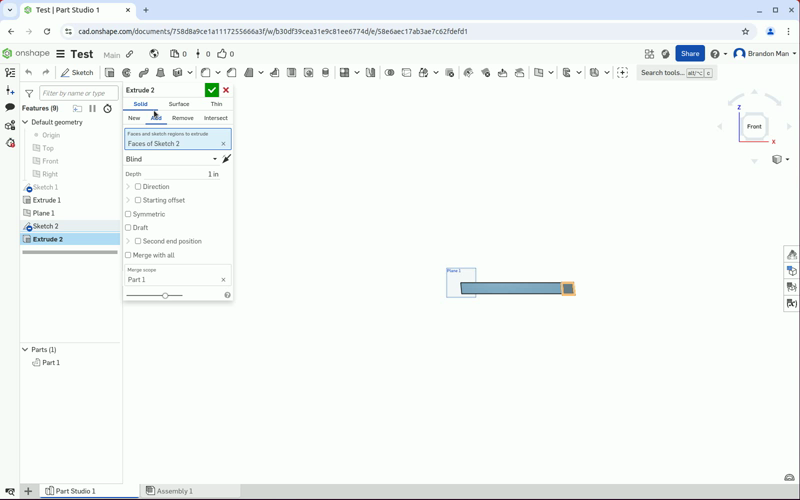
mouse_move(186, 120)
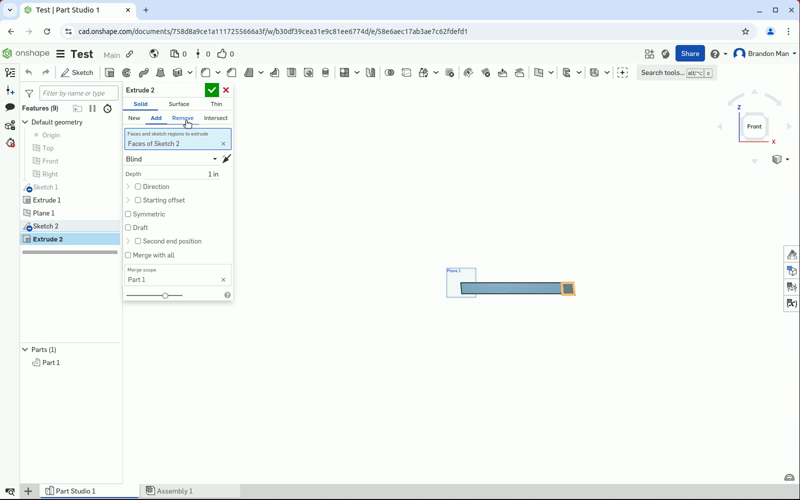
click(186, 120)
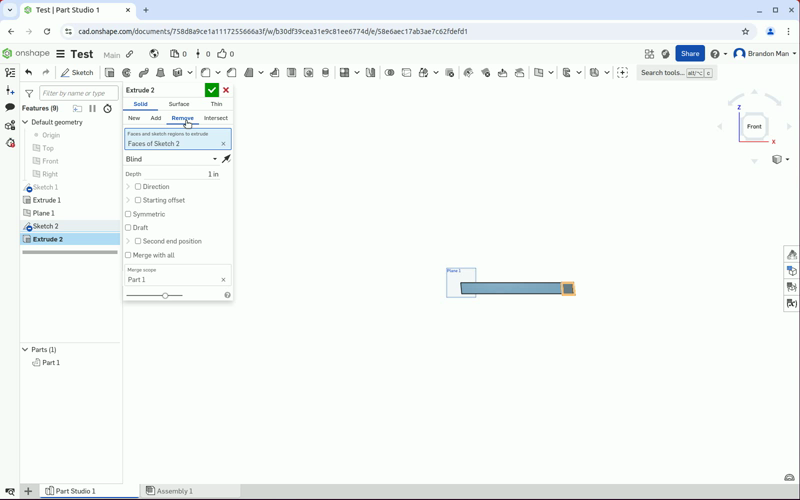
key(tab, 4)
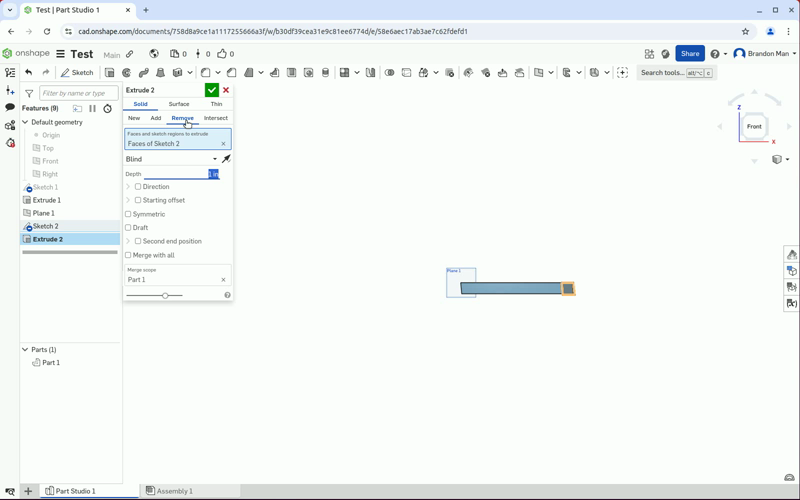
text(1.204)
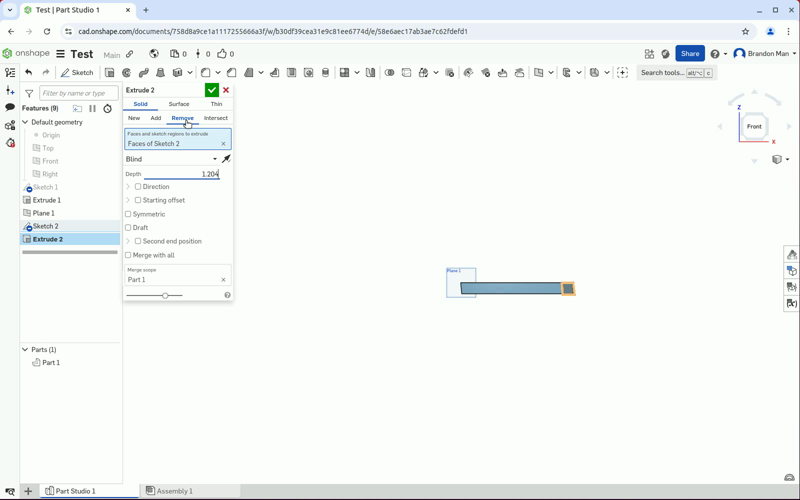
key(tab, 6)
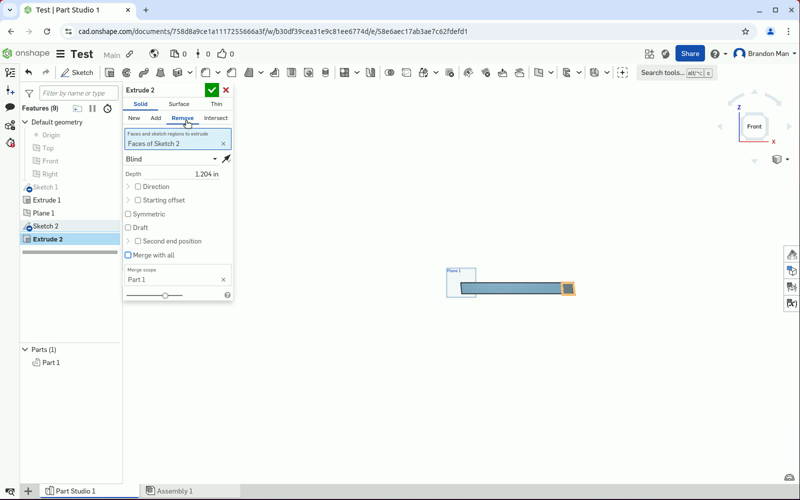
key(space)
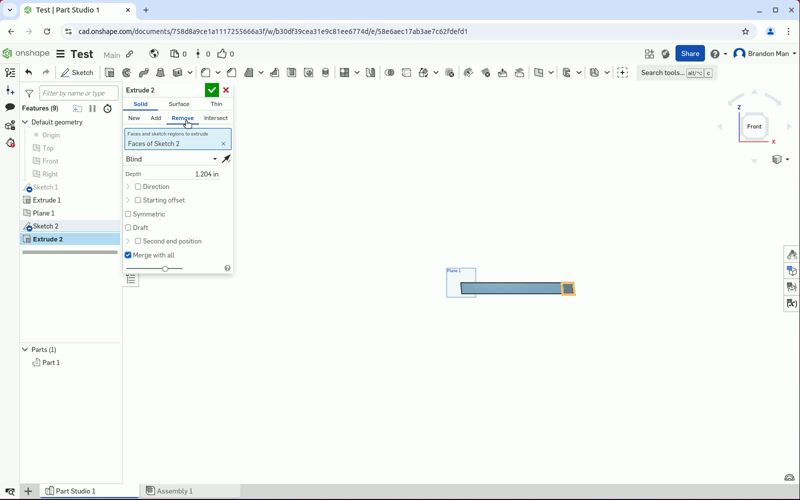
key(enter)
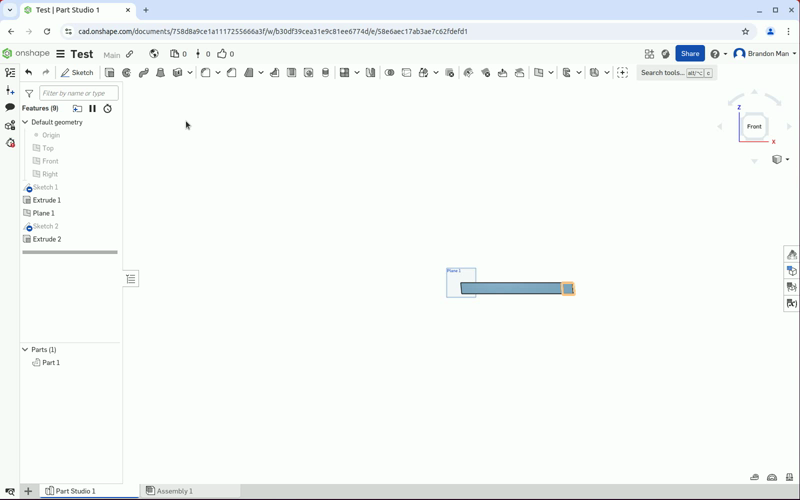
key(shift+h)
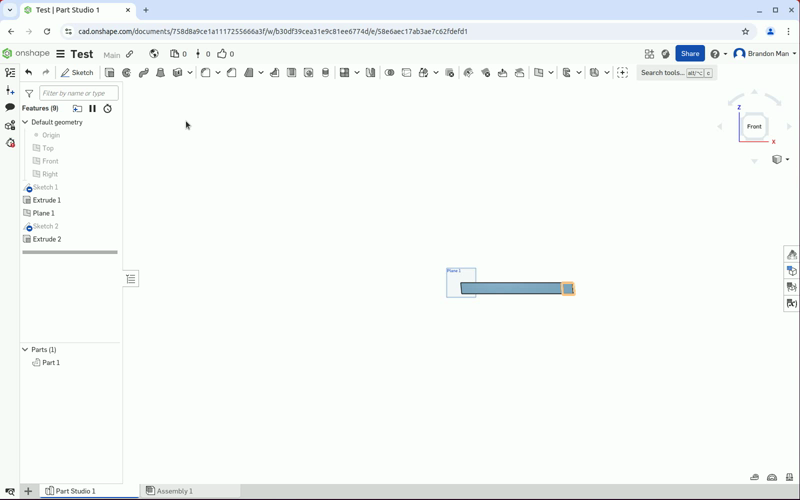
key(shift+h)
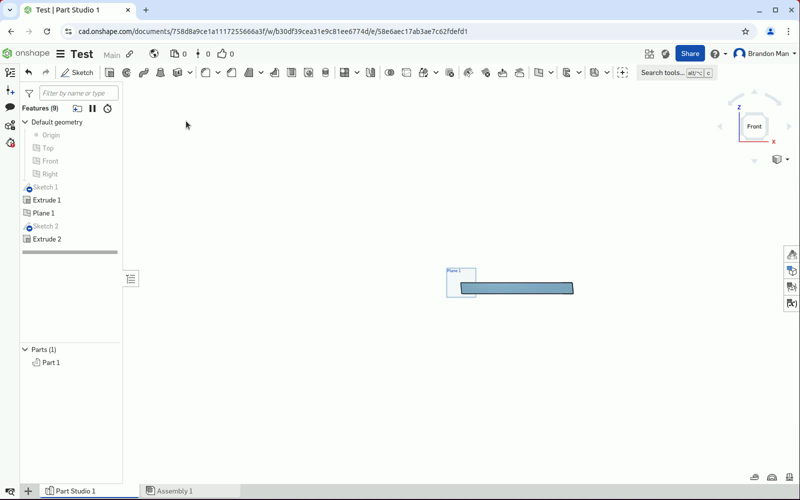
mouse_move(73, 189)
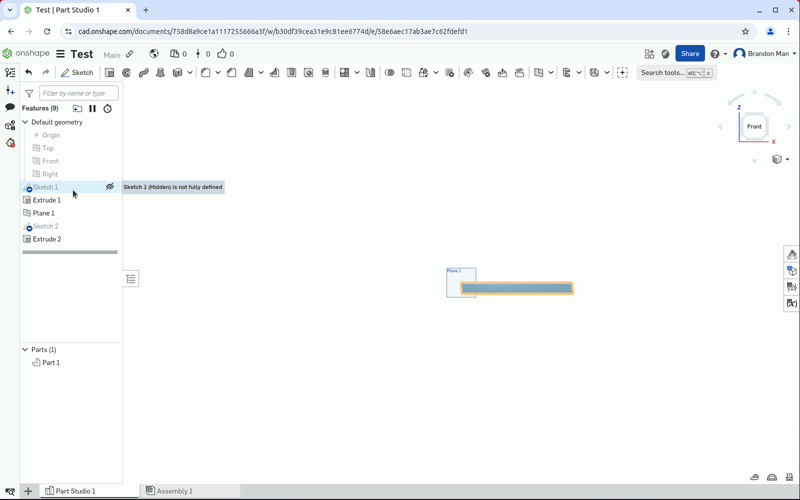
click(73, 189)
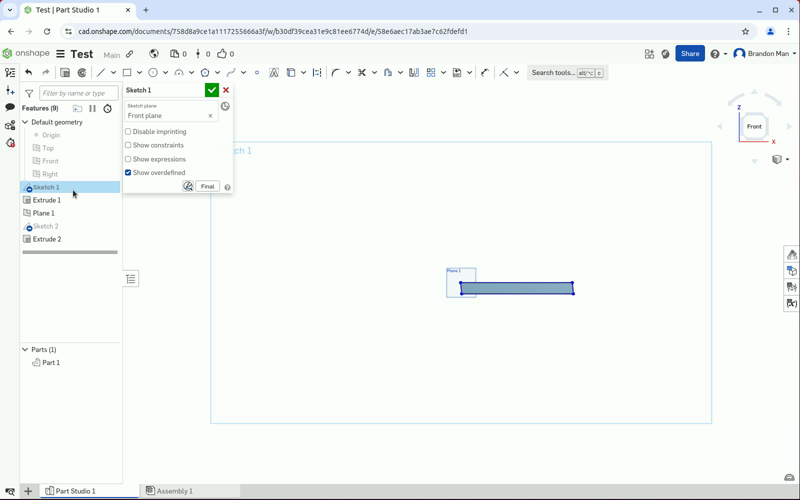
mouse_move(229, 92)
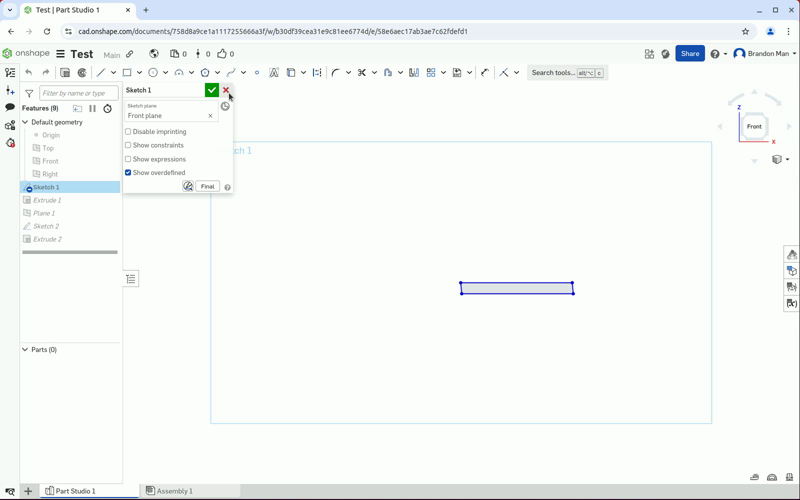
click(229, 92)
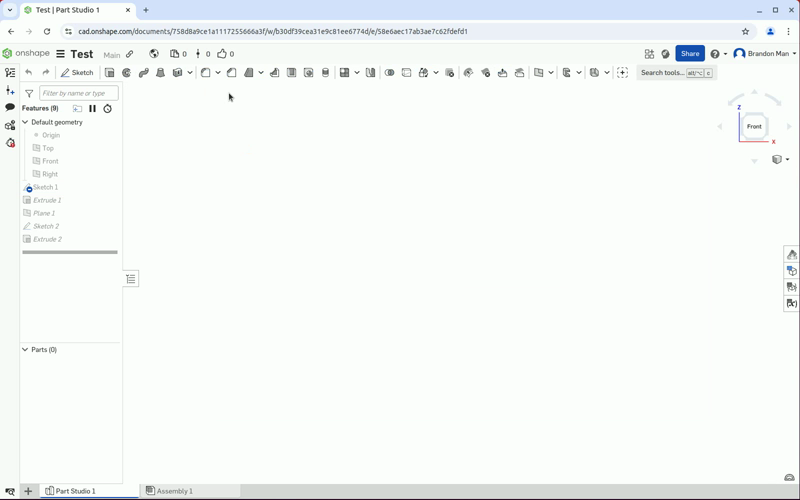
key(shift+s)
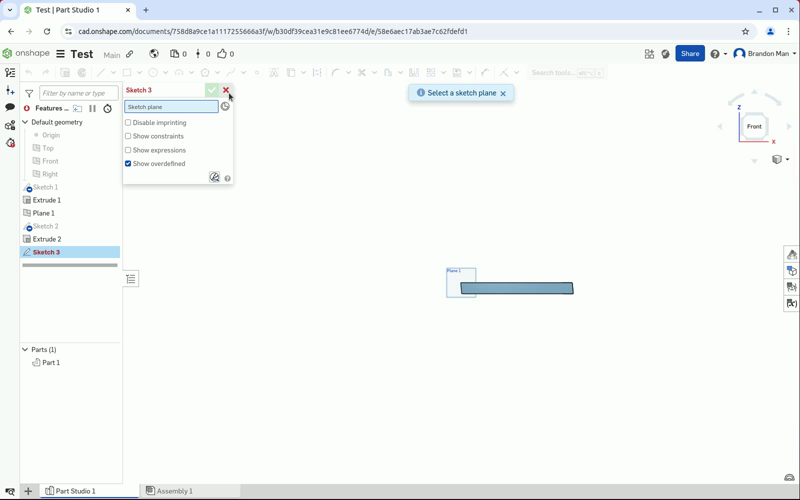
mouse_move(73, 215)
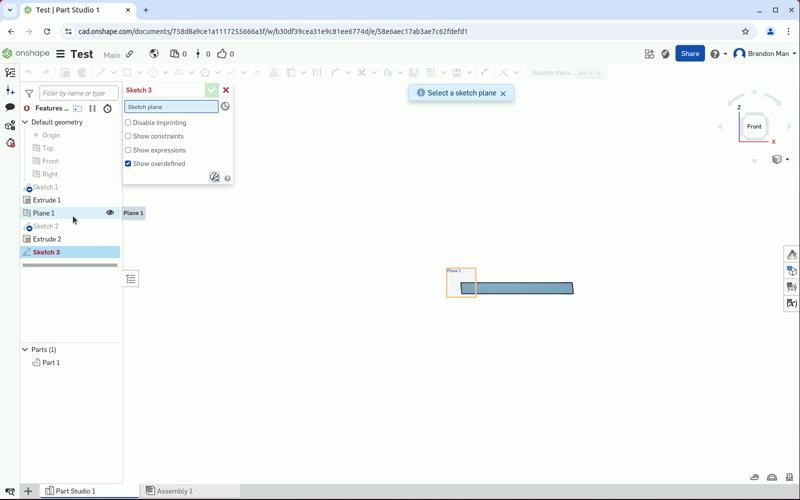
click(73, 215)
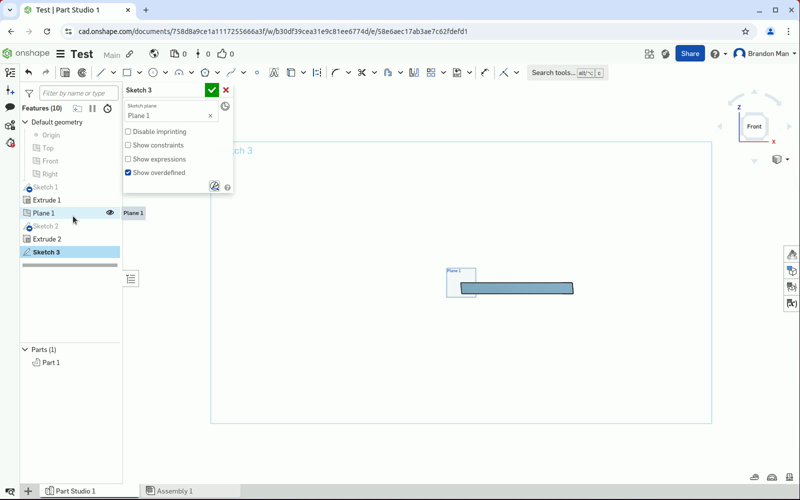
mouse_move(73, 352)
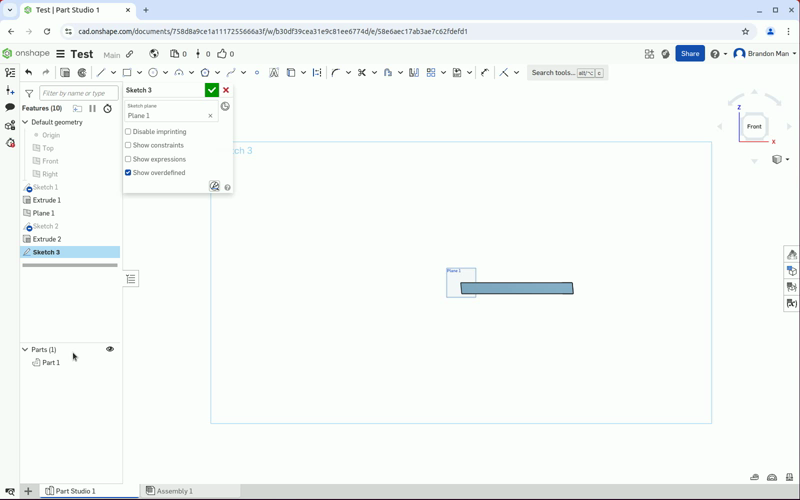
key(y)
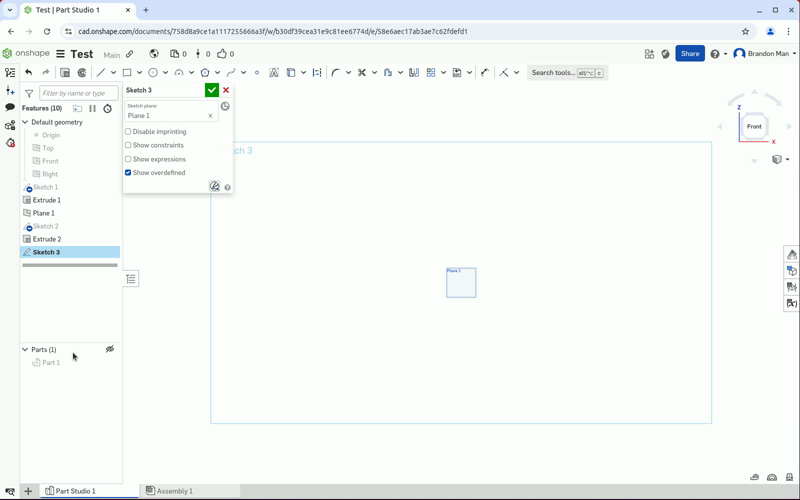
key(l)
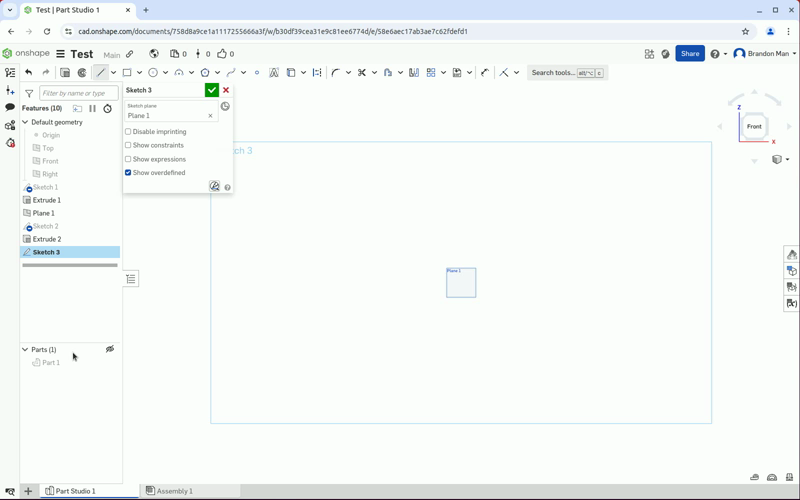
key_down(shift)
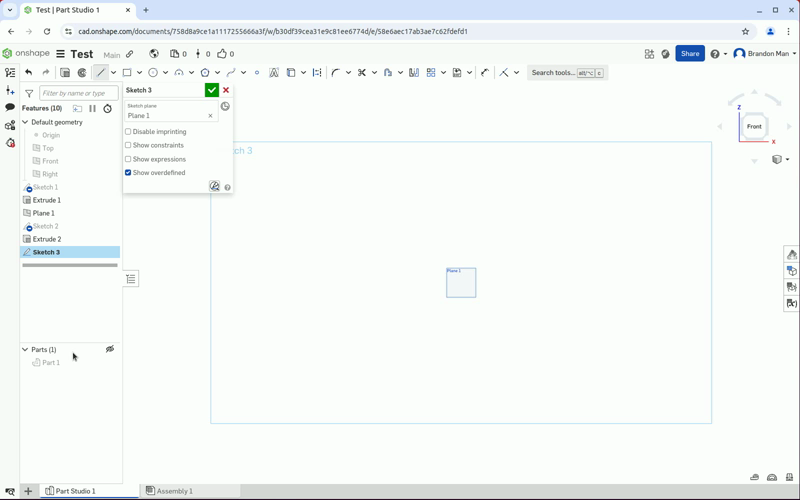
mouse_move(460, 282)
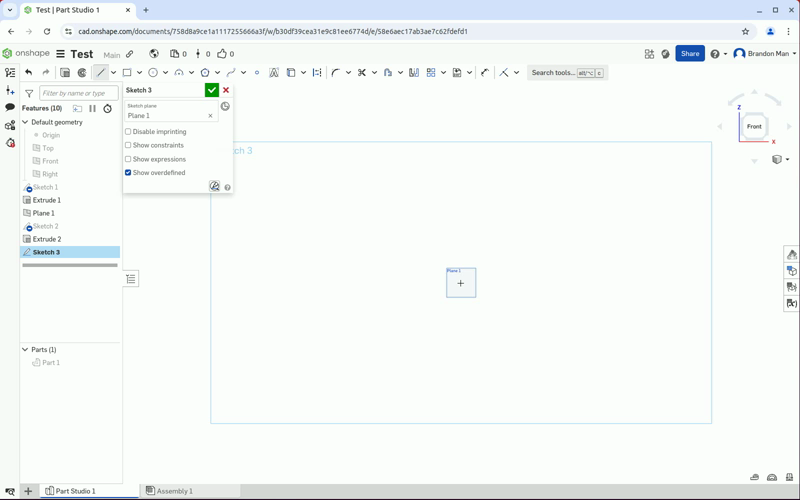
click(460, 282)
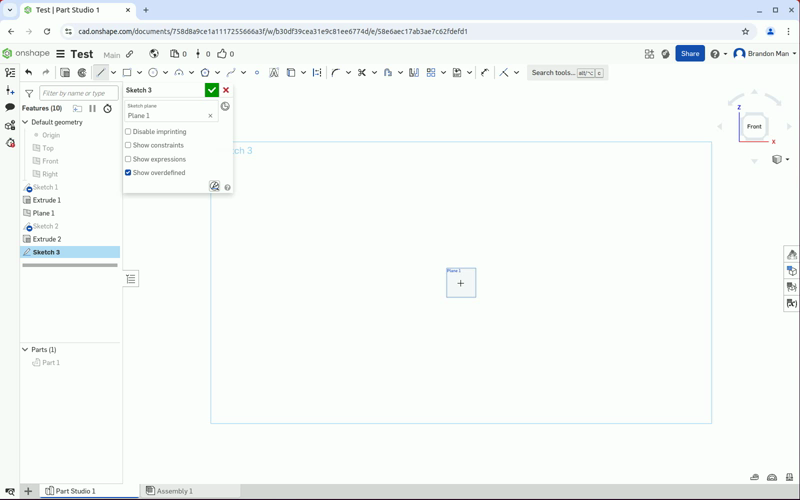
key_up(shift)
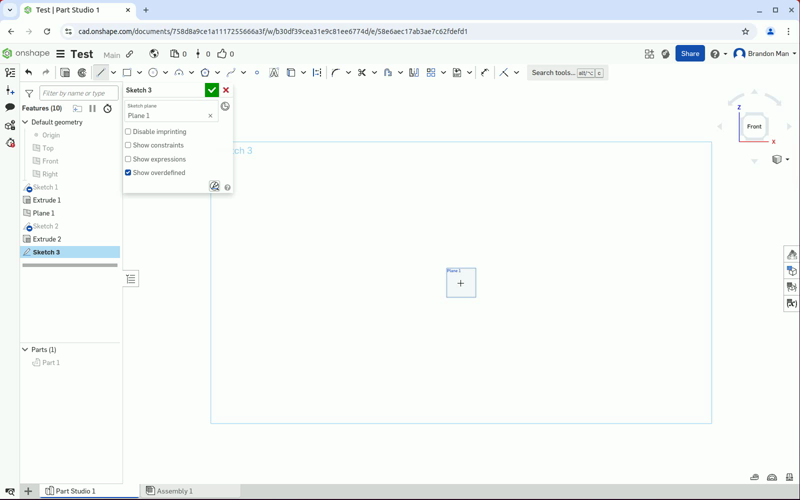
key_down(shift)
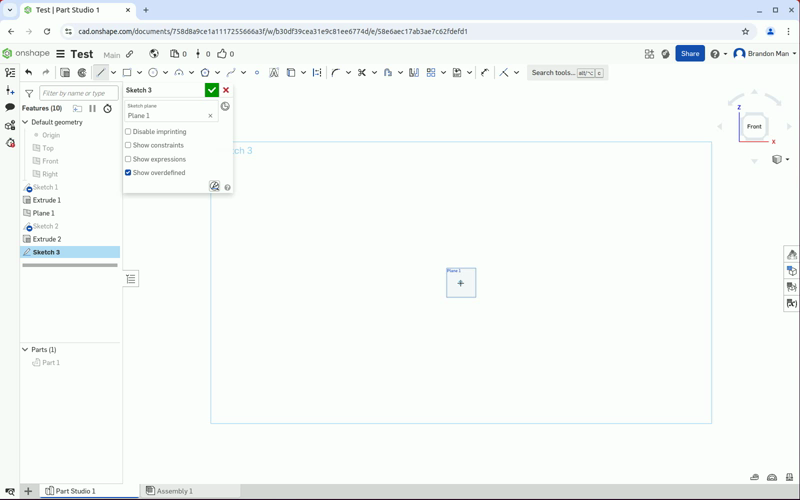
mouse_move(490, 282)
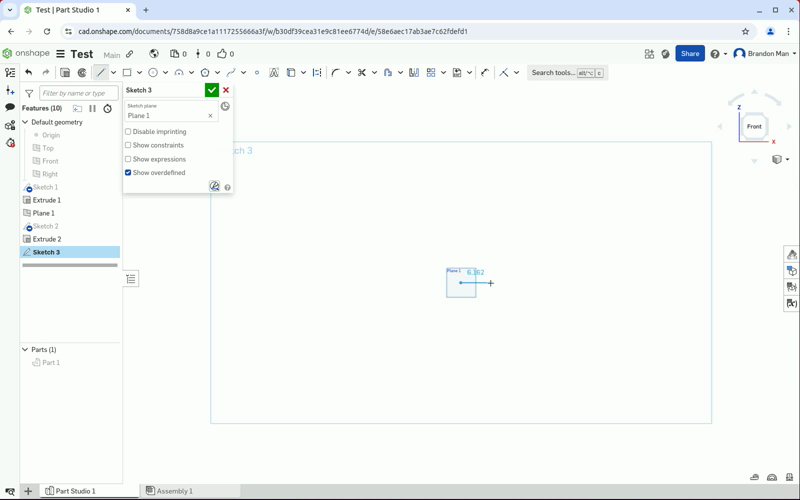
mouse_move(461, 294)
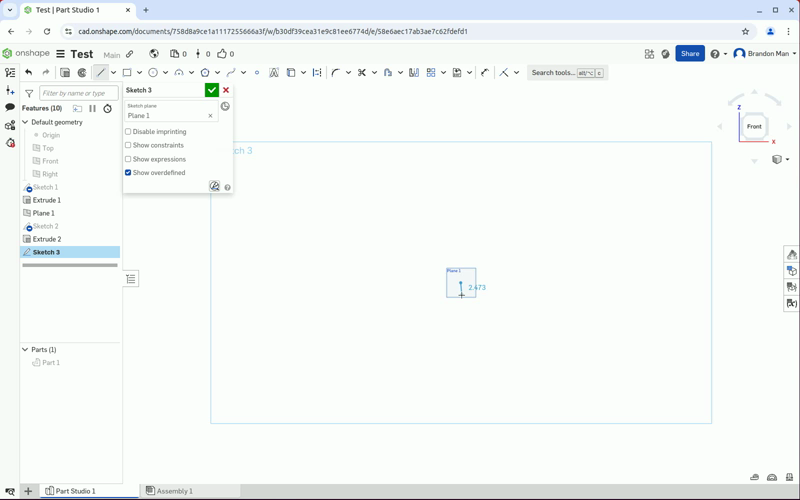
click(461, 294)
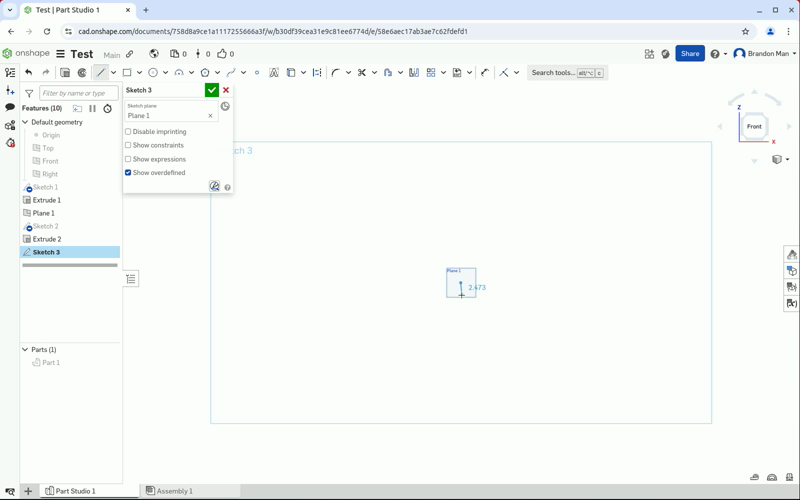
key_up(shift)
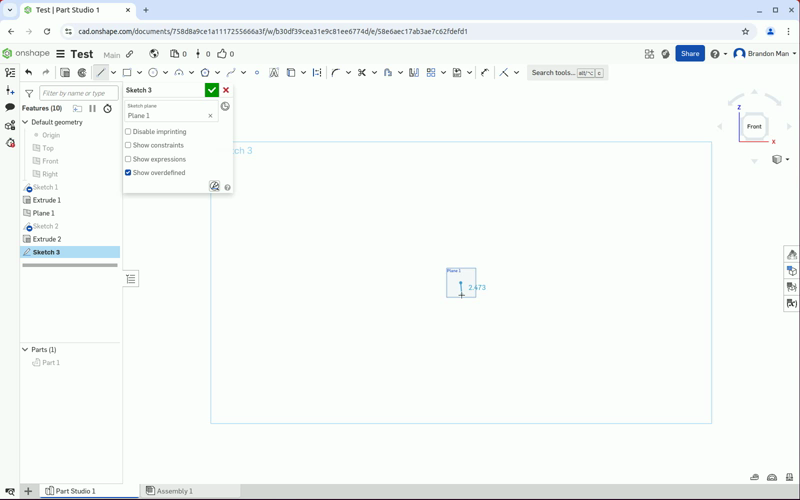
key_down(shift)
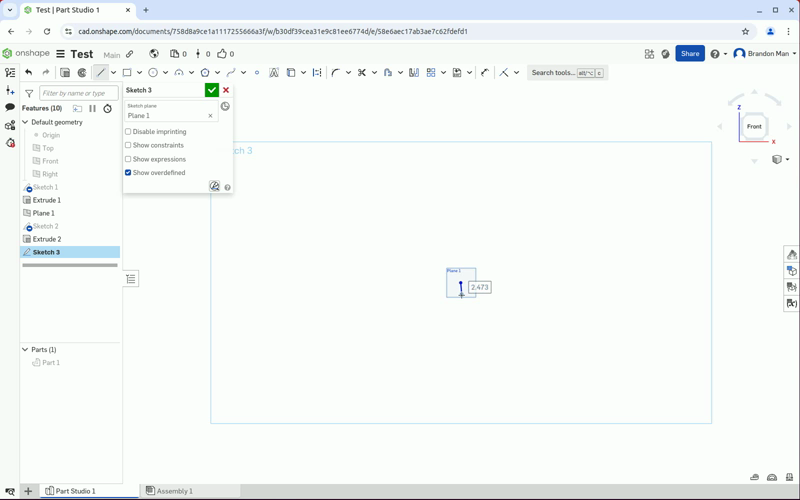
mouse_move(492, 294)
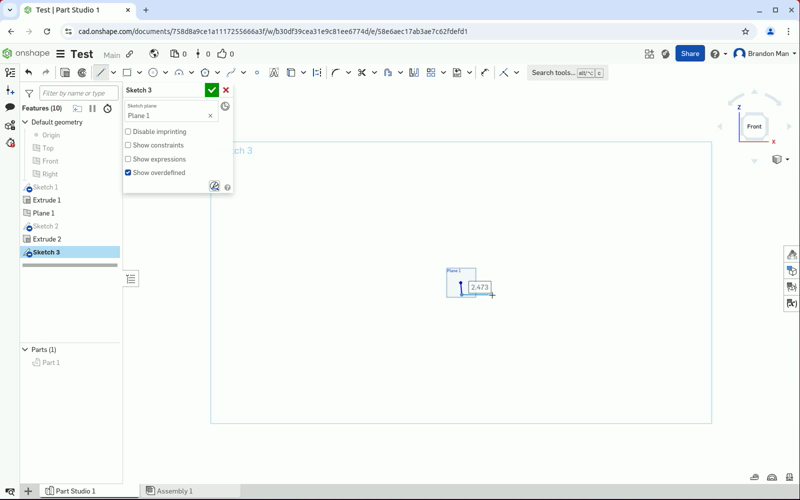
mouse_move(473, 294)
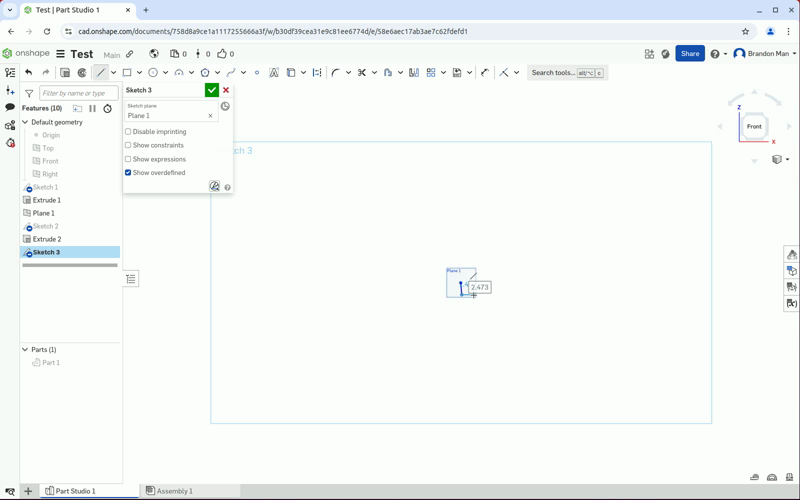
click(473, 294)
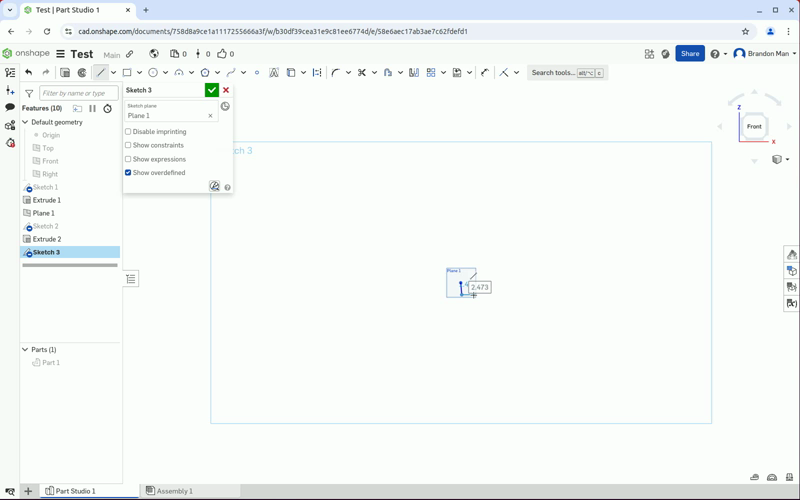
key_up(shift)
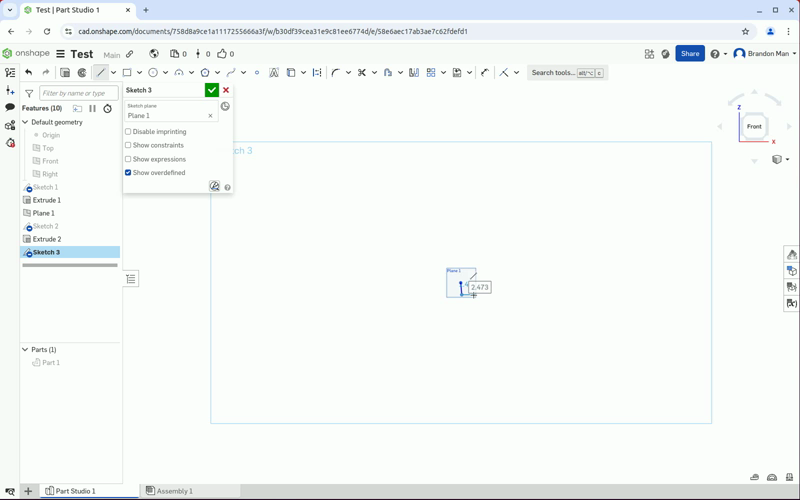
key_down(shift)
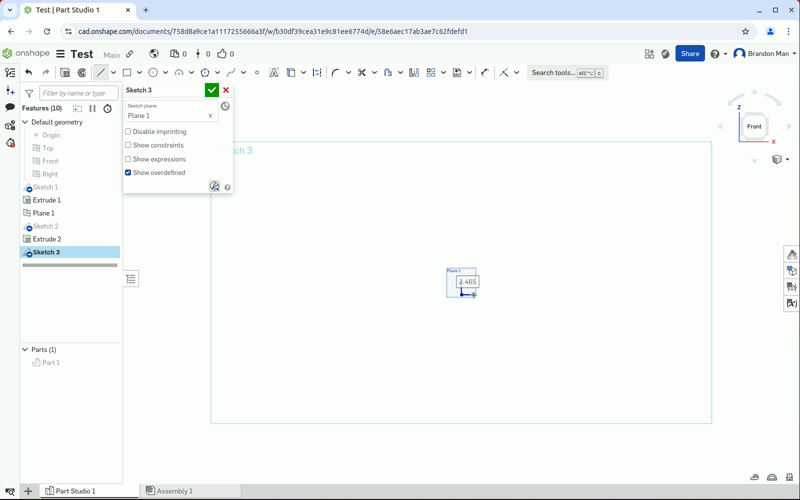
mouse_move(503, 294)
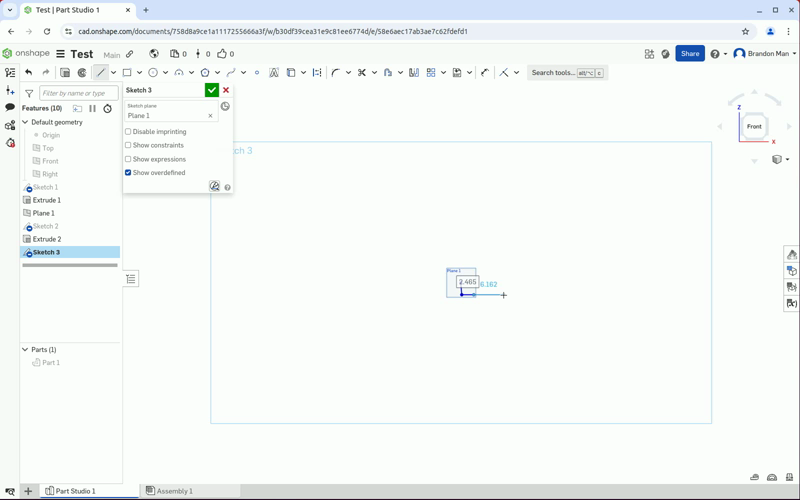
mouse_move(472, 282)
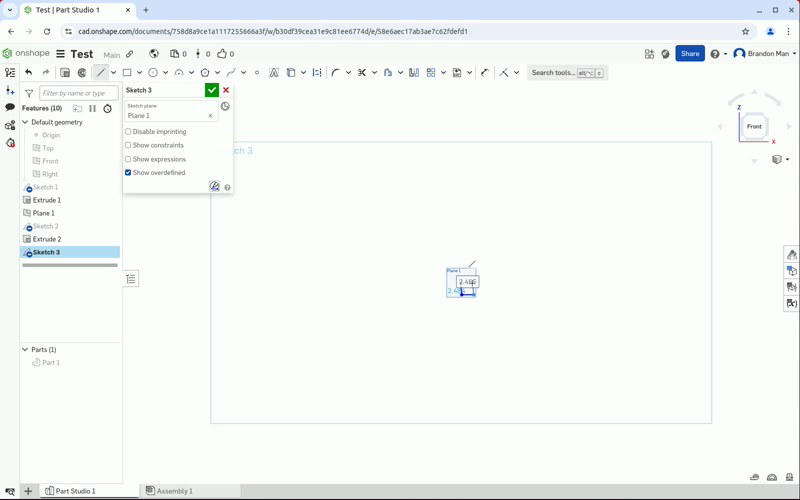
click(472, 282)
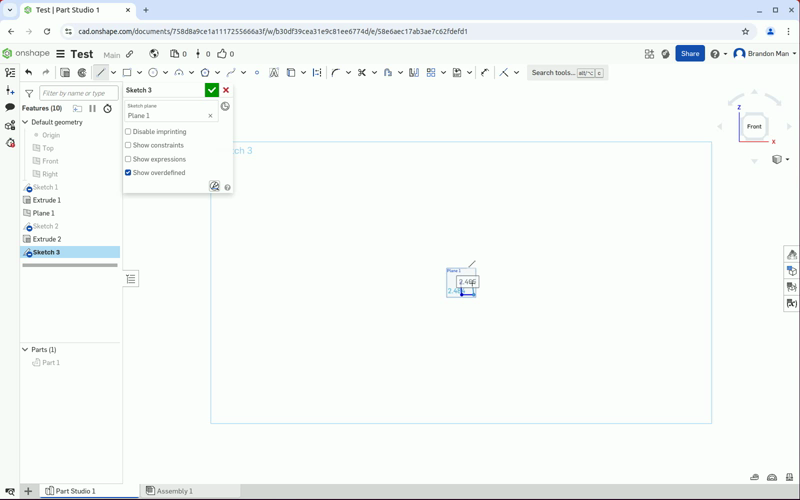
key_up(shift)
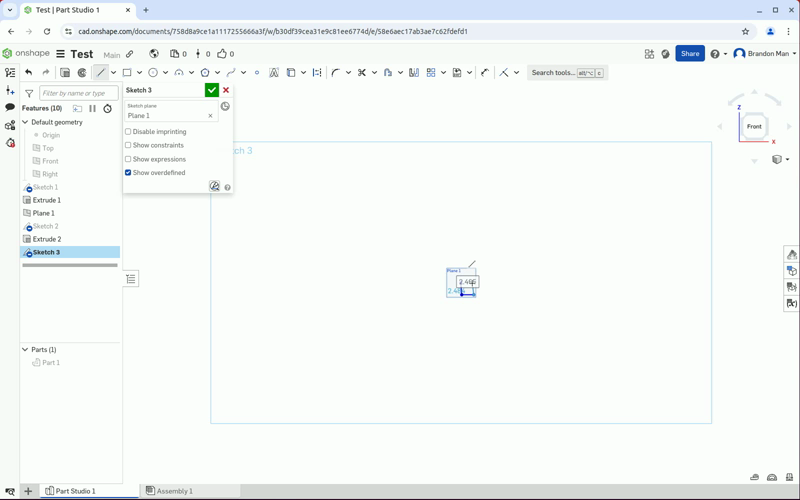
mouse_move(502, 282)
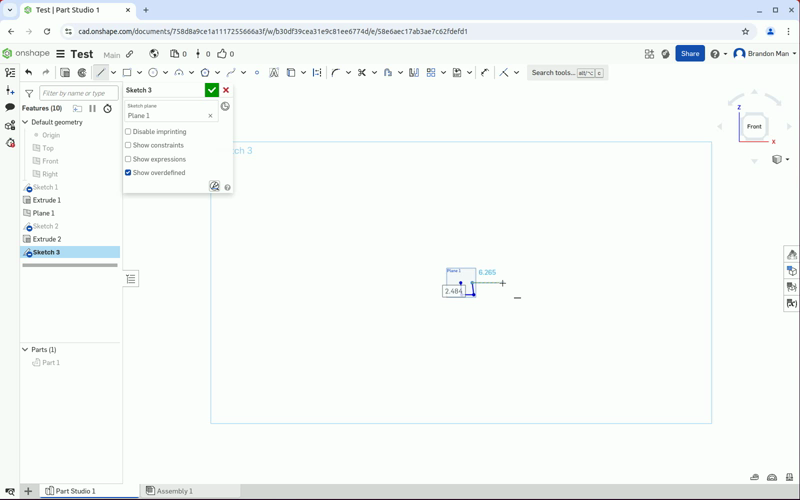
key_down(shift)
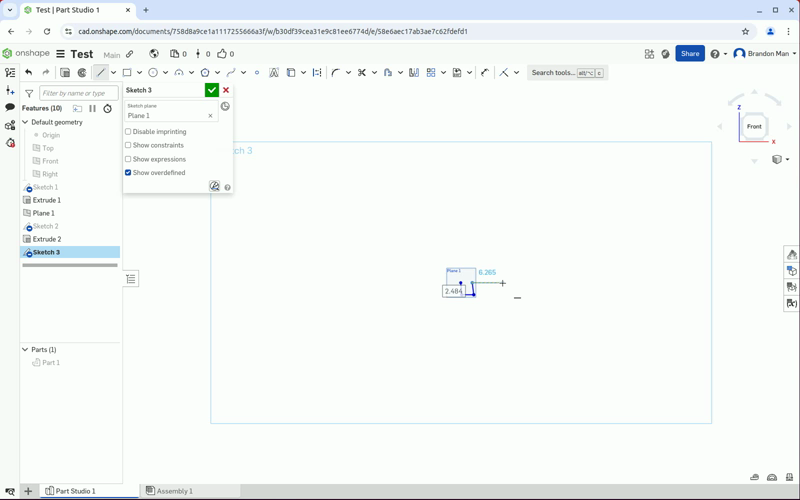
mouse_move(460, 282)
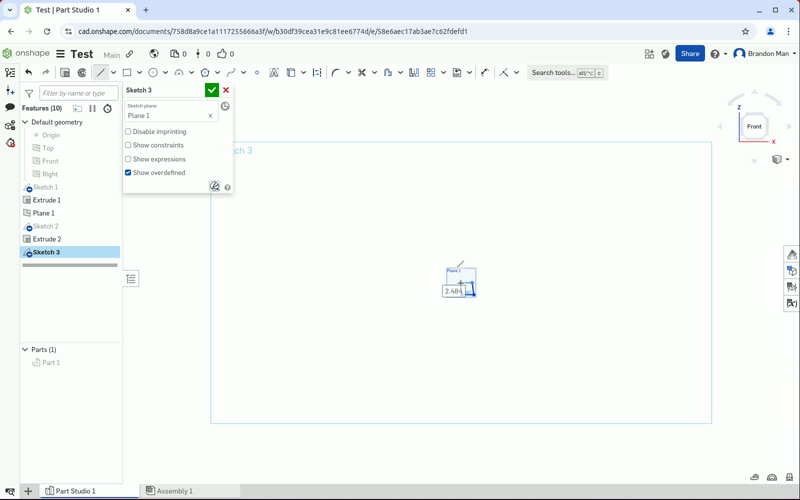
key_up(shift)
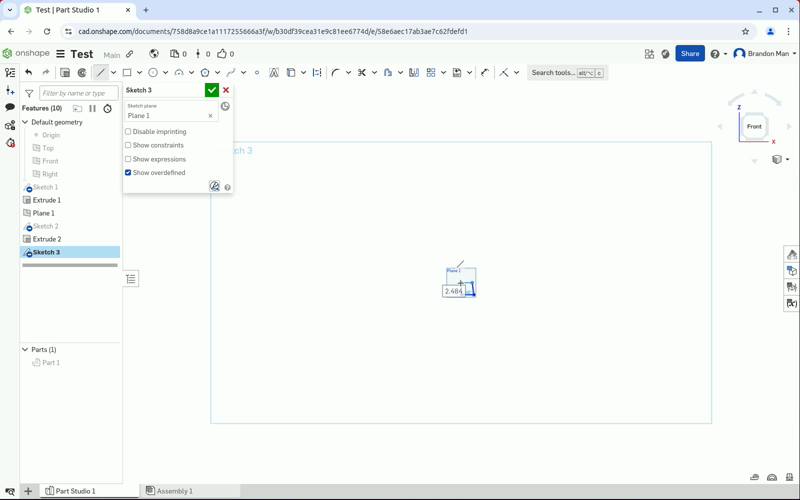
click(460, 282)
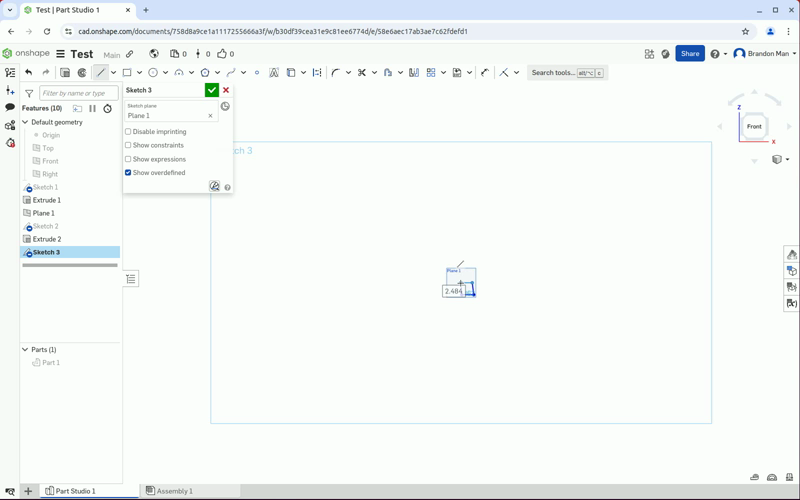
key(esc)
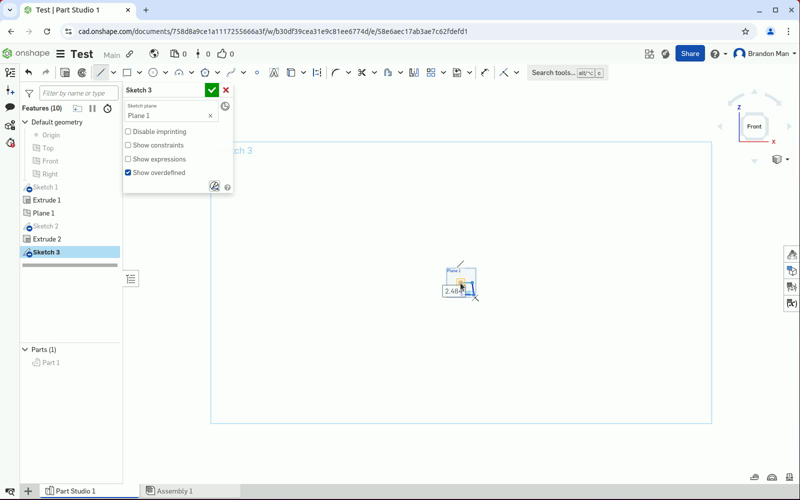
mouse_move(467, 294)
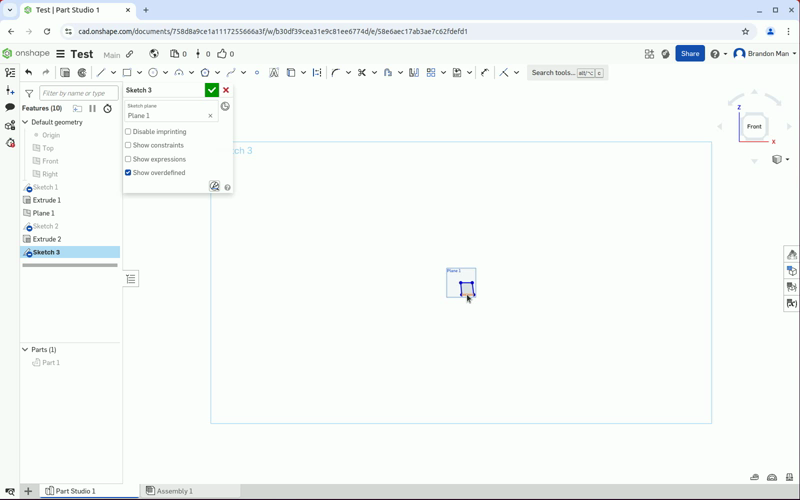
scroll(6)
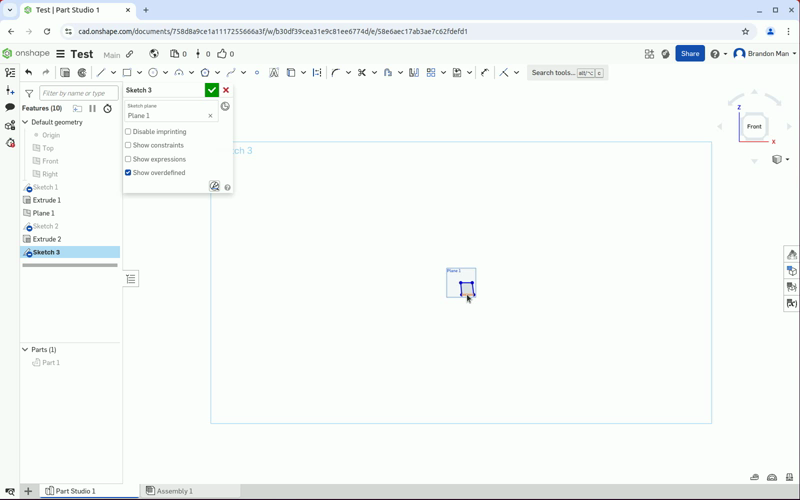
scroll(6)
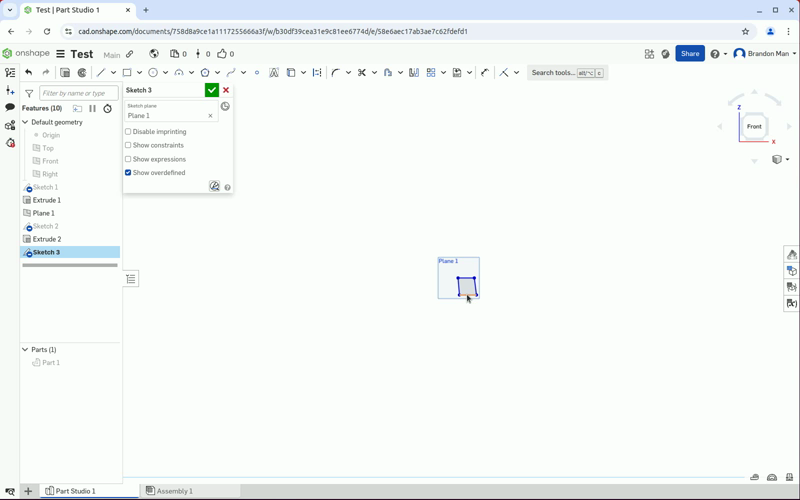
scroll(6)
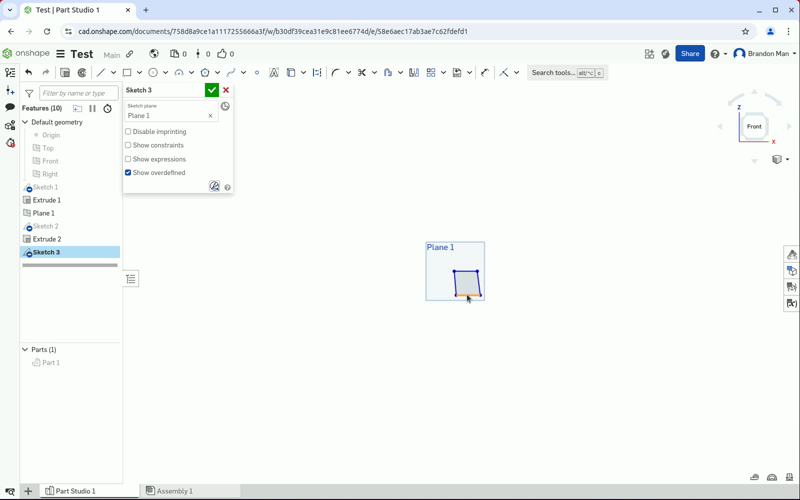
scroll(6)
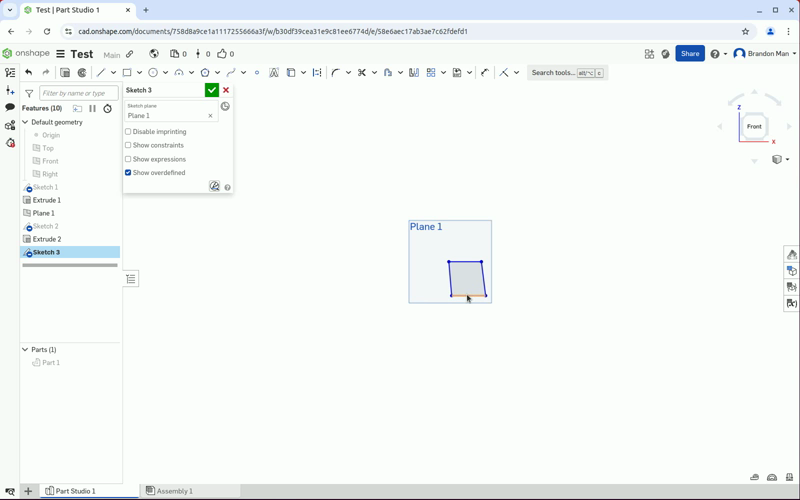
scroll(6)
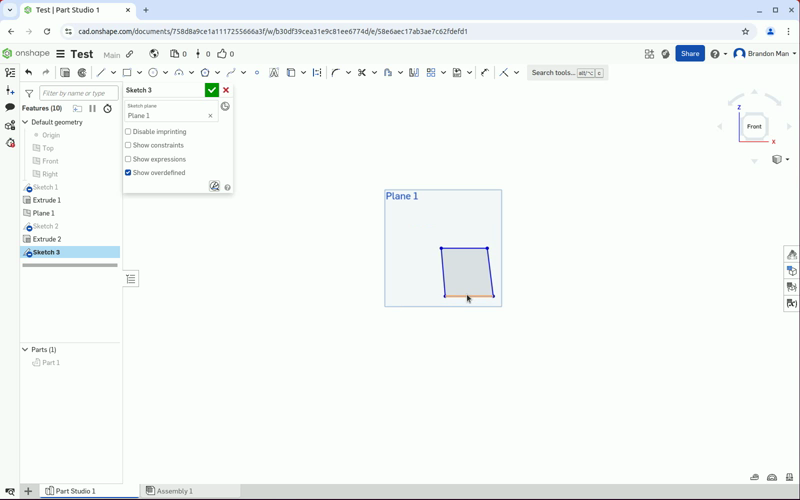
scroll(6)
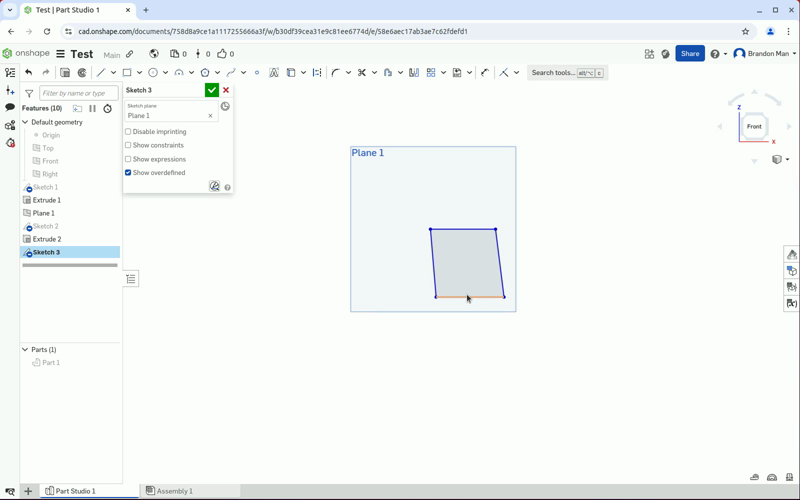
scroll(6)
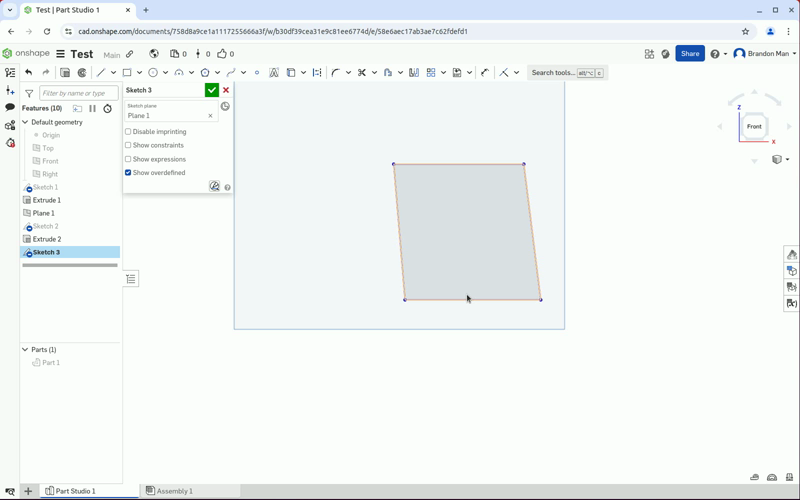
click(467, 294)
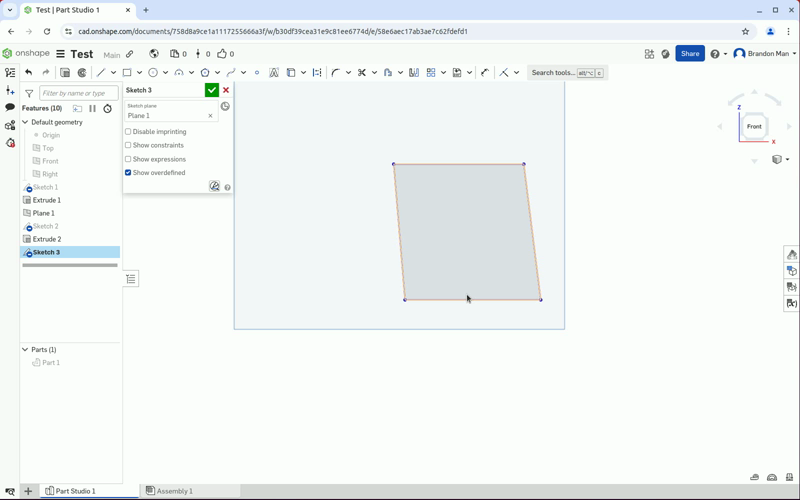
scroll(-6)
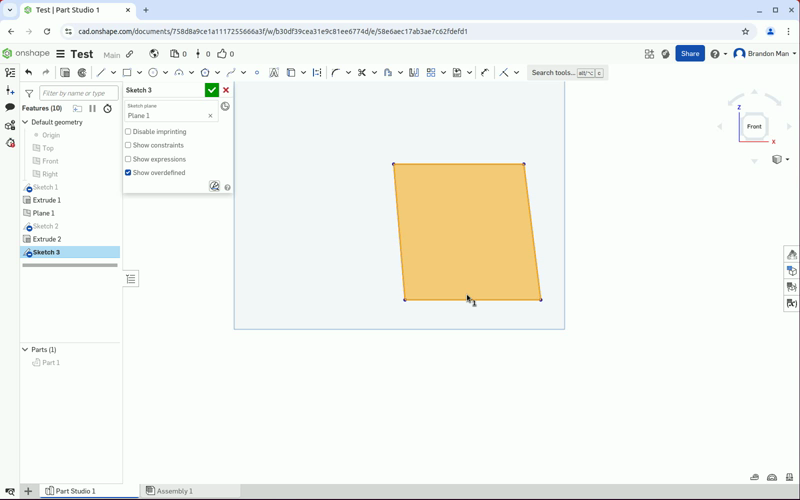
scroll(-6)
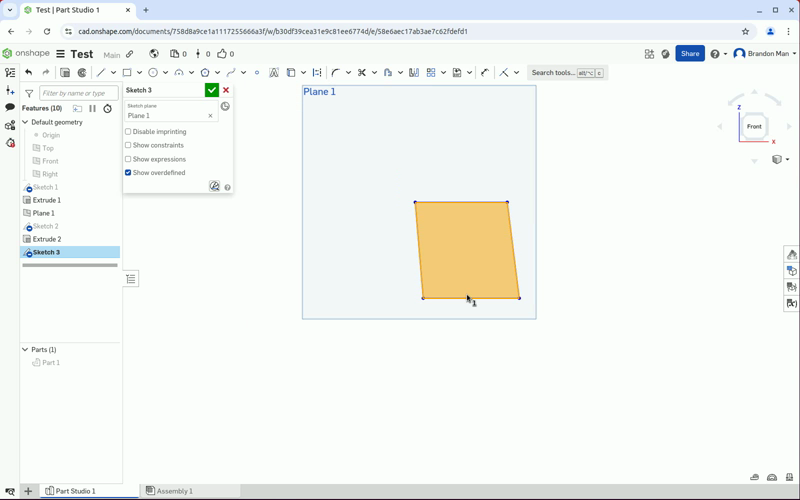
scroll(-6)
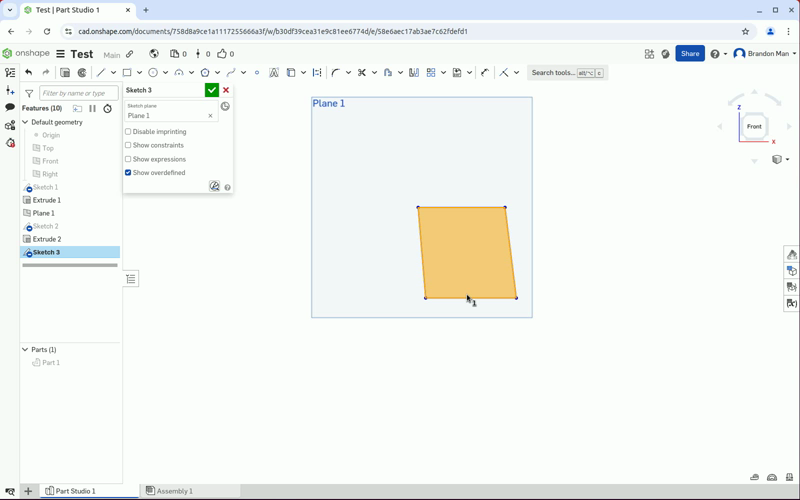
scroll(-6)
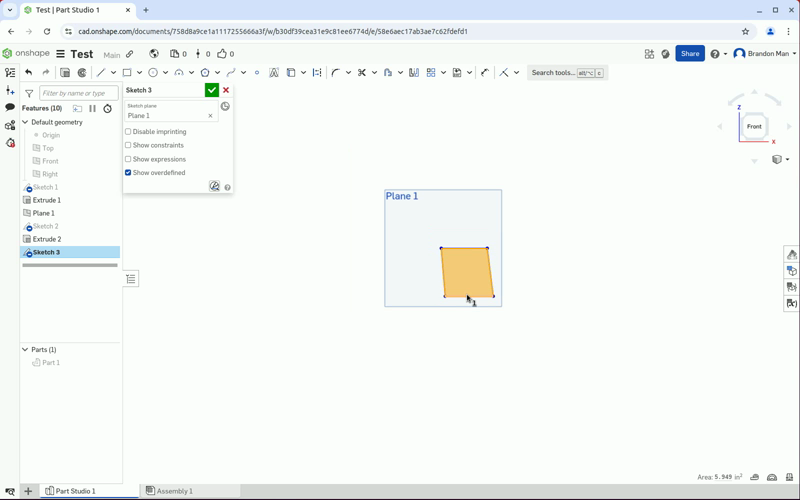
scroll(-6)
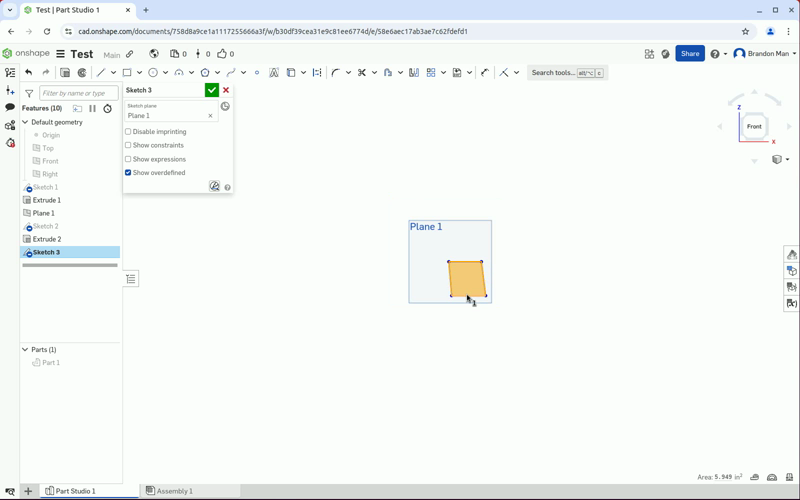
scroll(-6)
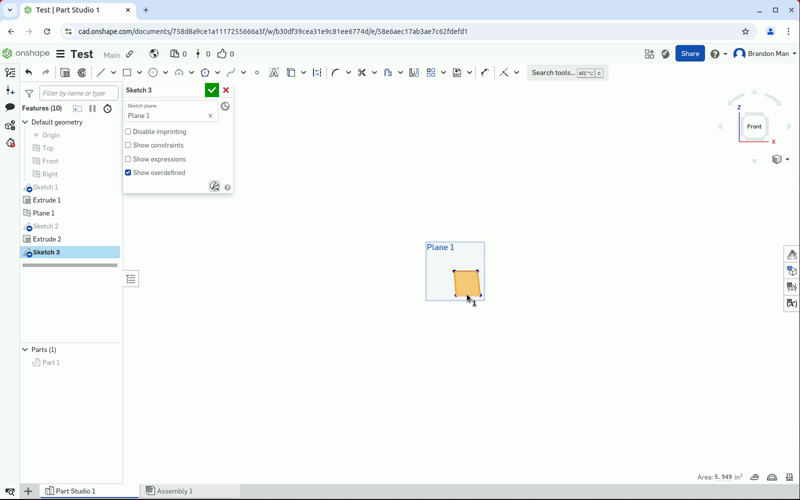
scroll(-6)
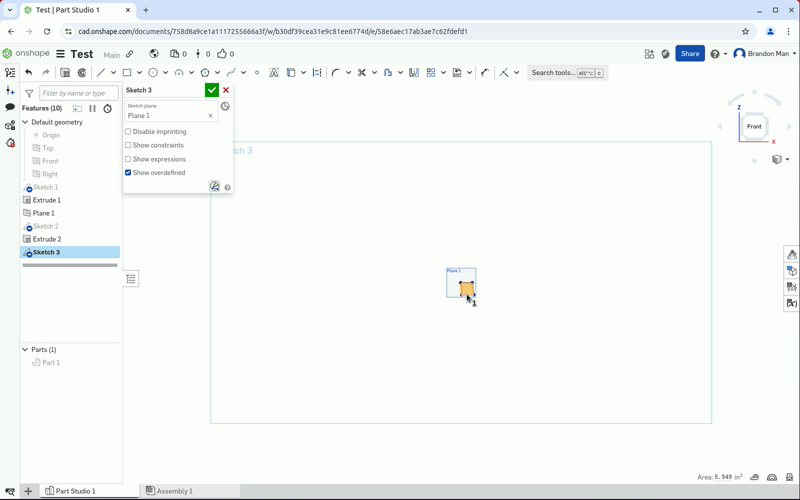
mouse_move(73, 352)
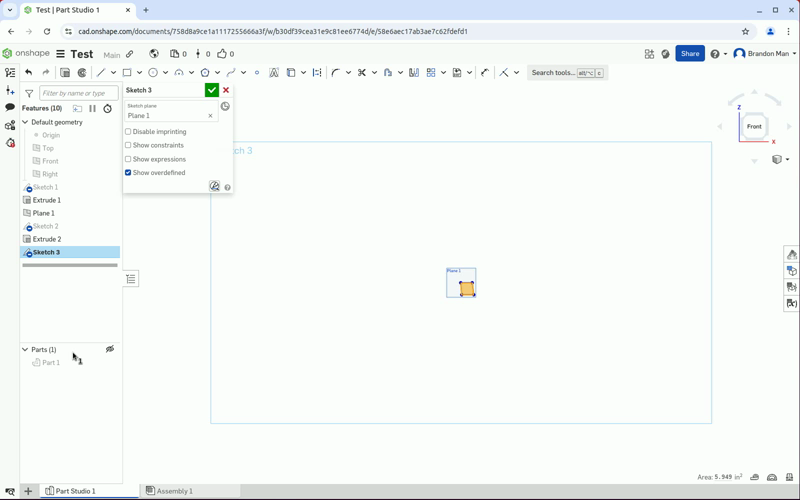
key(shift+y)
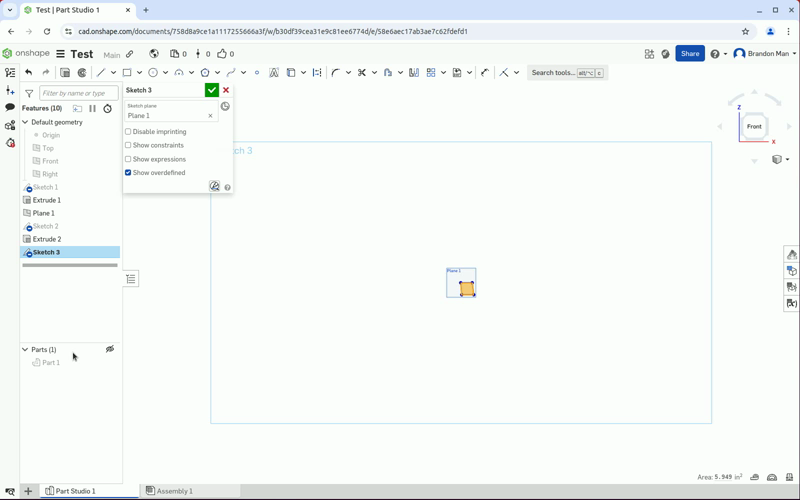
key(shift+e)
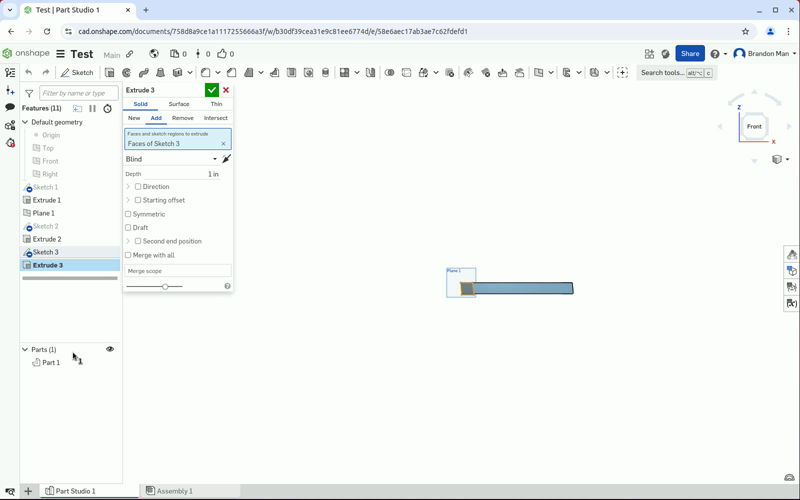
mouse_move(143, 106)
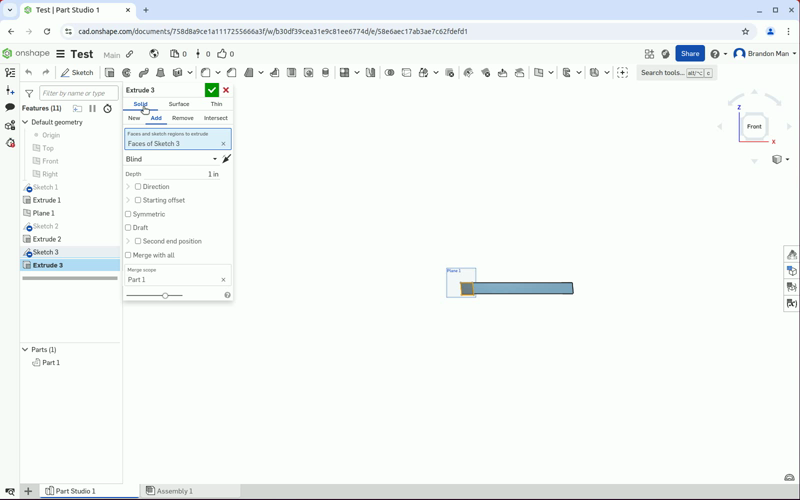
click(143, 106)
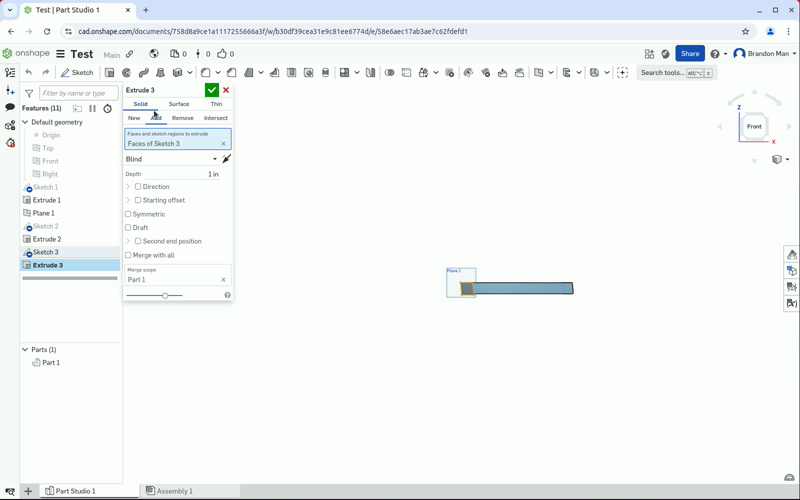
mouse_move(186, 120)
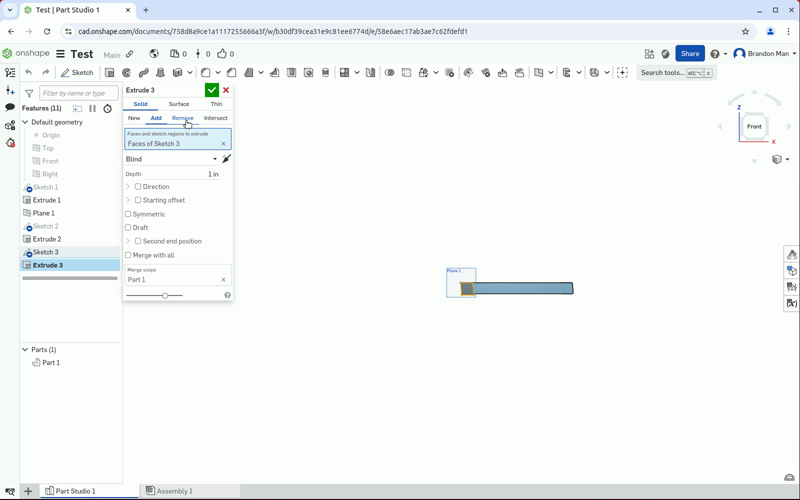
click(186, 120)
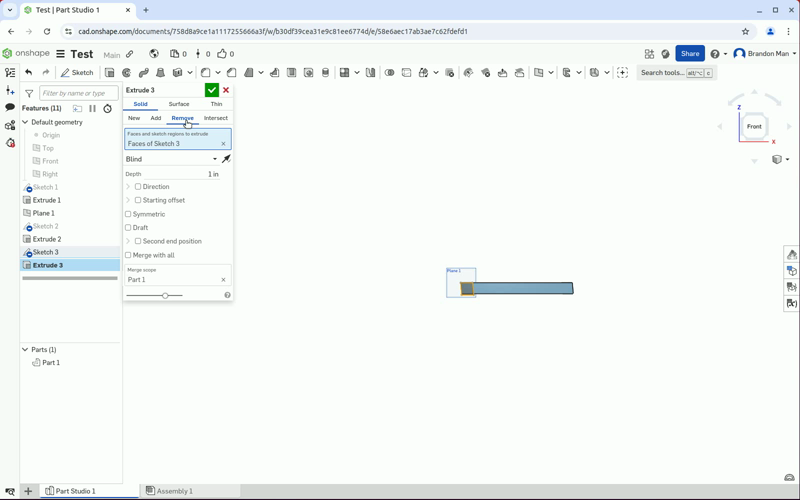
key(tab, 4)
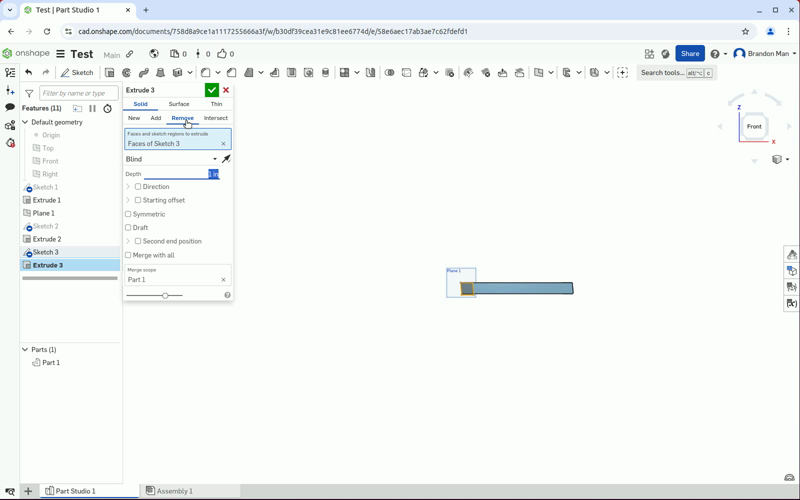
text(1.204)
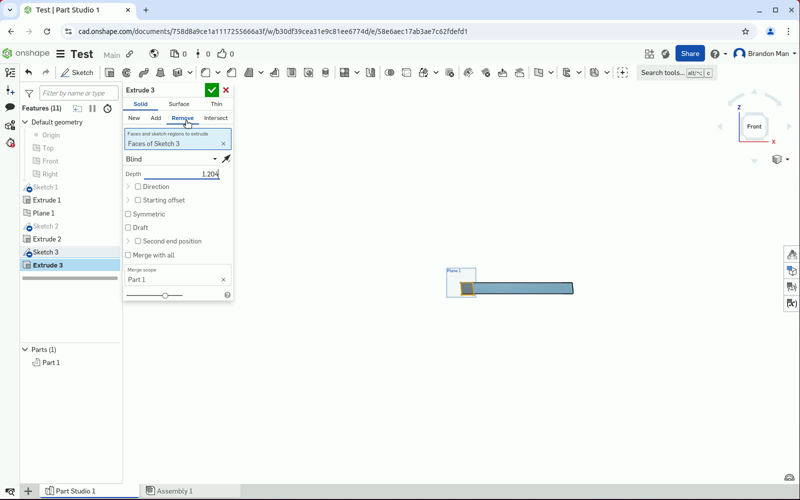
key(tab, 6)
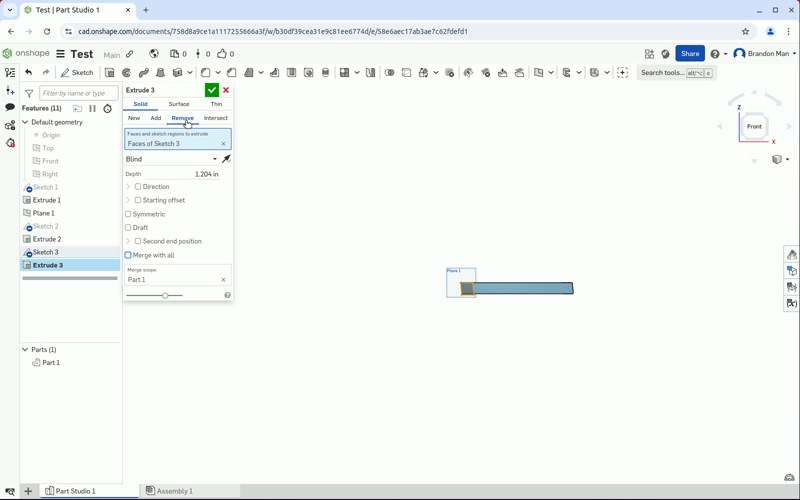
key(space)
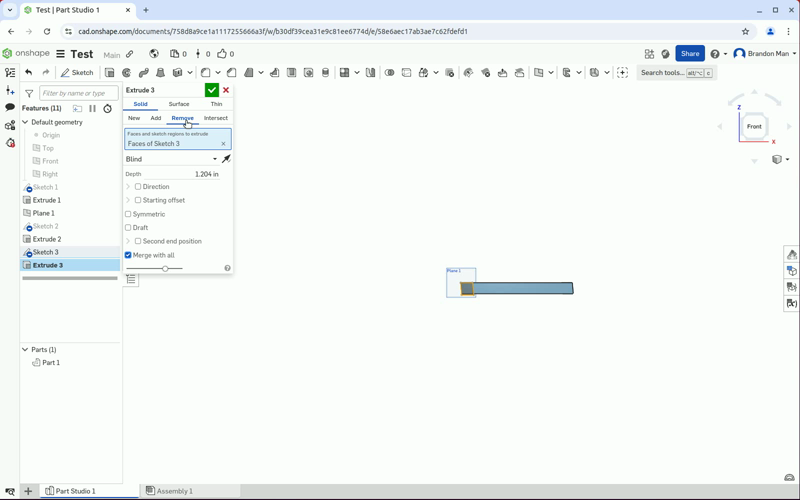
key(enter)
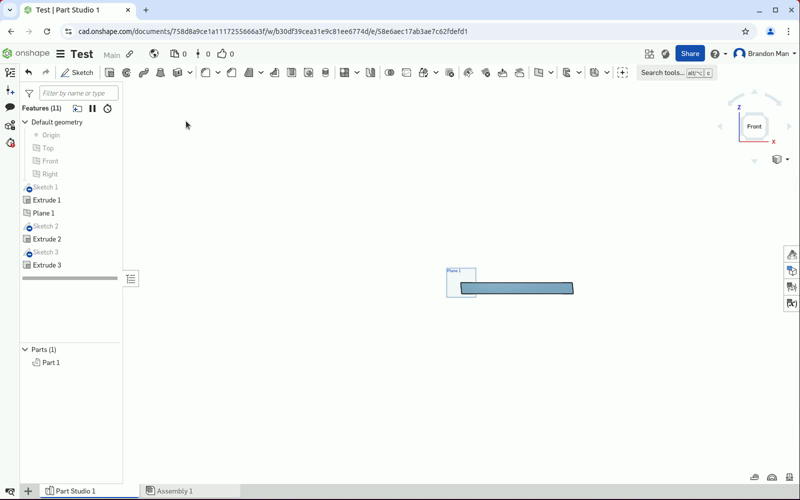
key(shift+h)
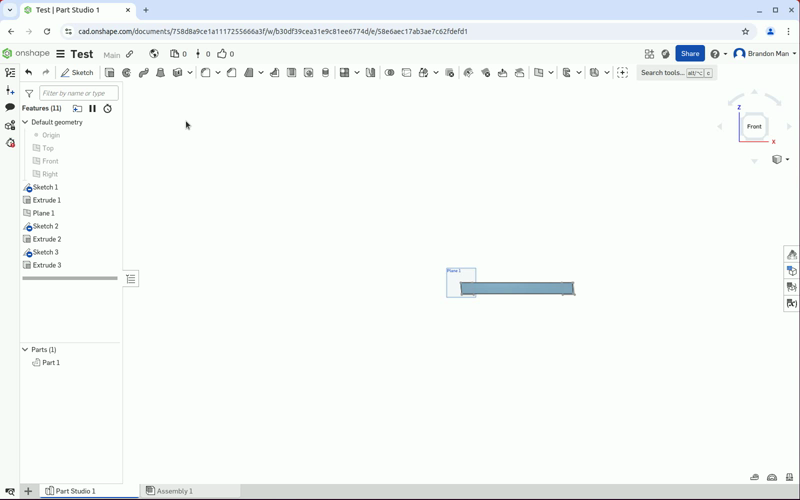
key(shift+h)
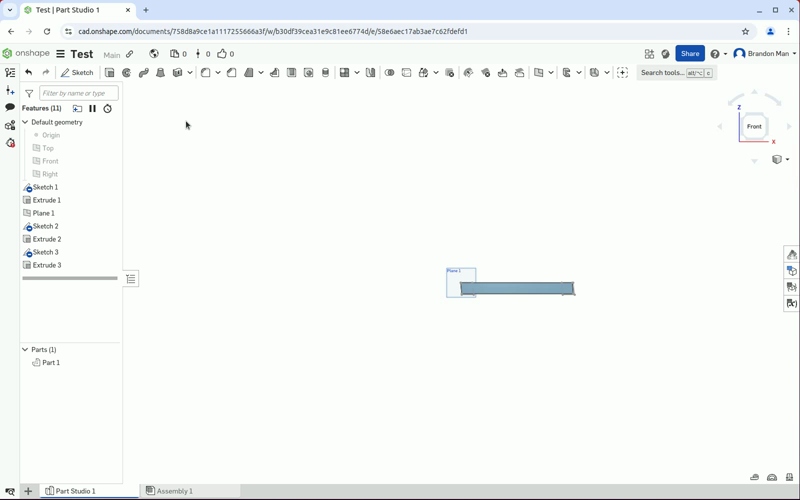
key(shift+7)
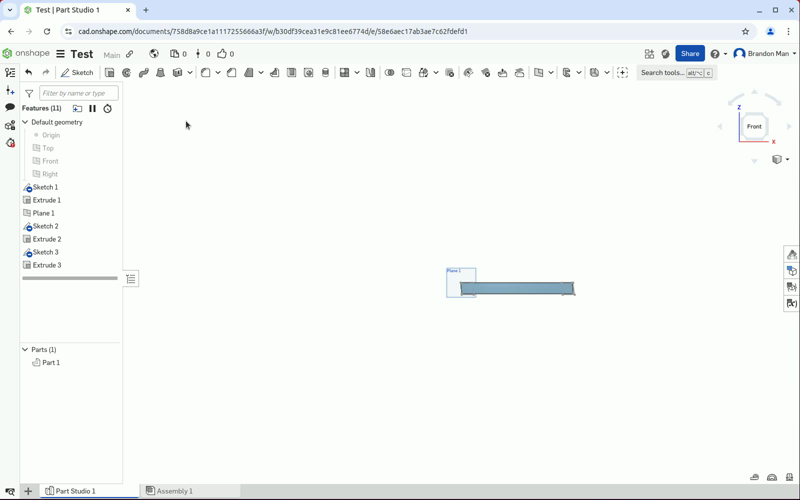
key(left, 2)
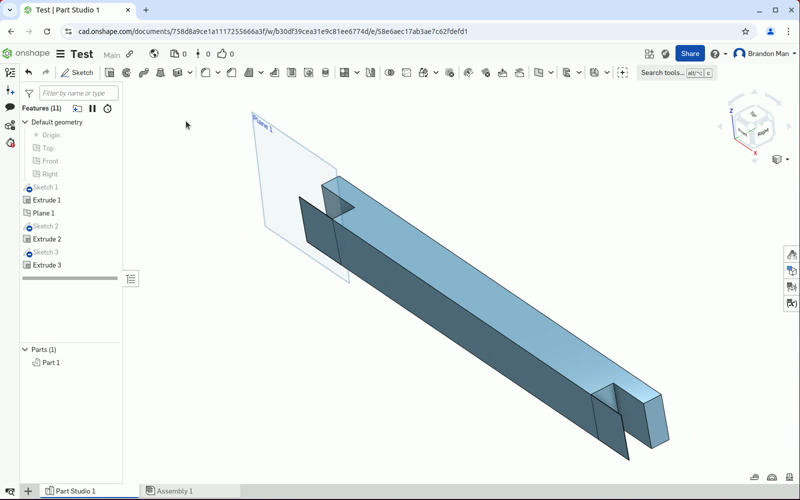
key(down, 2)
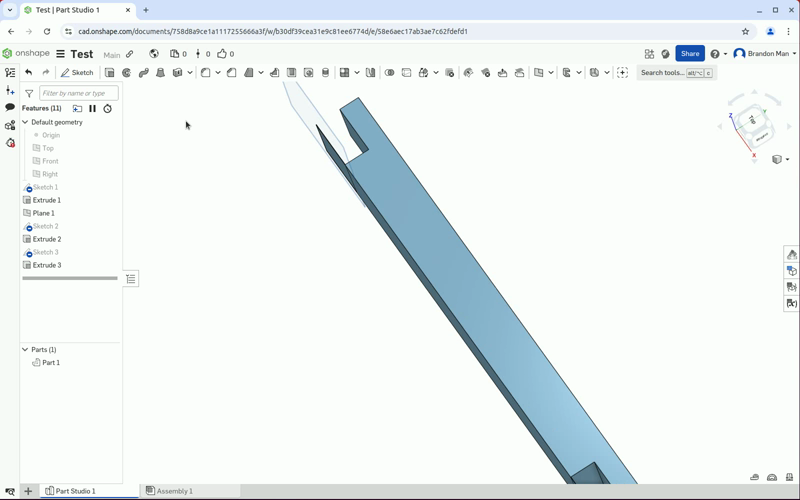
key(up, 2)
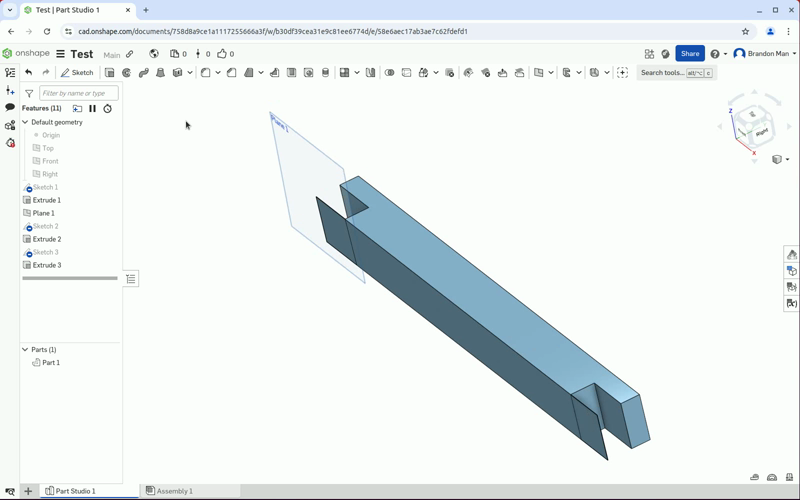
key(right, 2)
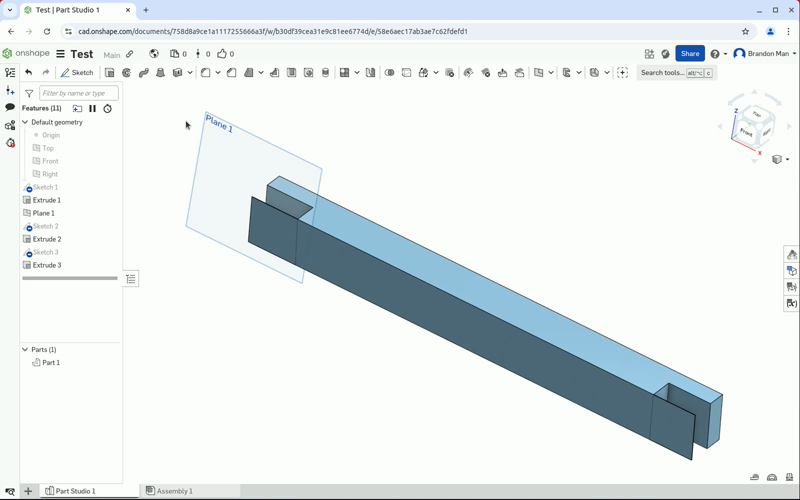
mouse_move(73, 189)
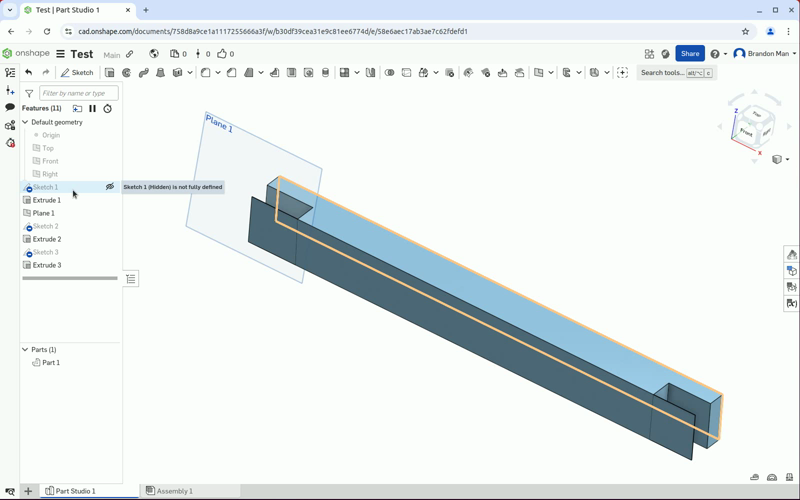
click(73, 189)